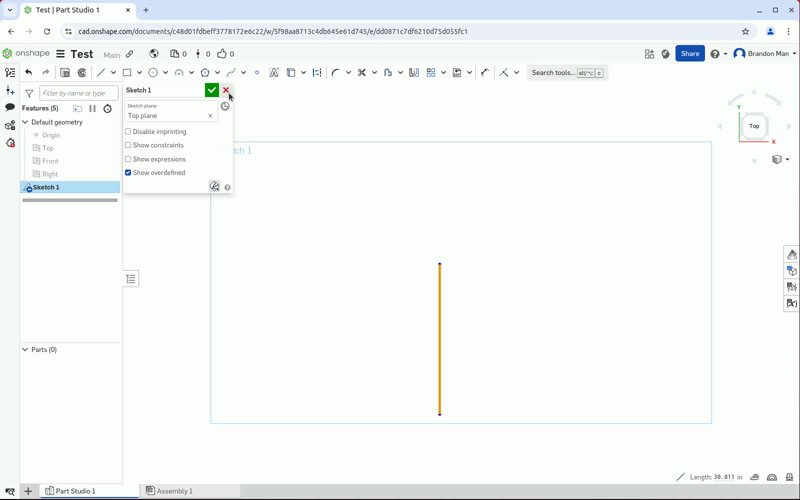
key(shift+h)
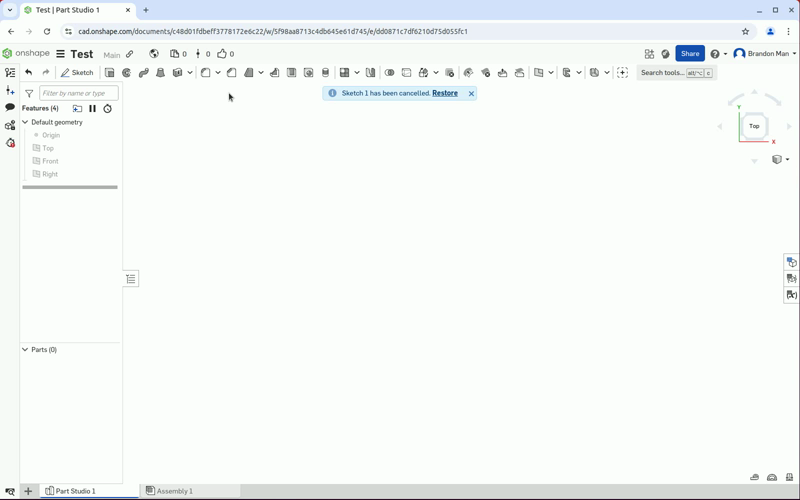
mouse_move(73, 352)
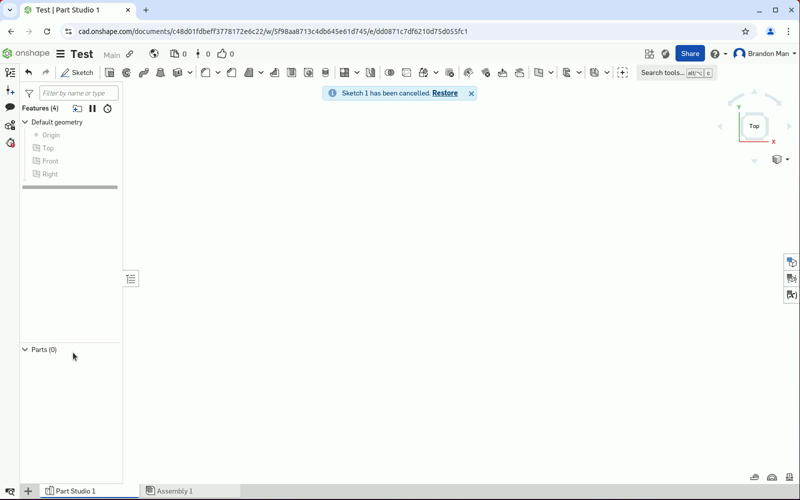
key(y)
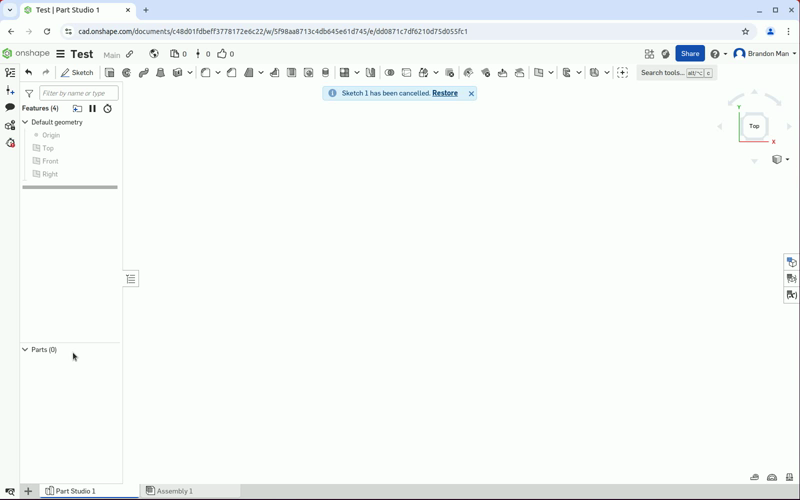
key(shift+p)
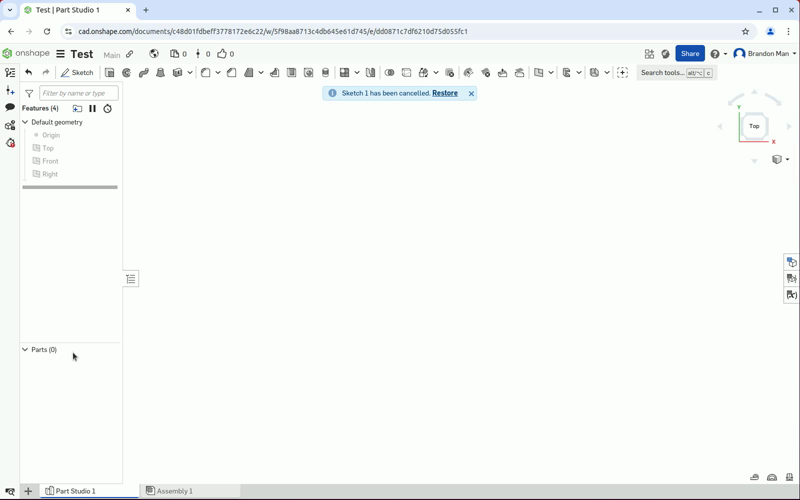
key(space)
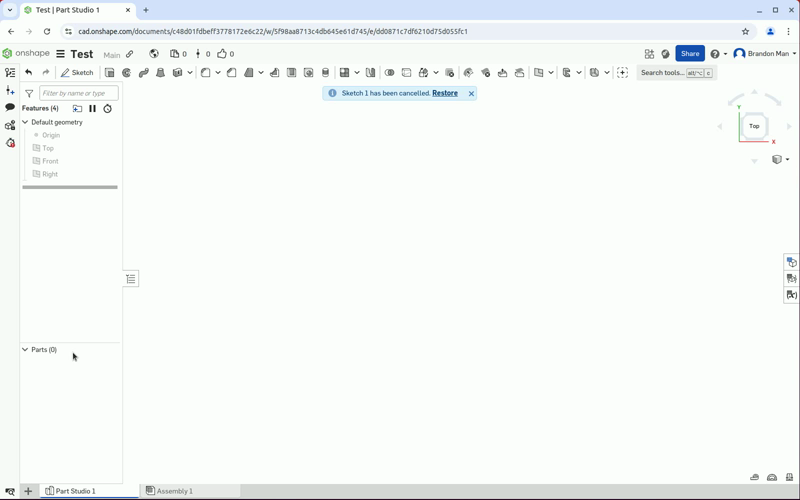
key_down(shift)
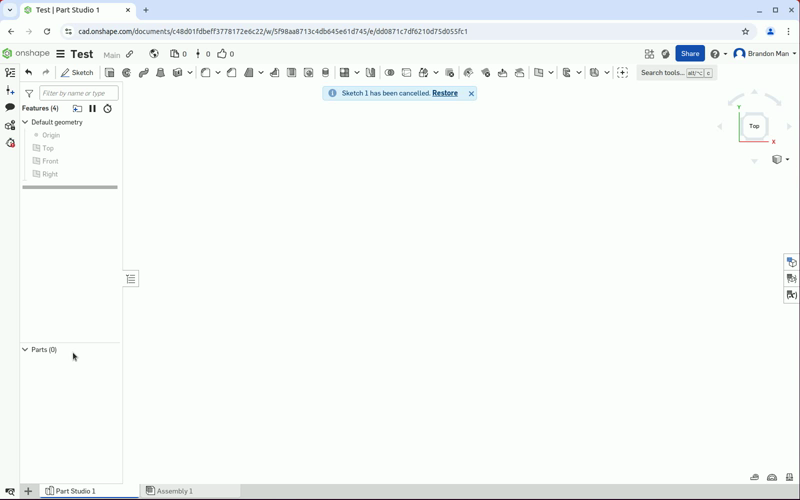
key(up)
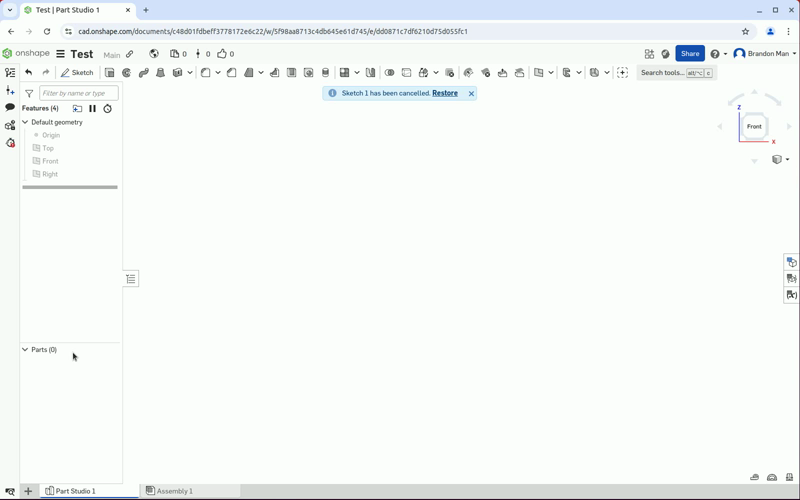
key_up(shift)
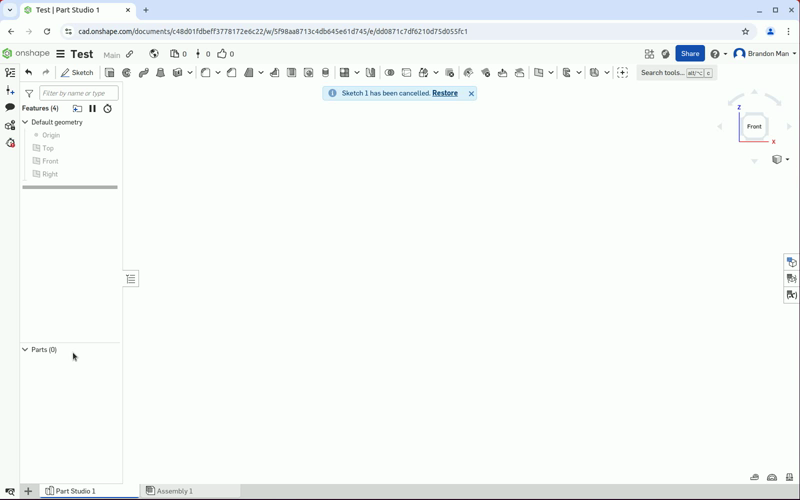
mouse_move(73, 352)
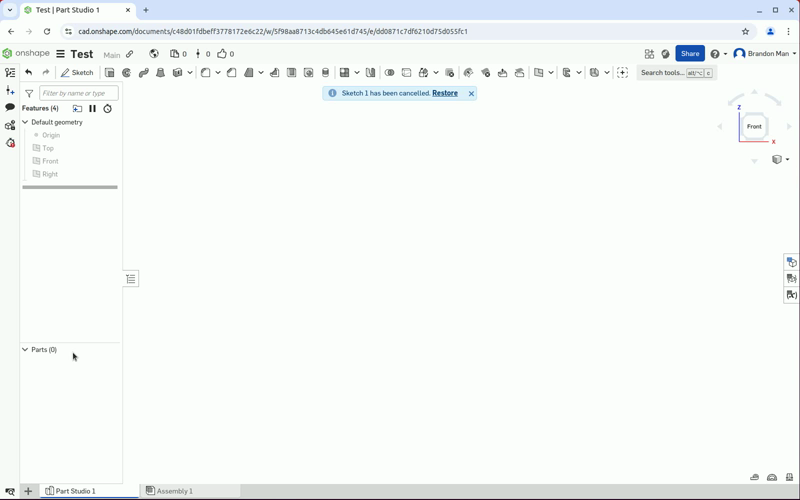
key(shift+y)
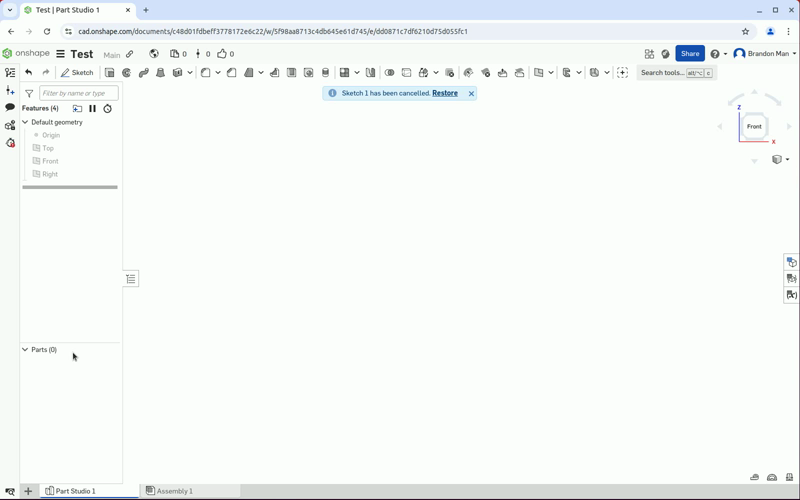
key(shift+s)
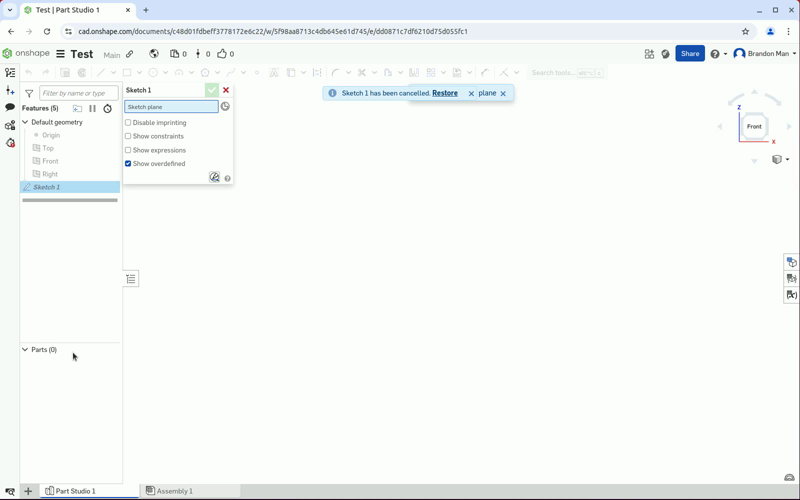
mouse_move(73, 163)
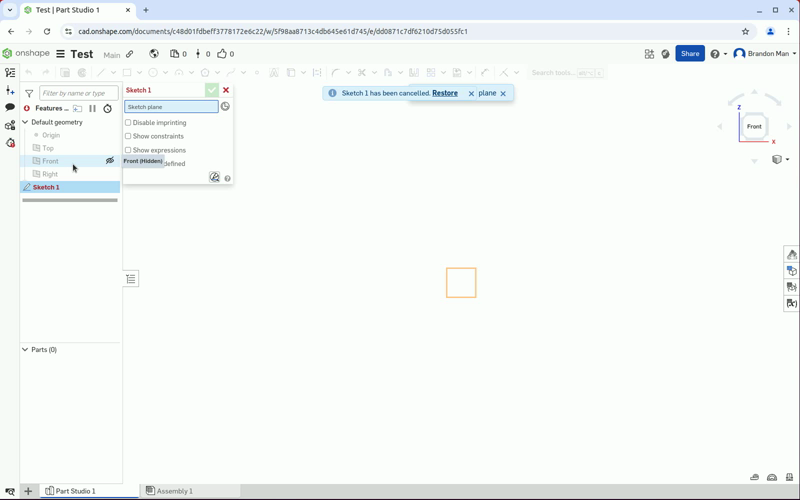
click(73, 163)
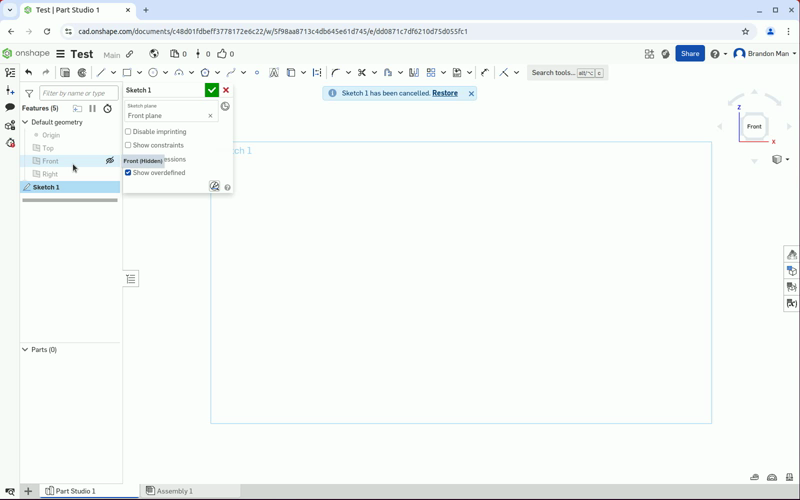
mouse_move(73, 352)
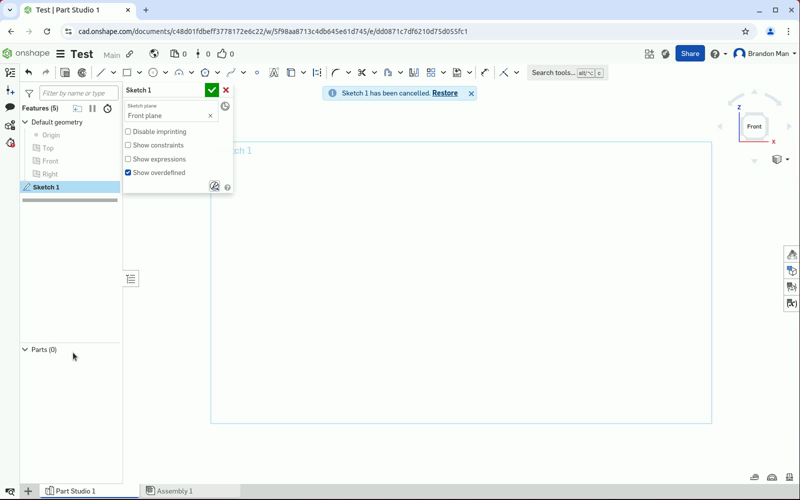
key(y)
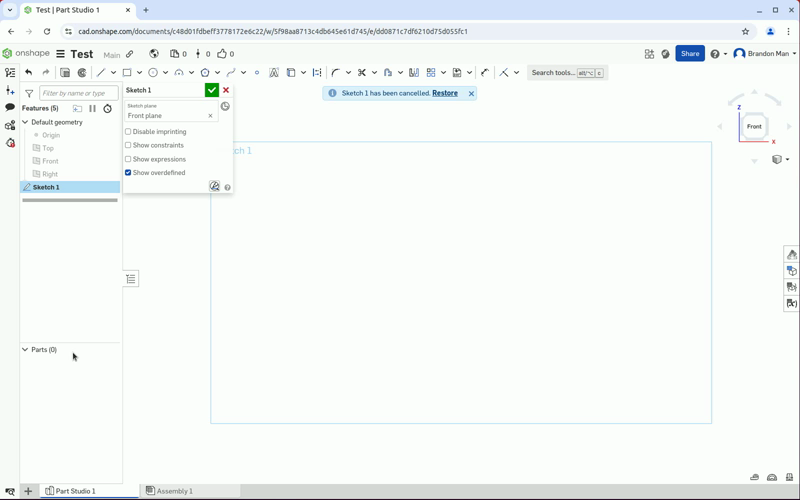
key(l)
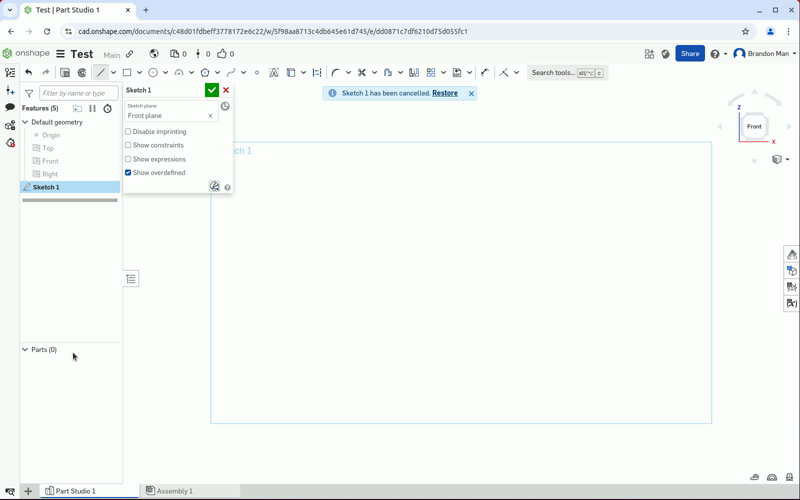
key_down(shift)
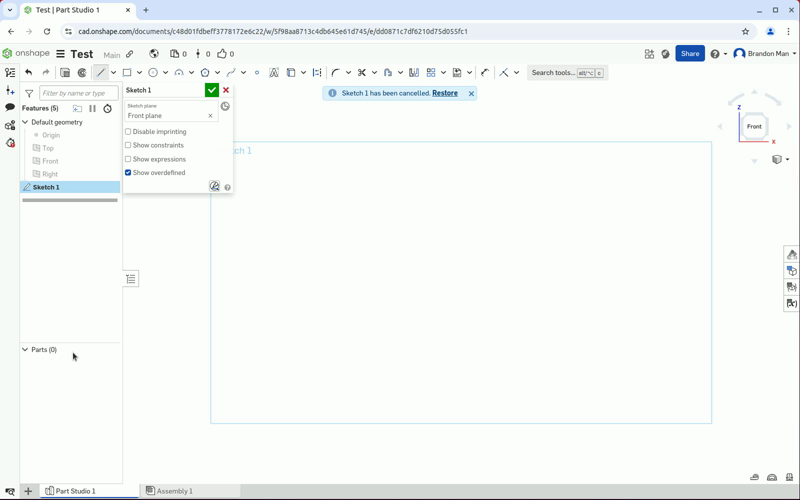
mouse_move(348, 311)
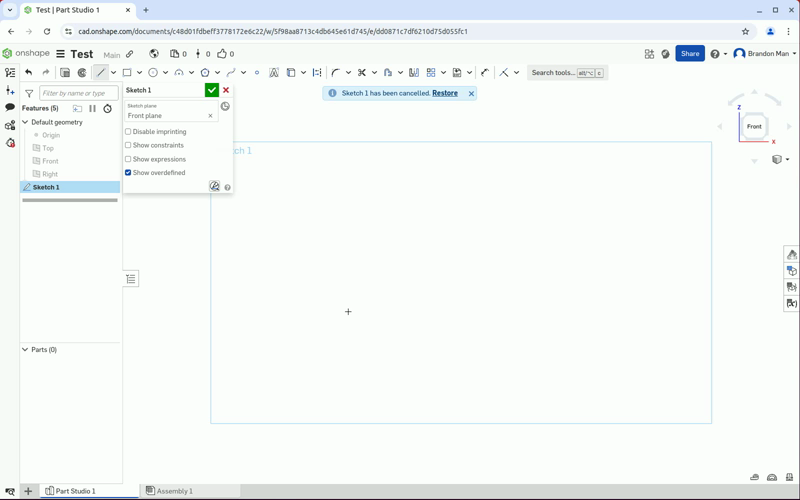
click(348, 311)
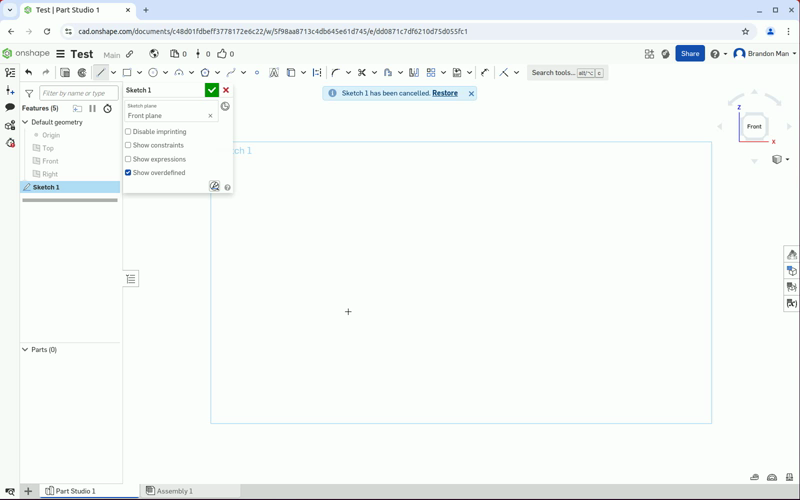
key_up(shift)
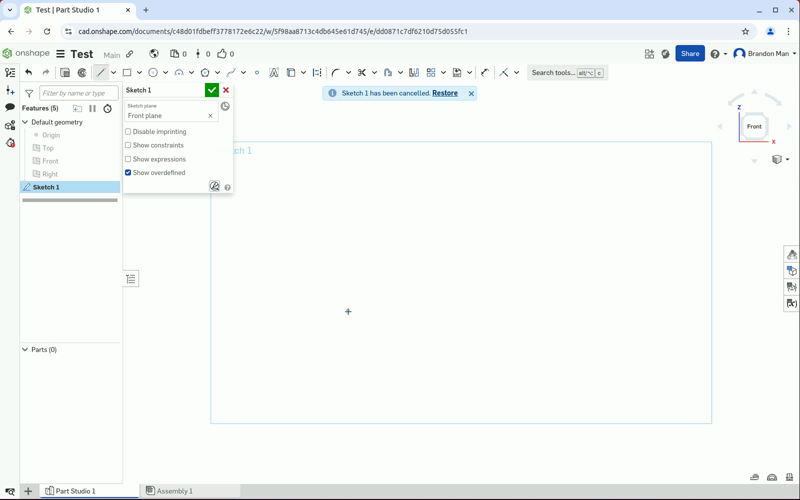
key_down(shift)
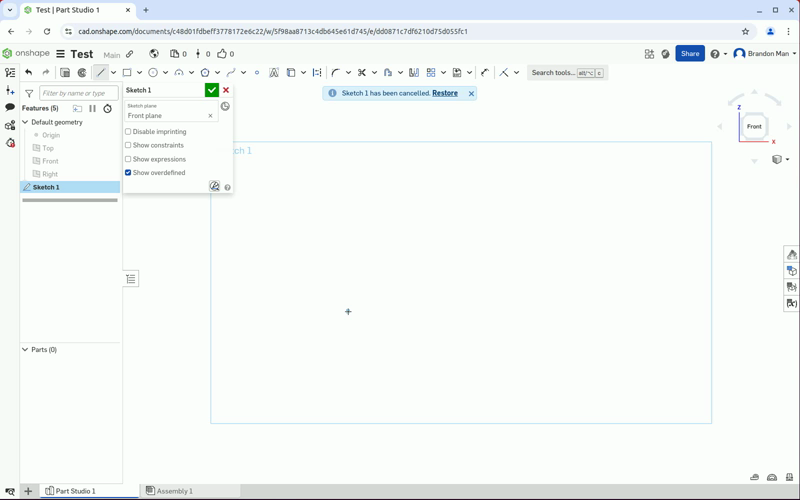
mouse_move(461, 311)
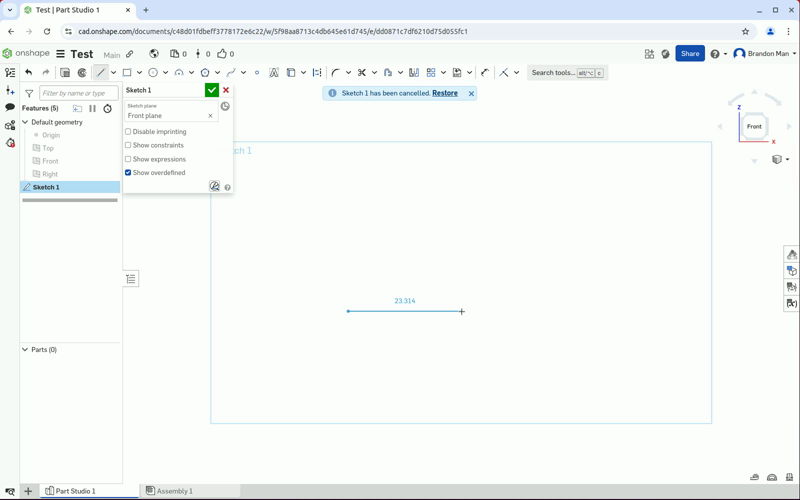
click(461, 311)
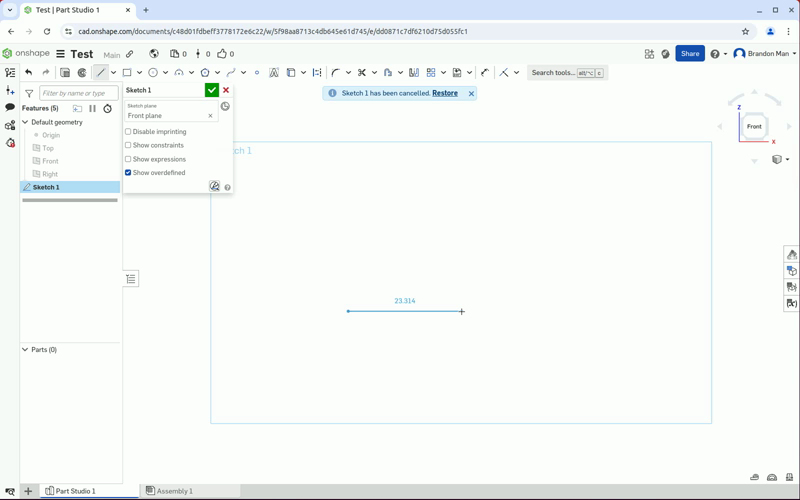
key_up(shift)
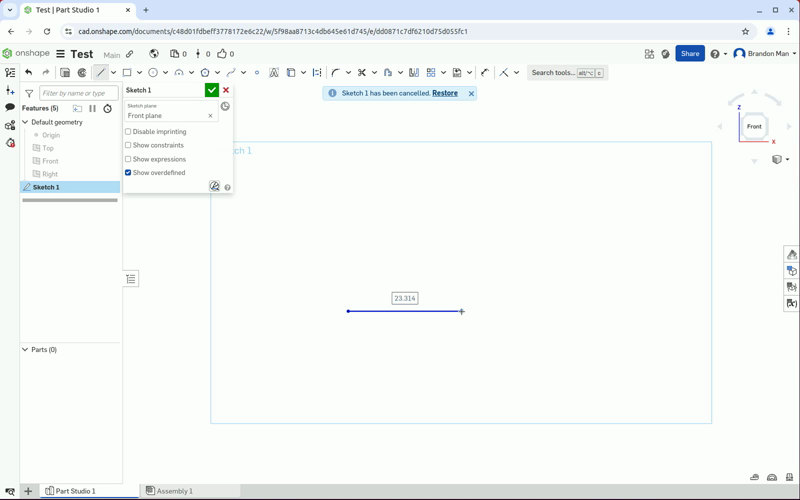
key_down(shift)
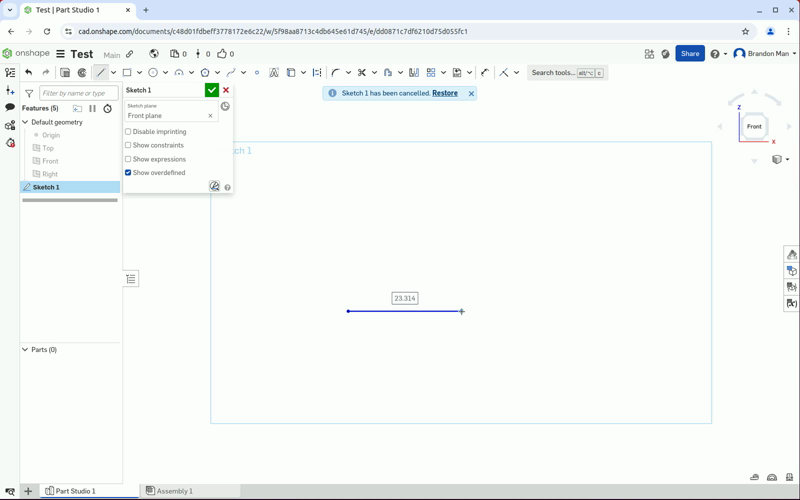
mouse_move(492, 311)
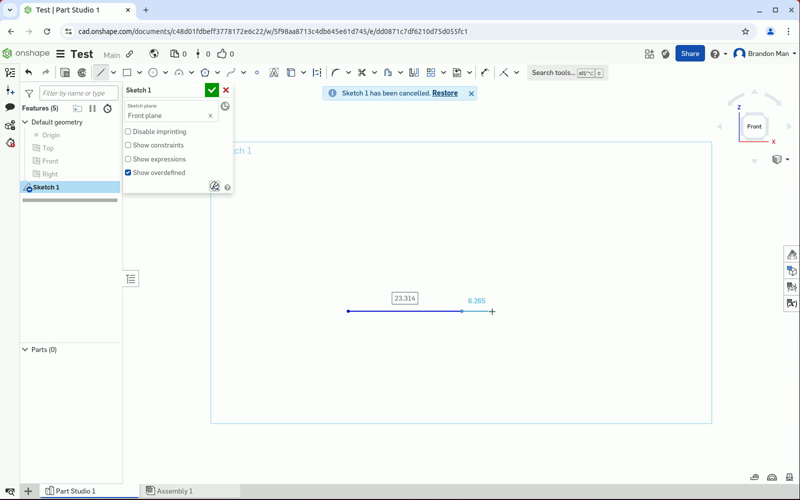
mouse_move(461, 301)
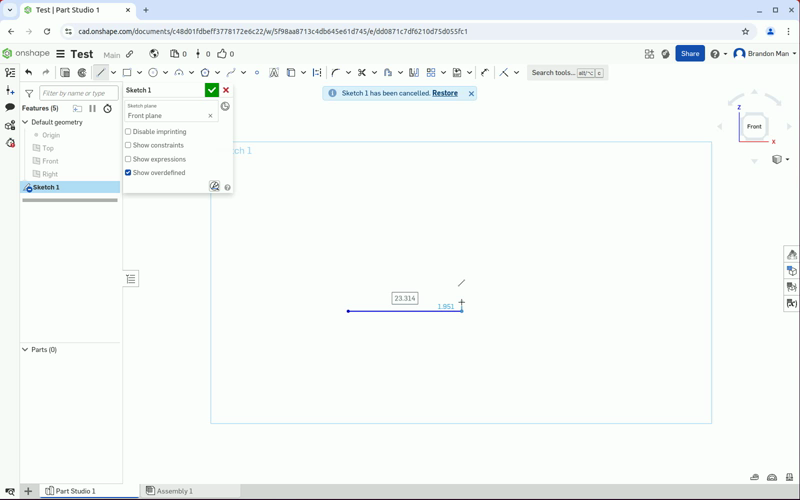
click(461, 301)
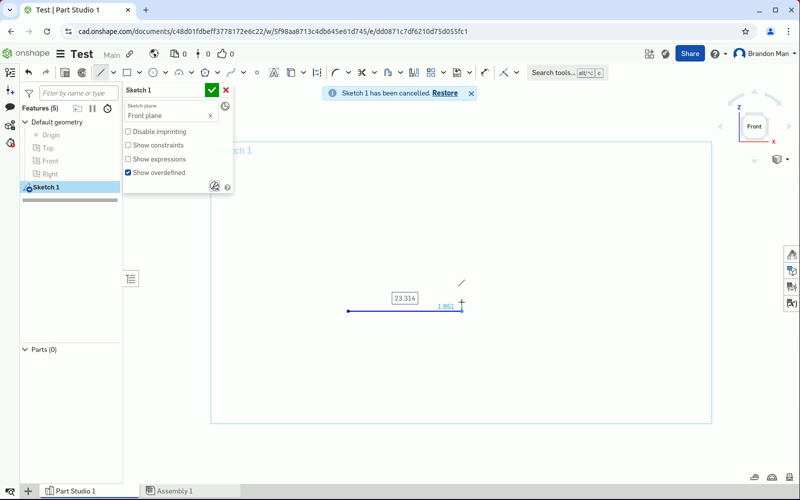
key_up(shift)
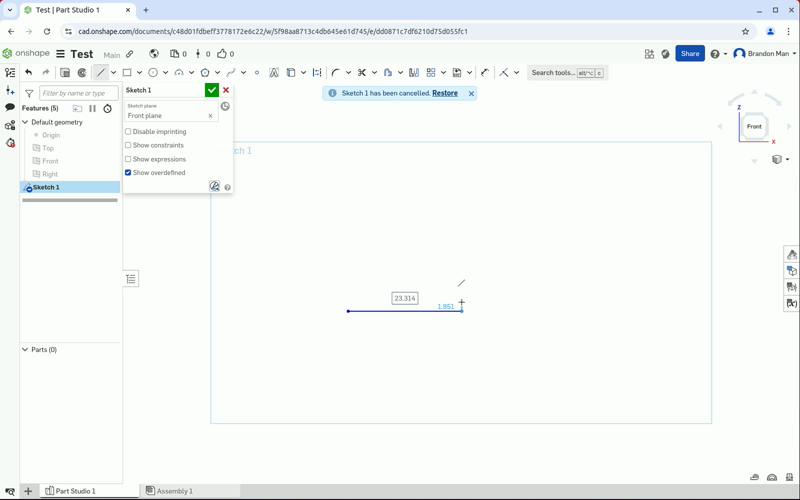
key_down(shift)
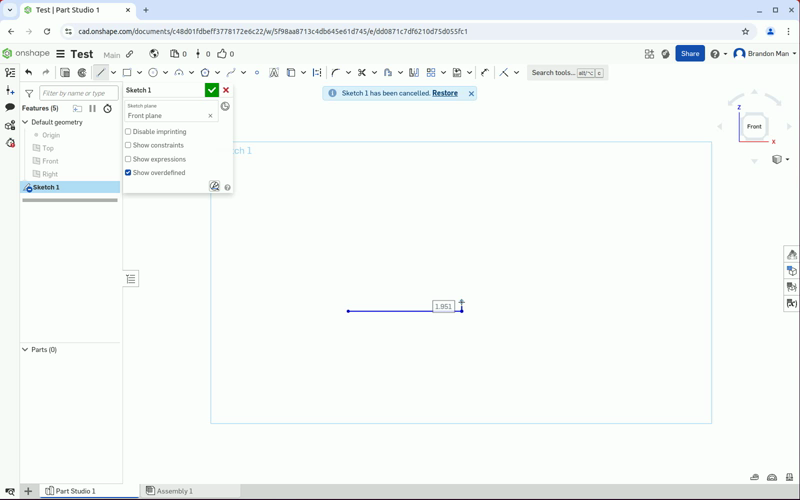
mouse_move(492, 301)
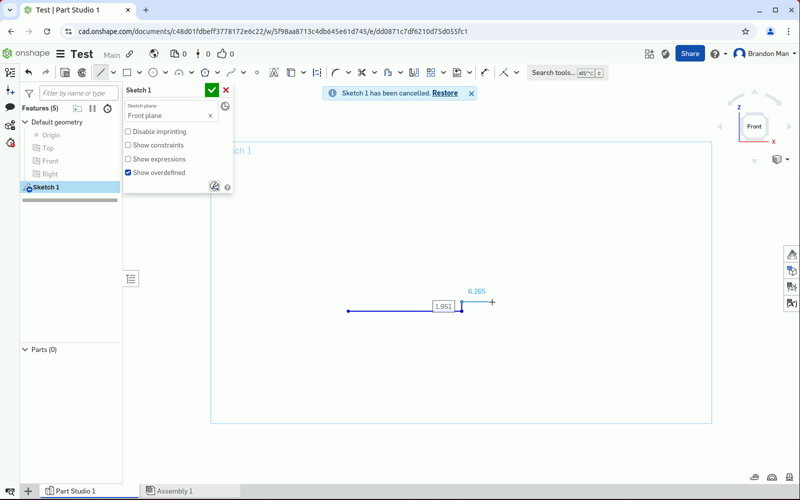
mouse_move(437, 301)
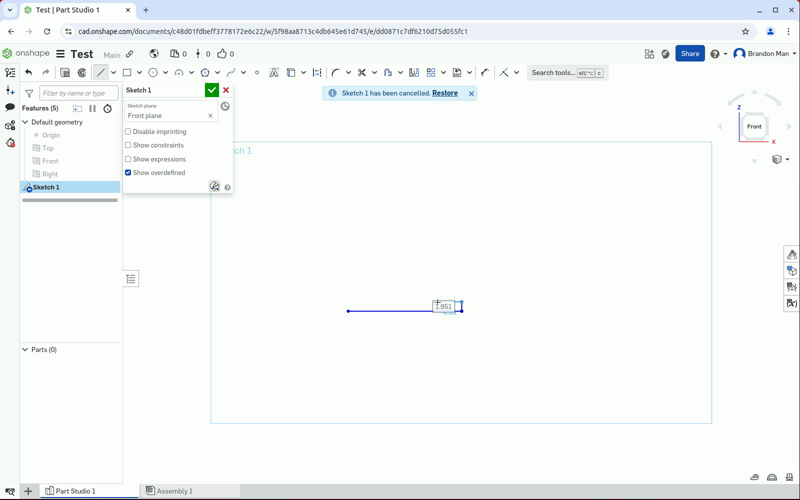
click(437, 301)
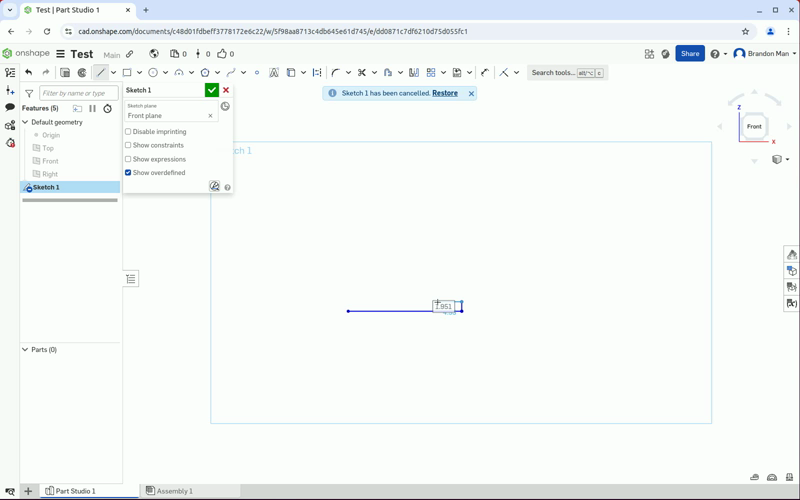
key_up(shift)
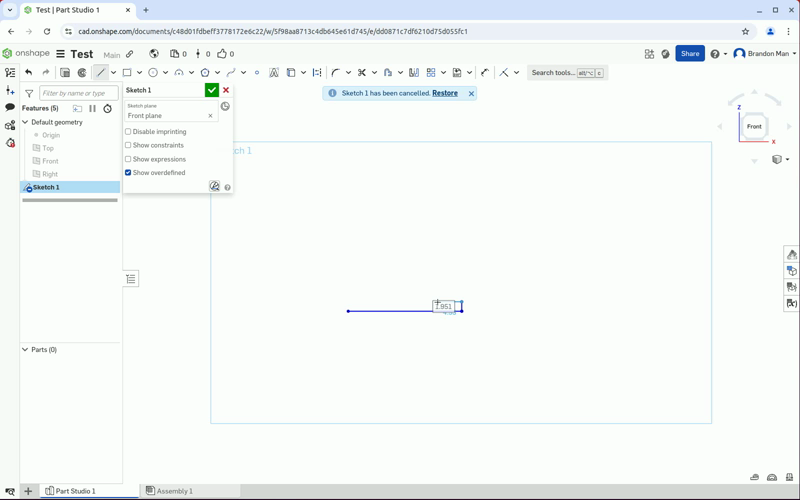
key_down(shift)
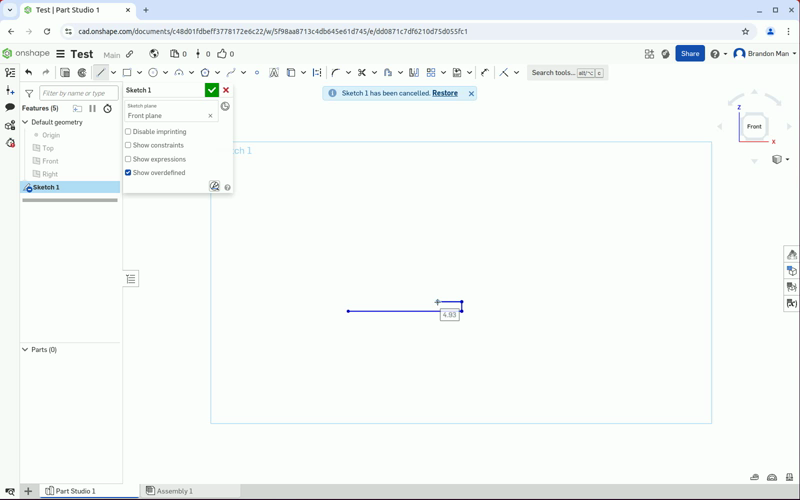
mouse_move(467, 301)
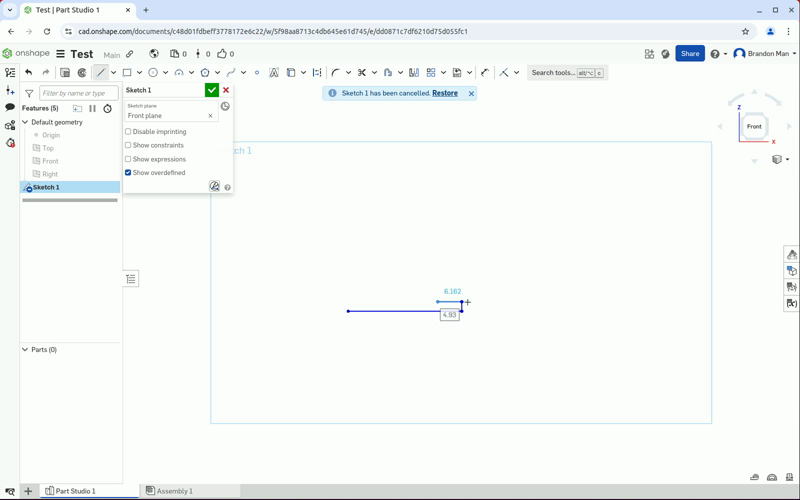
mouse_move(437, 277)
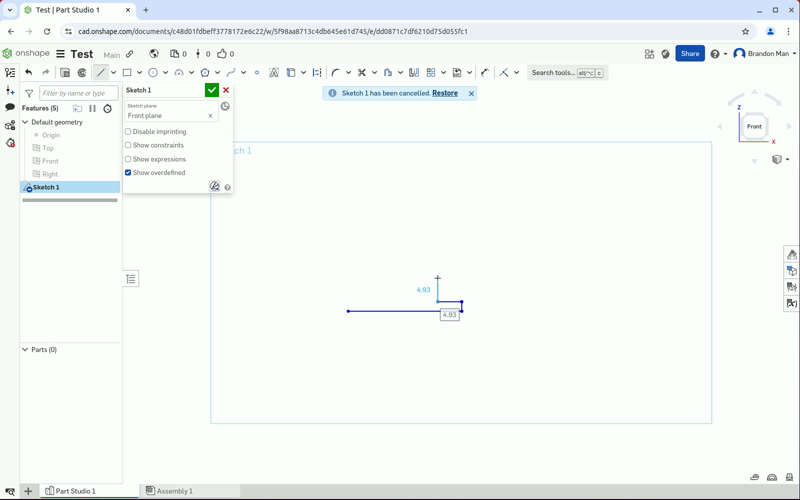
click(437, 277)
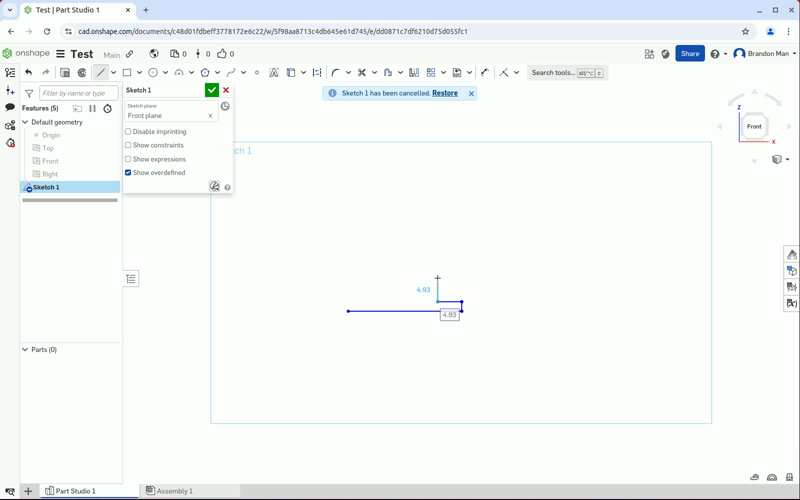
key_up(shift)
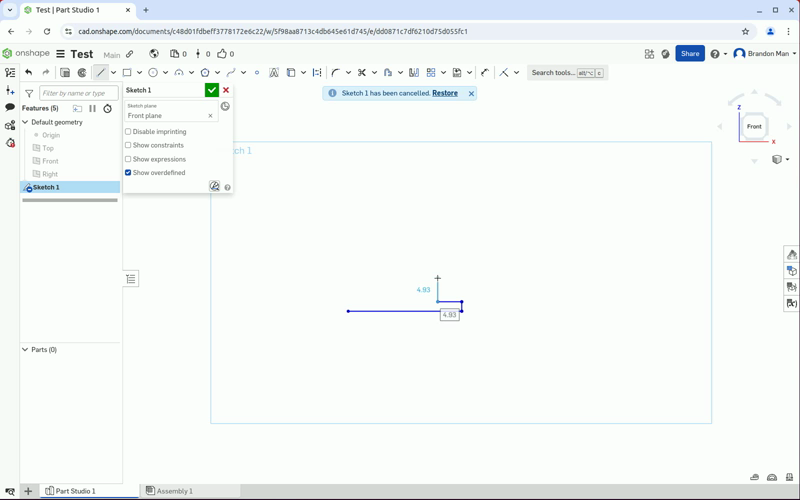
key_down(shift)
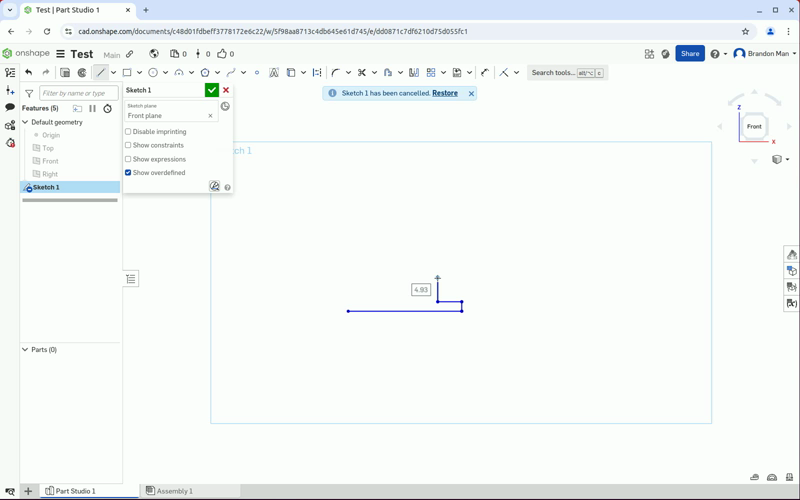
mouse_move(467, 277)
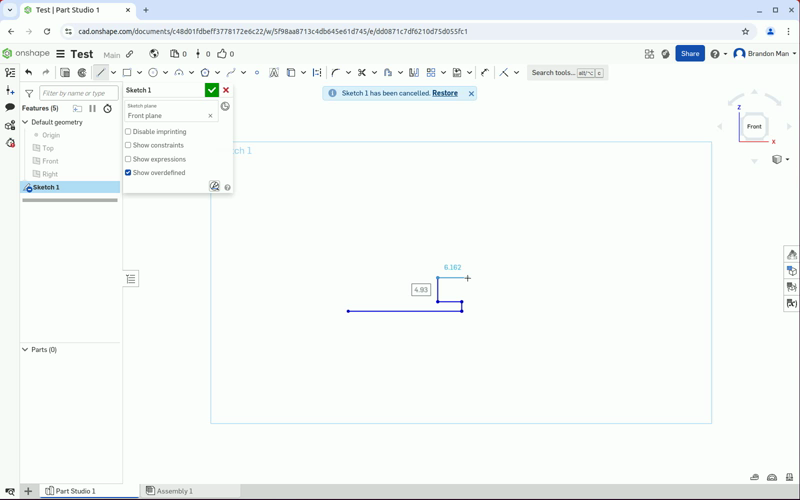
mouse_move(428, 277)
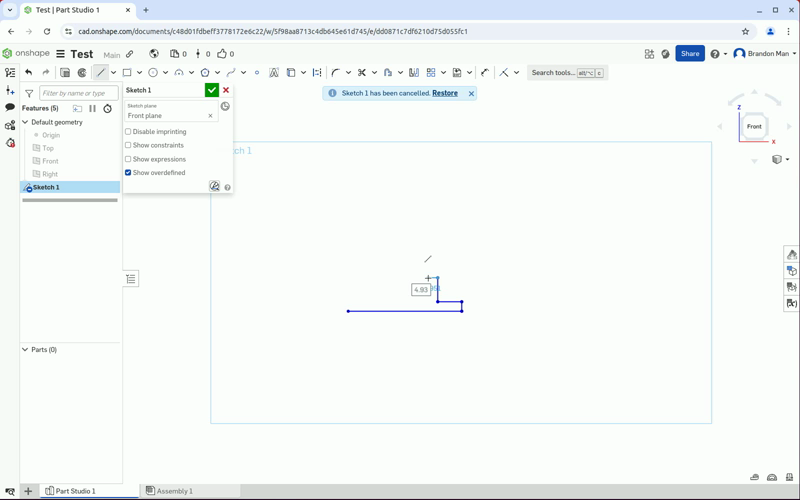
click(428, 277)
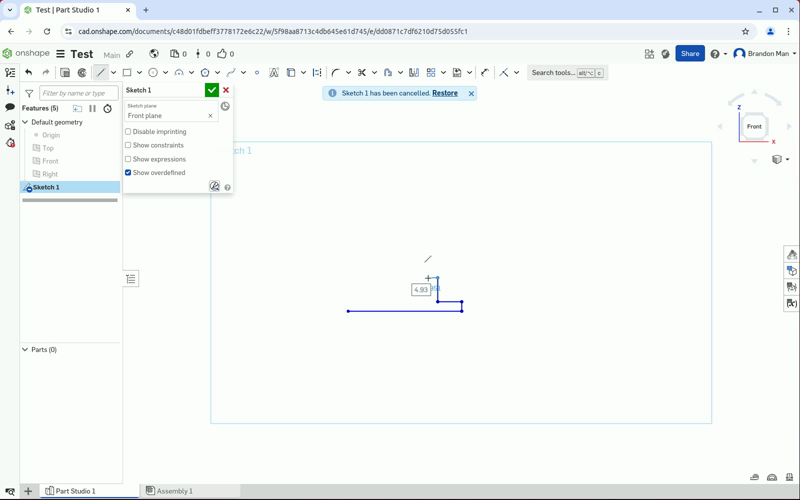
key_up(shift)
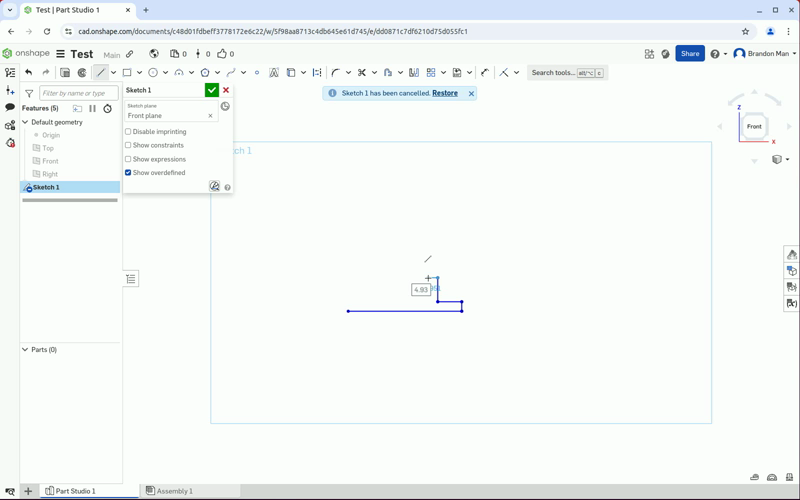
key(esc)
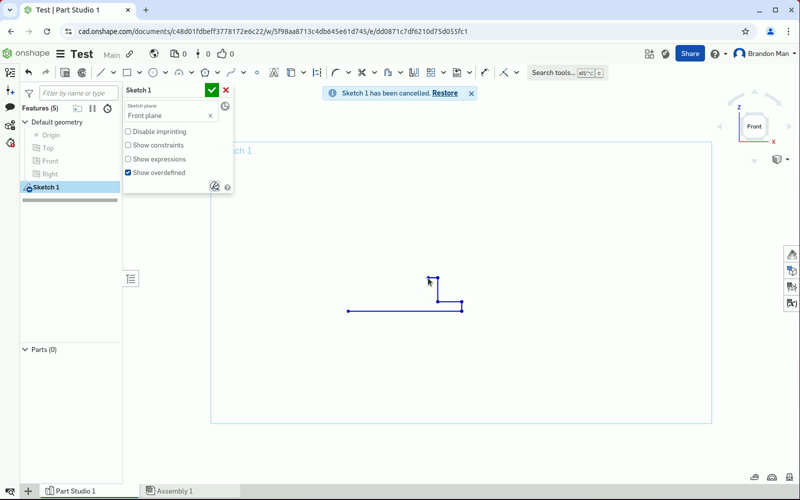
key(a)
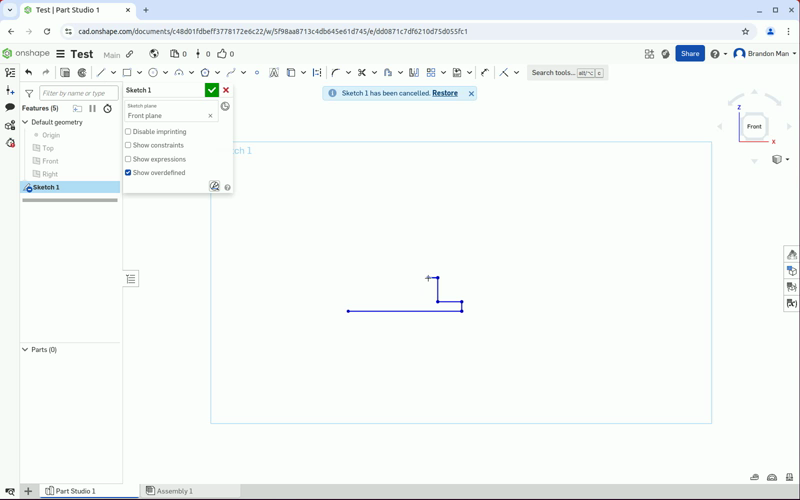
mouse_move(428, 277)
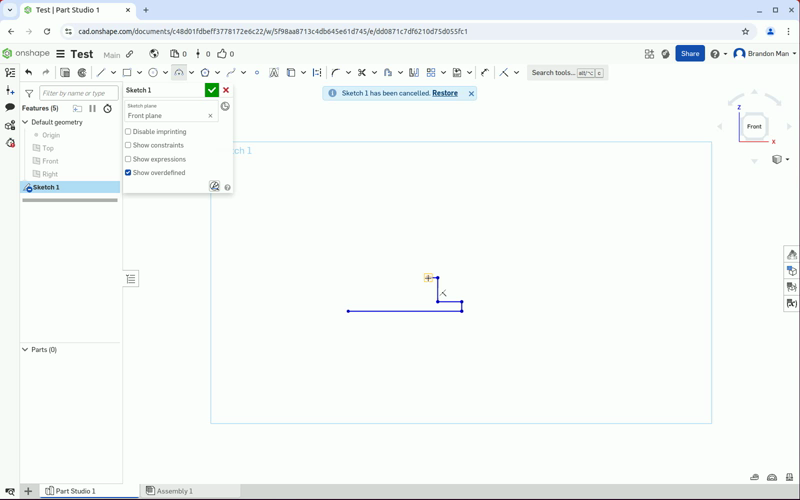
click(428, 277)
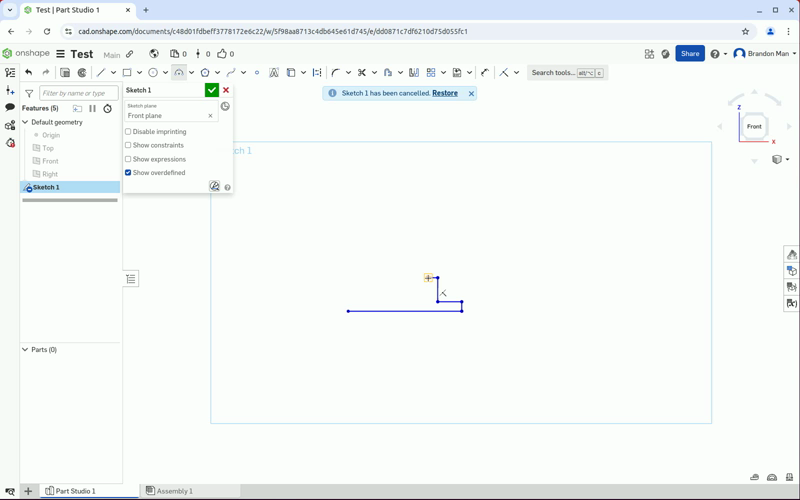
key_down(shift)
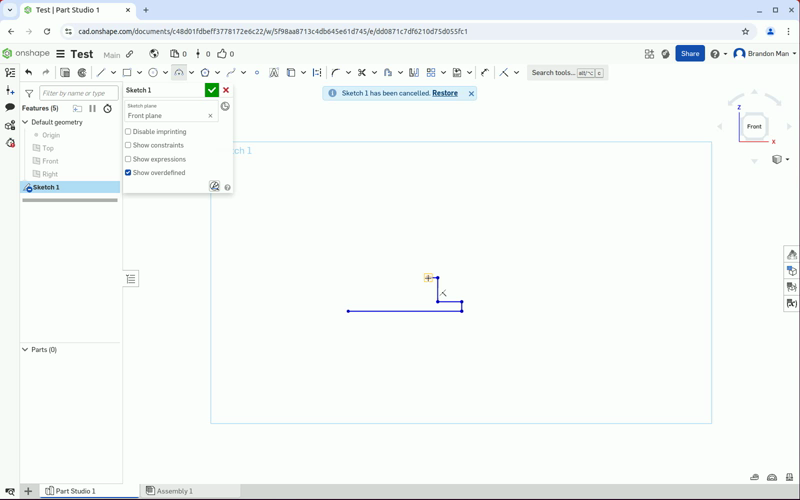
mouse_move(381, 277)
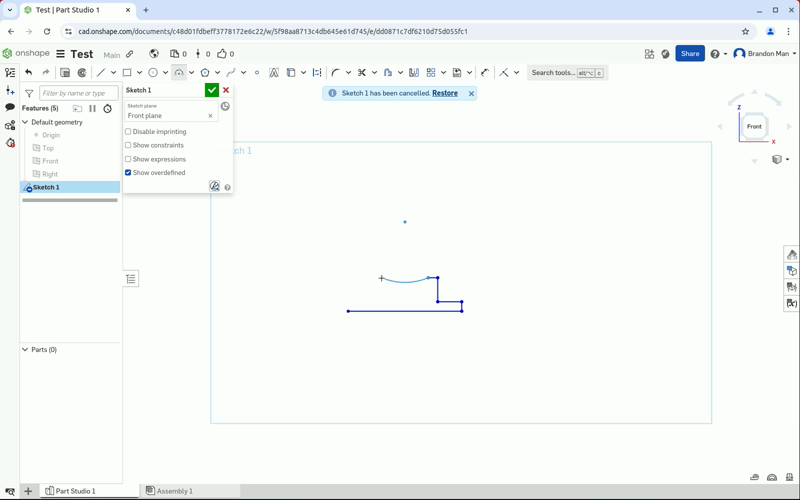
click(381, 277)
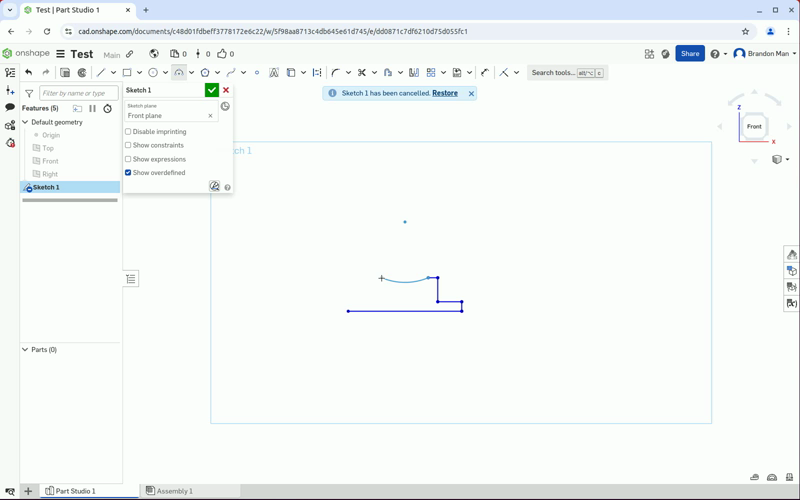
mouse_move(404, 301)
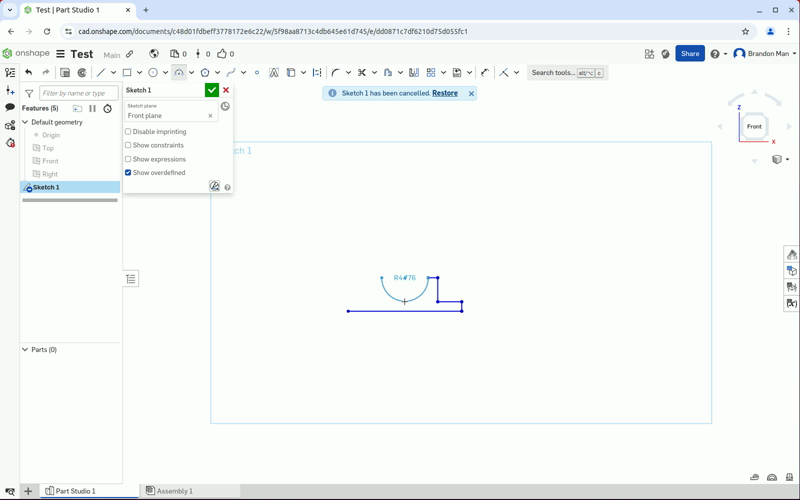
click(404, 301)
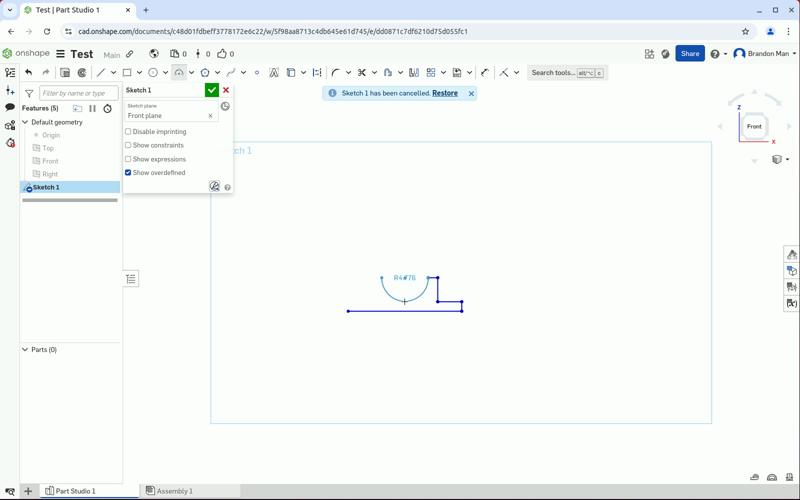
key_up(shift)
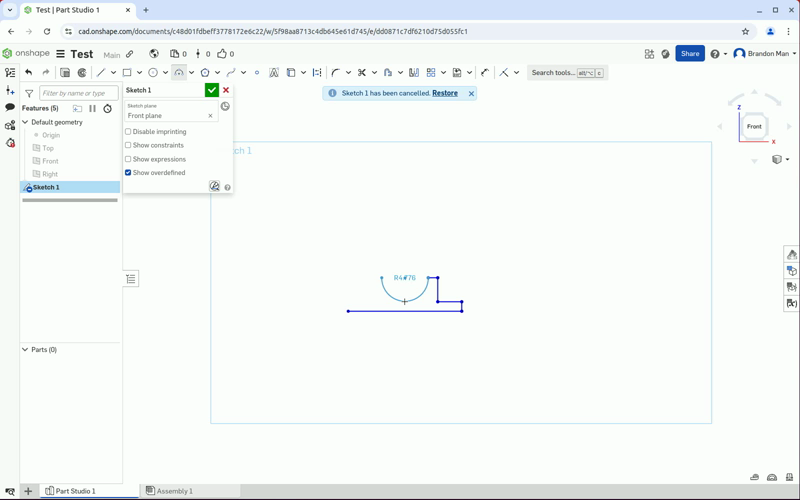
key(esc)
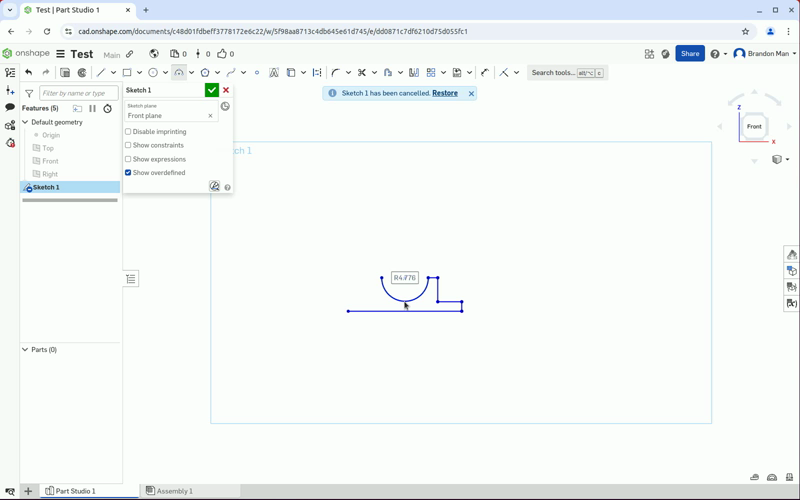
key(l)
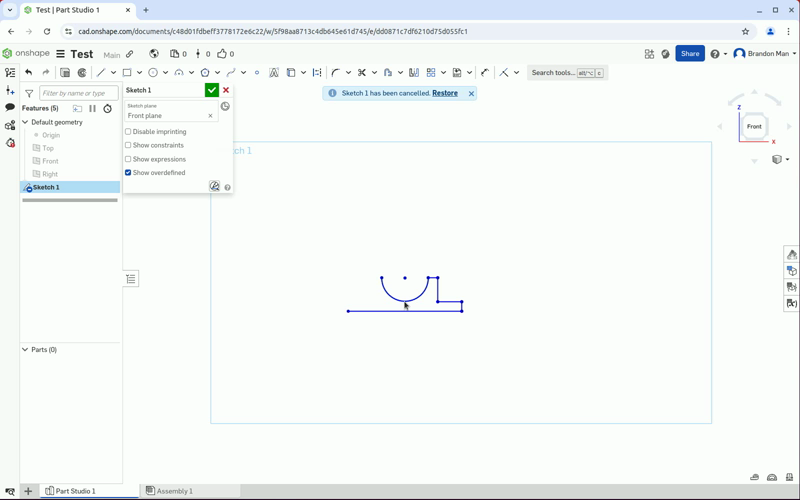
mouse_move(381, 277)
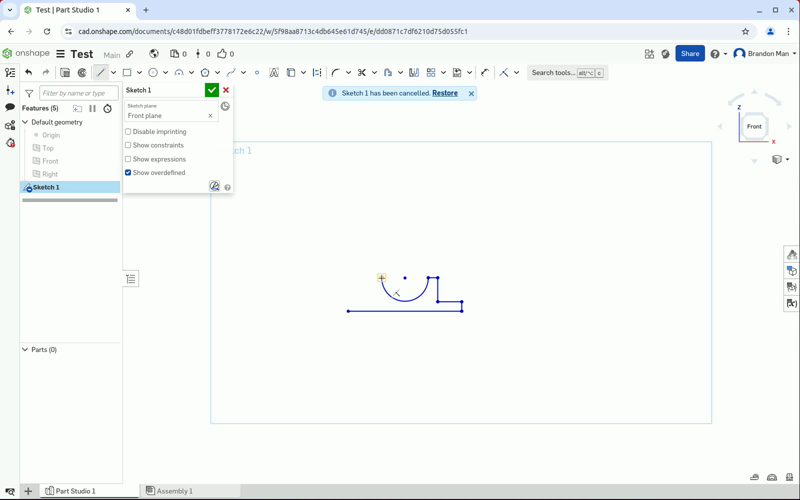
click(381, 277)
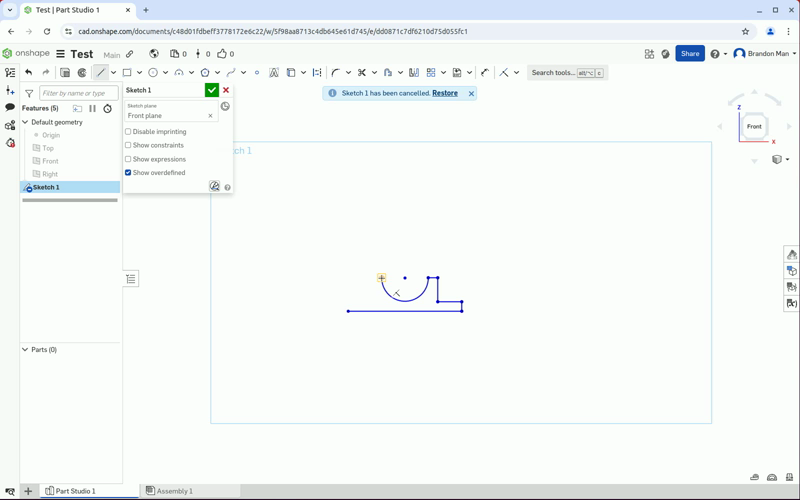
key_down(shift)
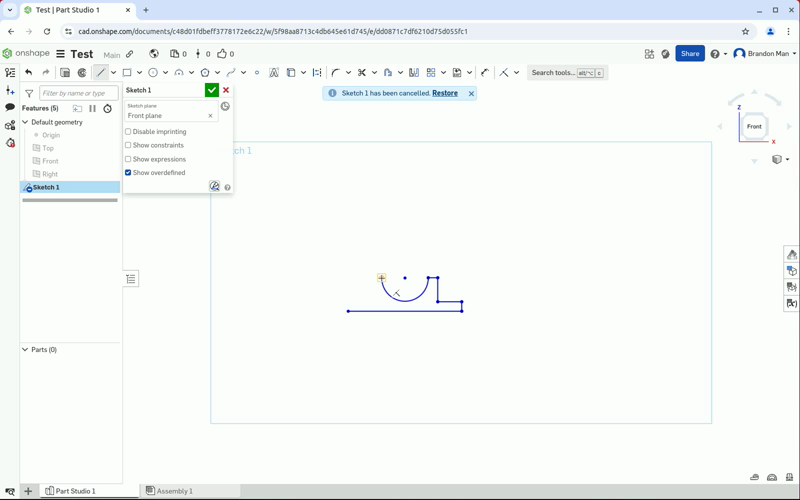
mouse_move(411, 277)
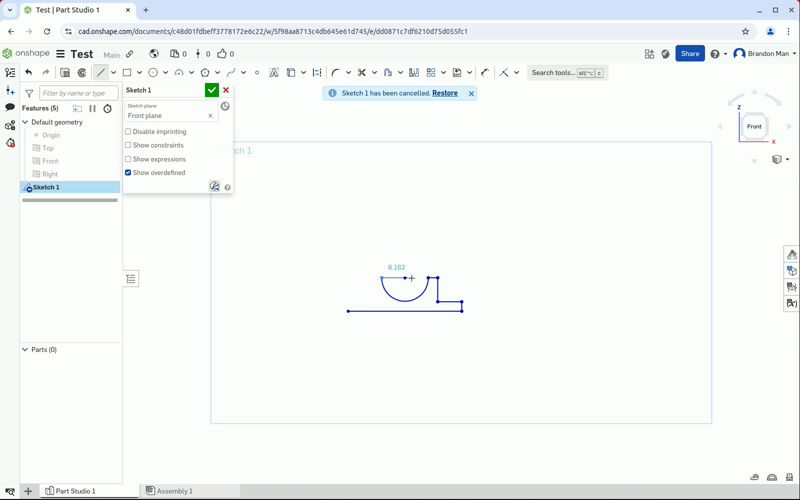
mouse_move(372, 277)
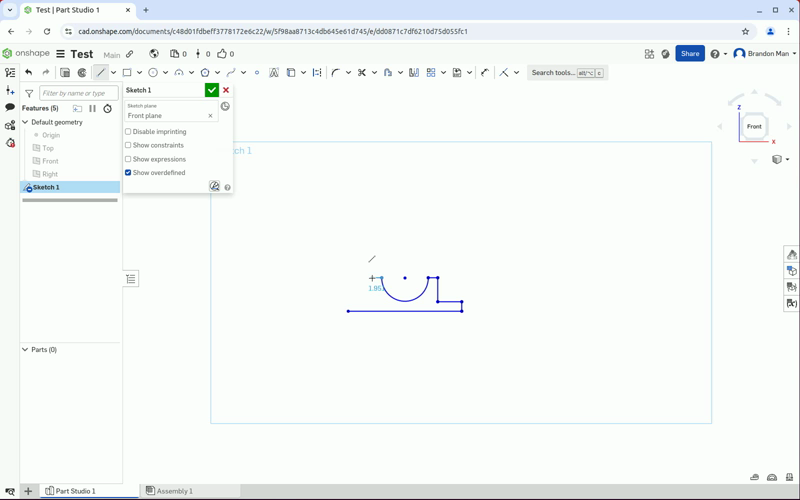
click(372, 277)
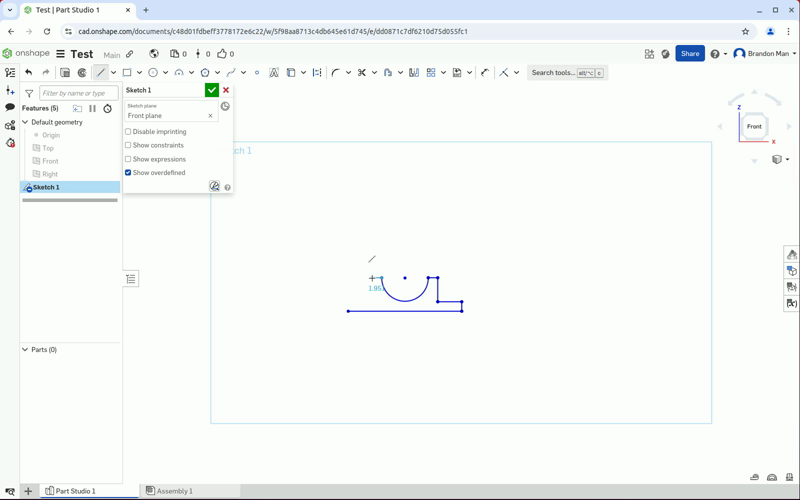
key_up(shift)
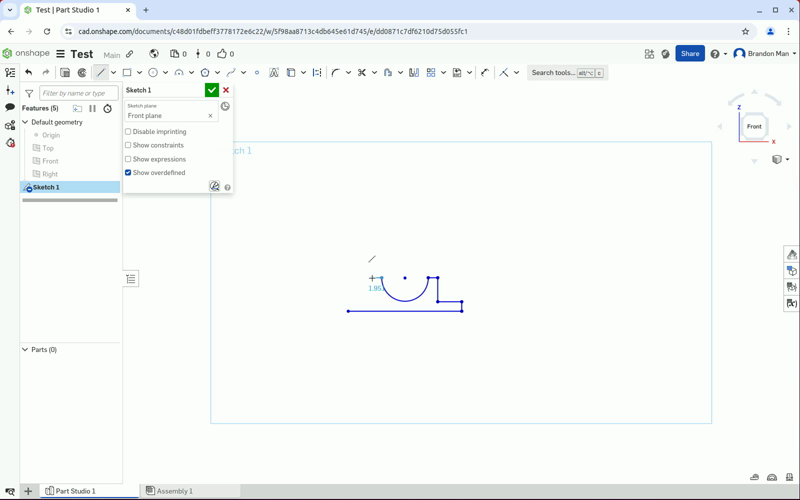
key_down(shift)
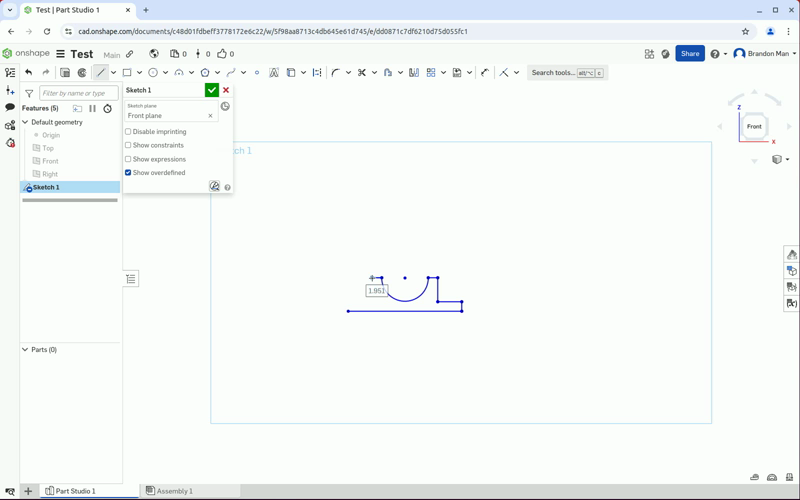
mouse_move(402, 277)
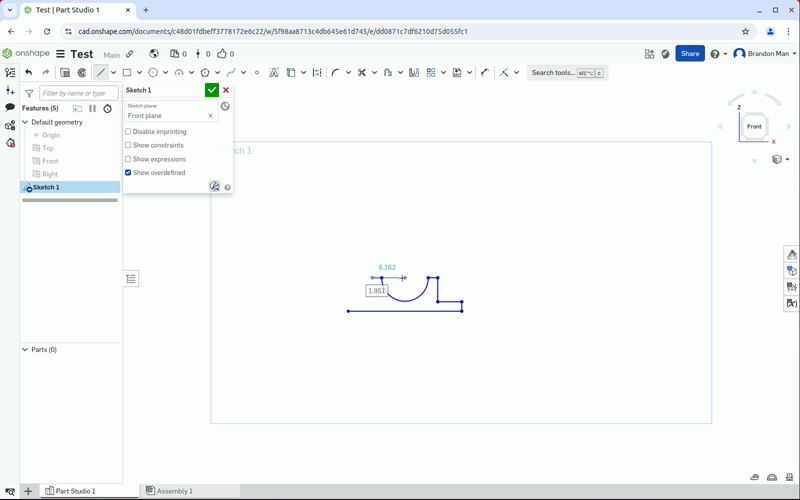
mouse_move(372, 301)
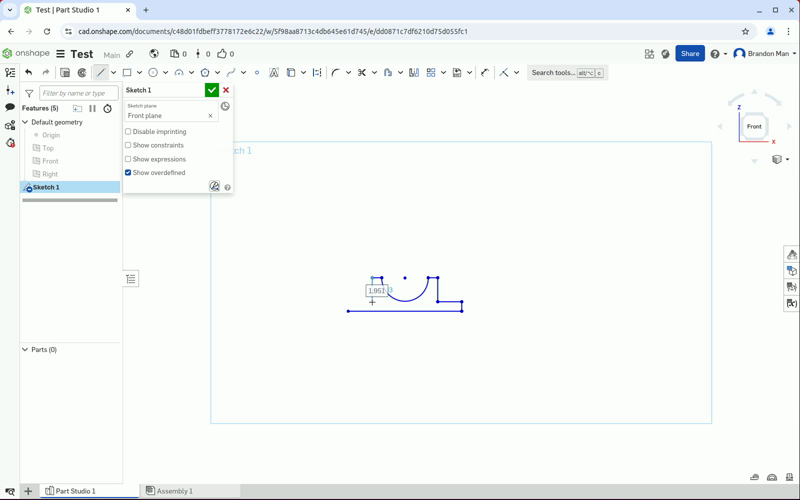
click(372, 301)
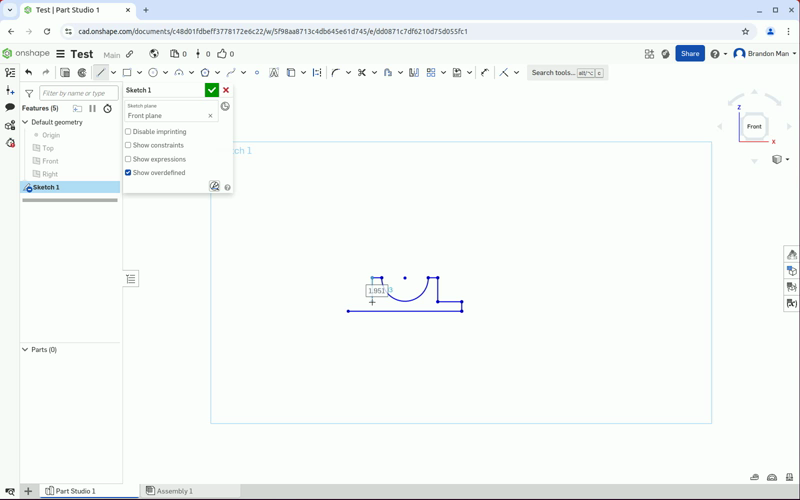
key_up(shift)
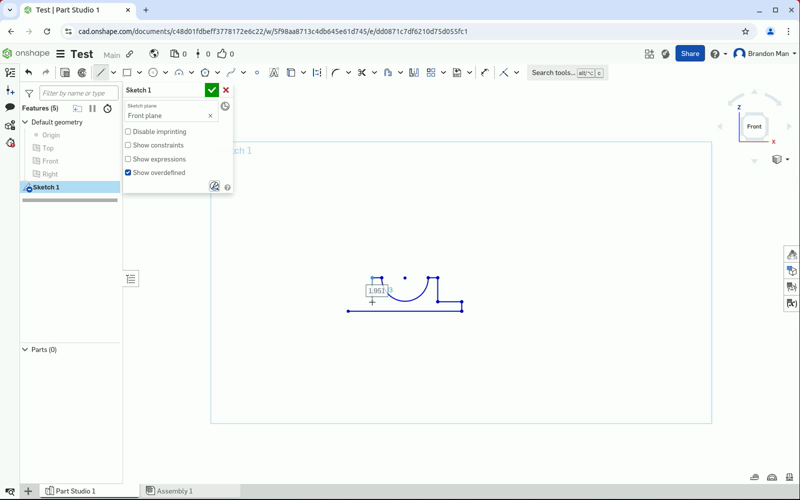
key_down(shift)
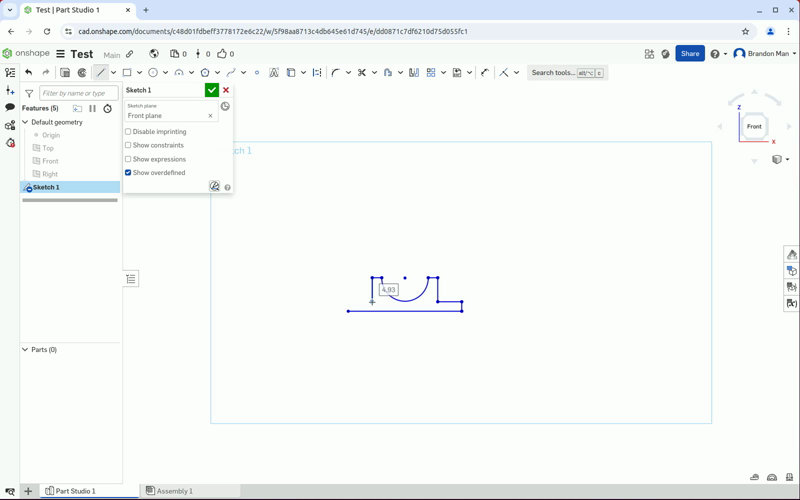
mouse_move(402, 301)
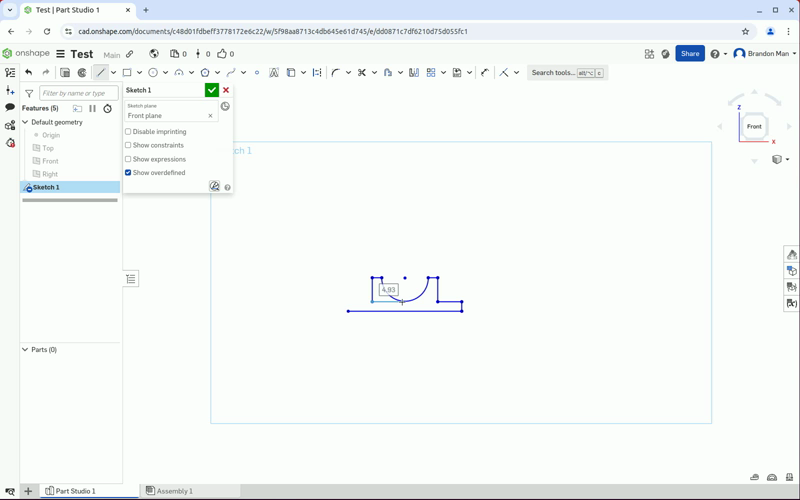
mouse_move(348, 301)
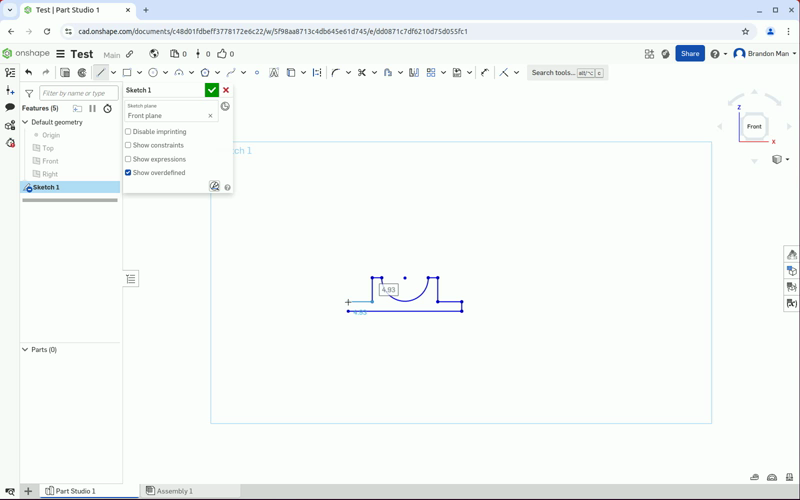
click(348, 301)
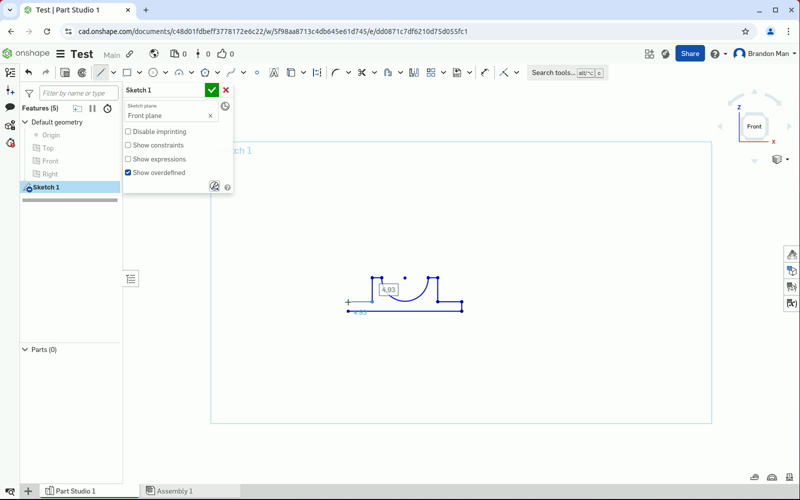
key_up(shift)
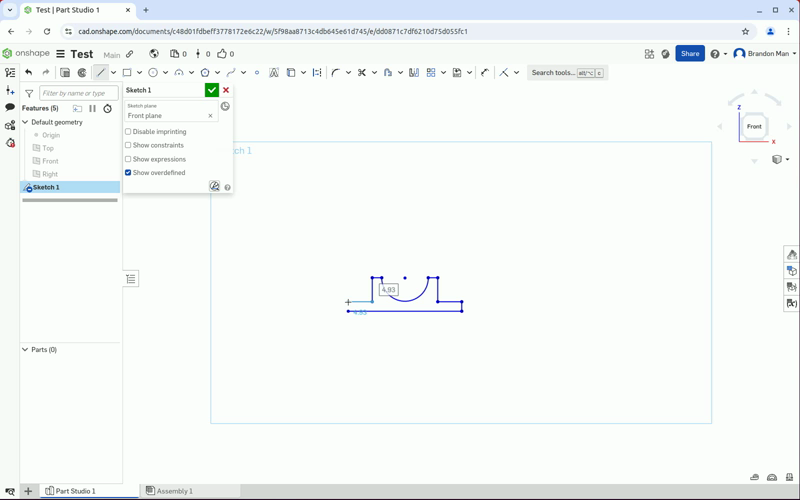
mouse_move(378, 301)
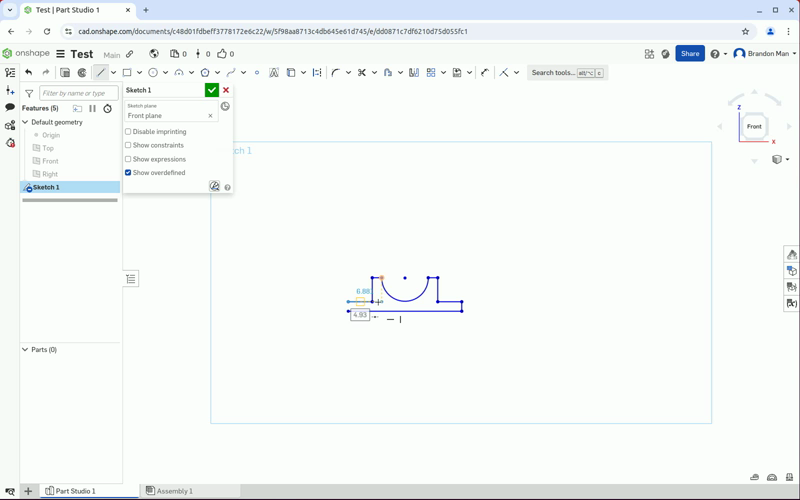
key_down(shift)
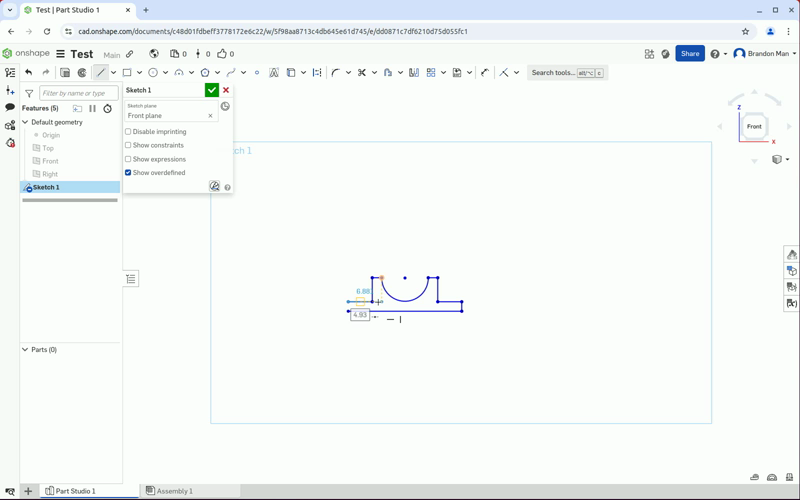
mouse_move(348, 311)
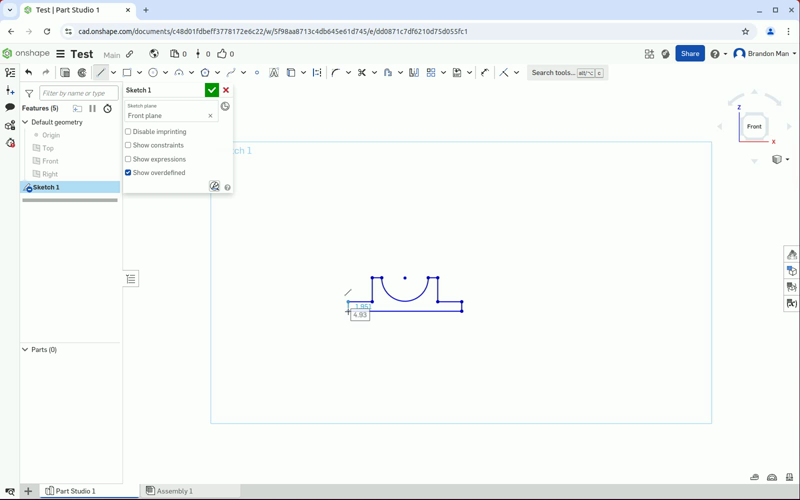
key_up(shift)
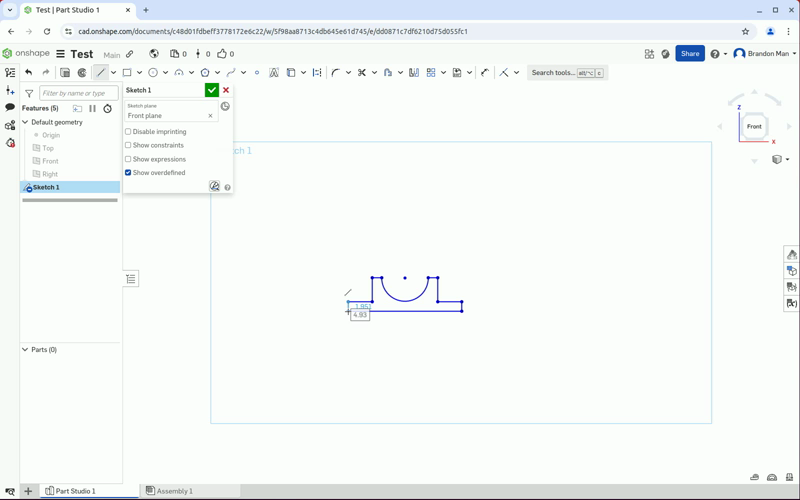
click(348, 311)
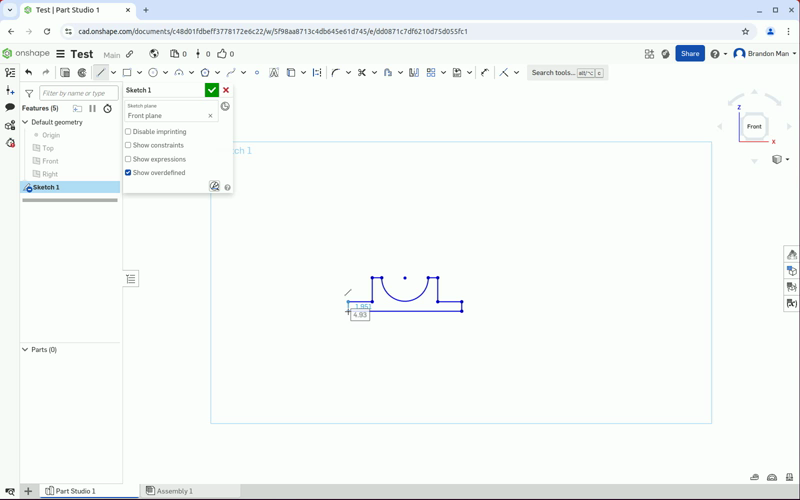
key(esc)
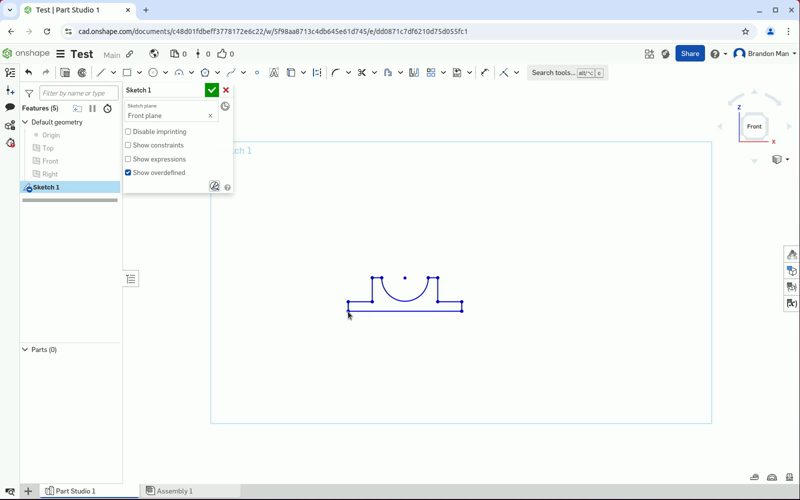
mouse_move(367, 309)
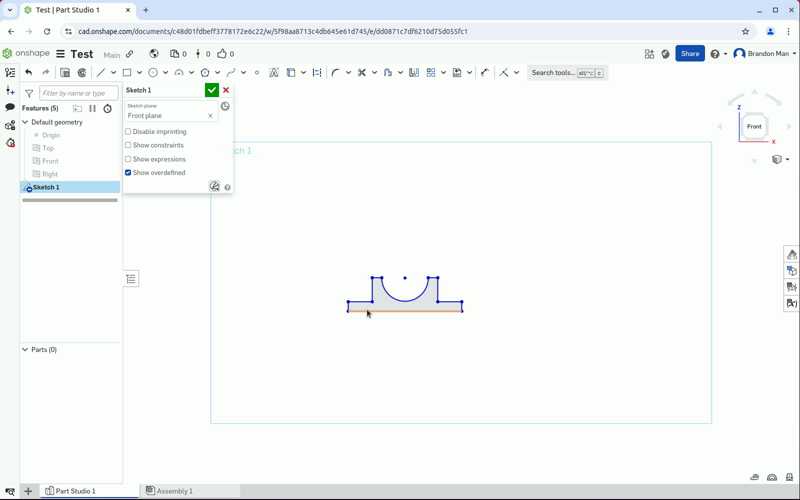
scroll(6)
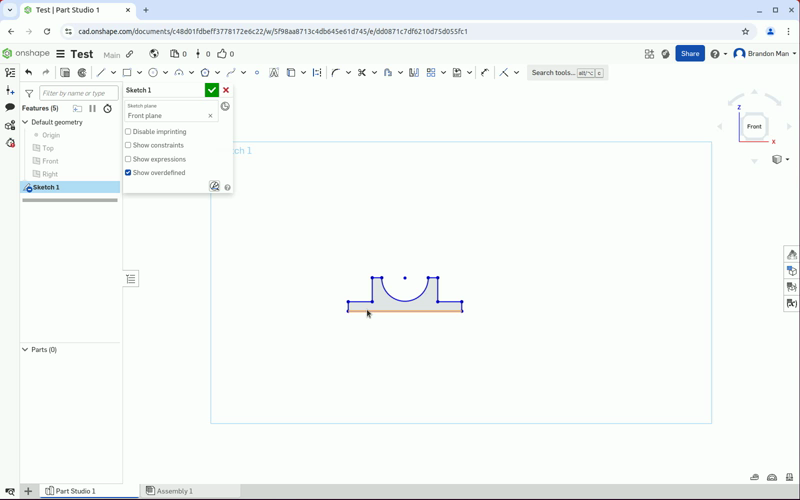
scroll(6)
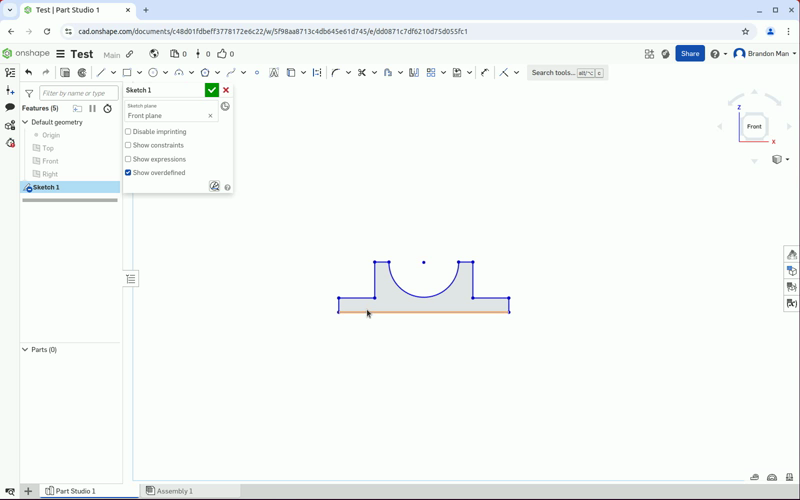
scroll(6)
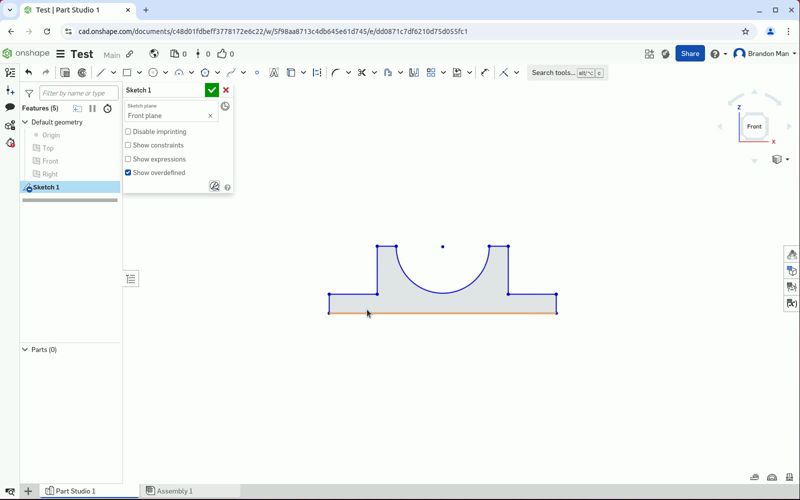
scroll(6)
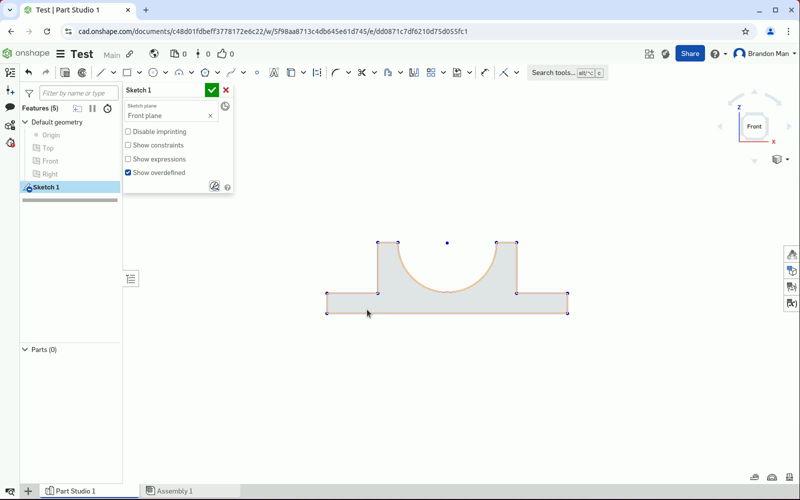
scroll(6)
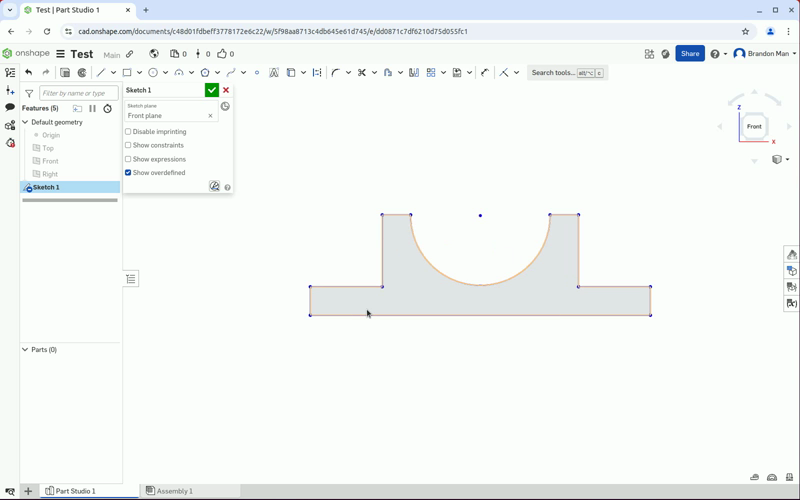
scroll(6)
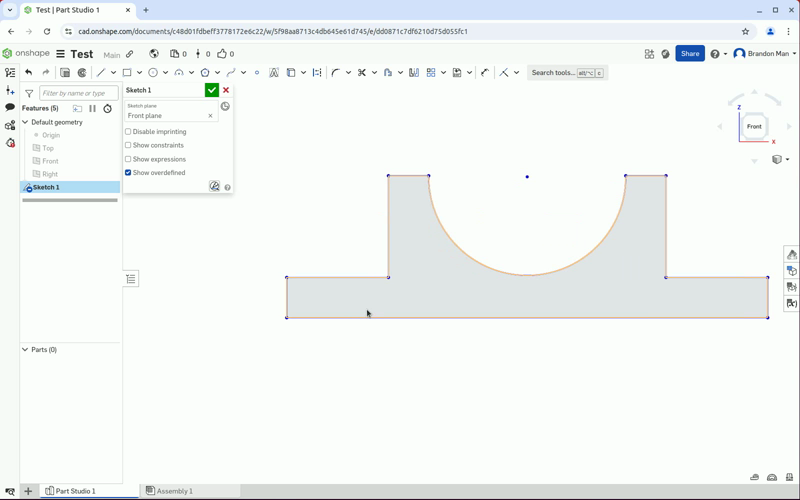
scroll(6)
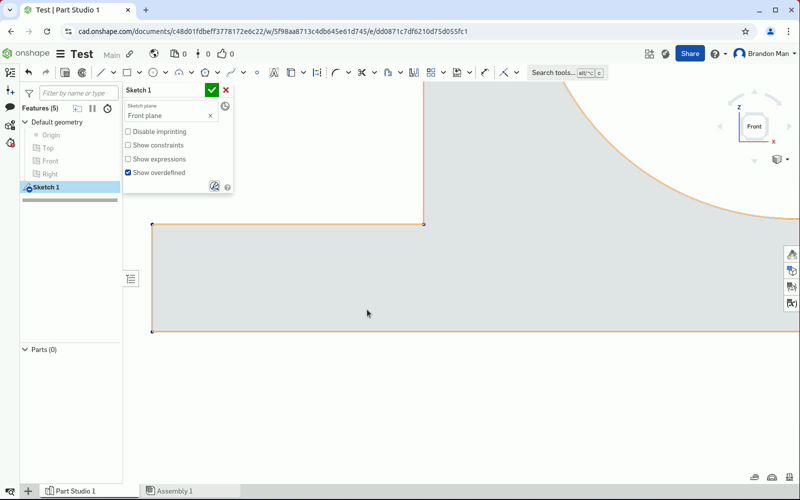
click(367, 309)
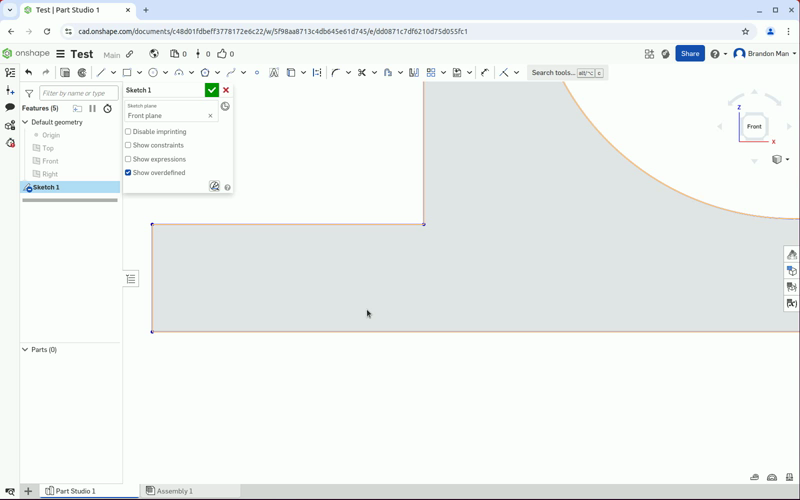
scroll(-6)
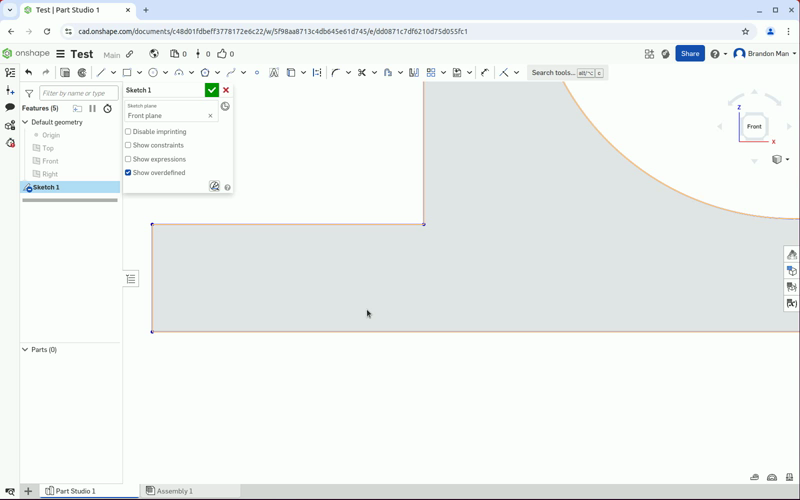
scroll(-6)
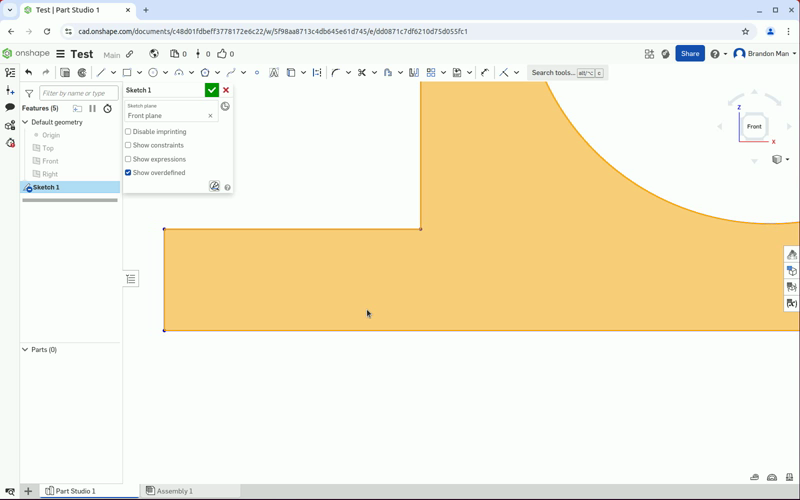
scroll(-6)
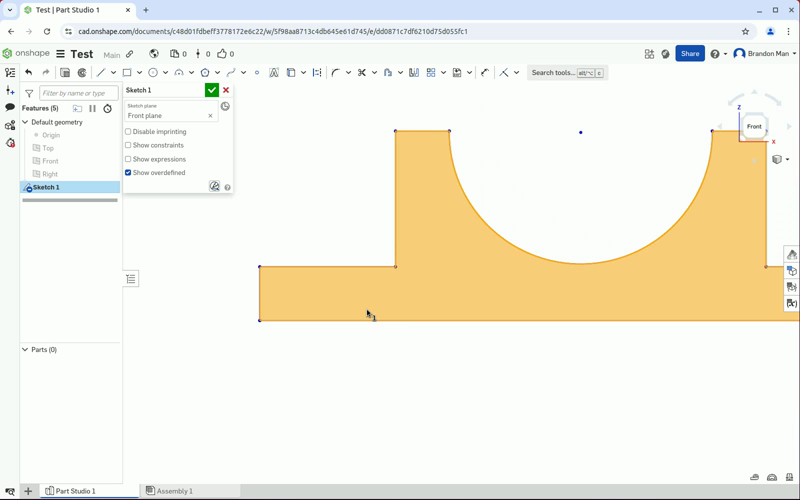
scroll(-6)
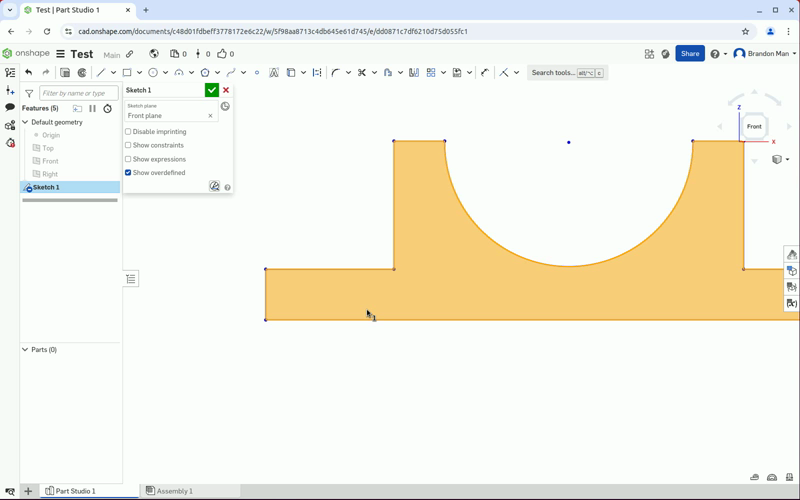
scroll(-6)
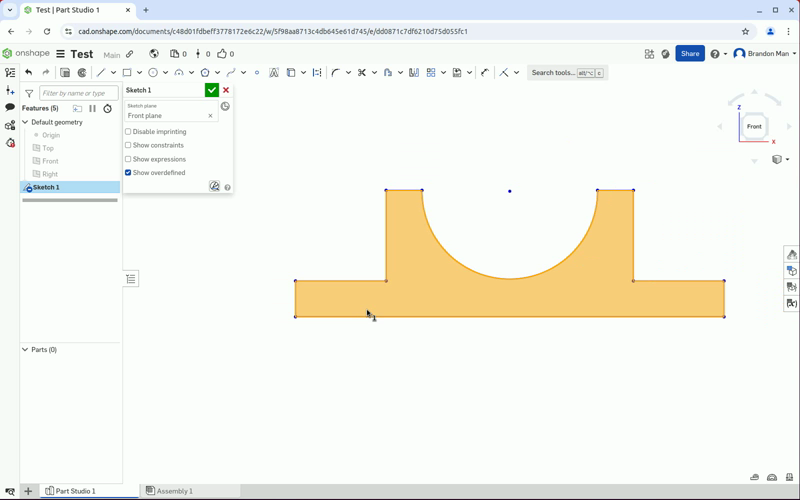
scroll(-6)
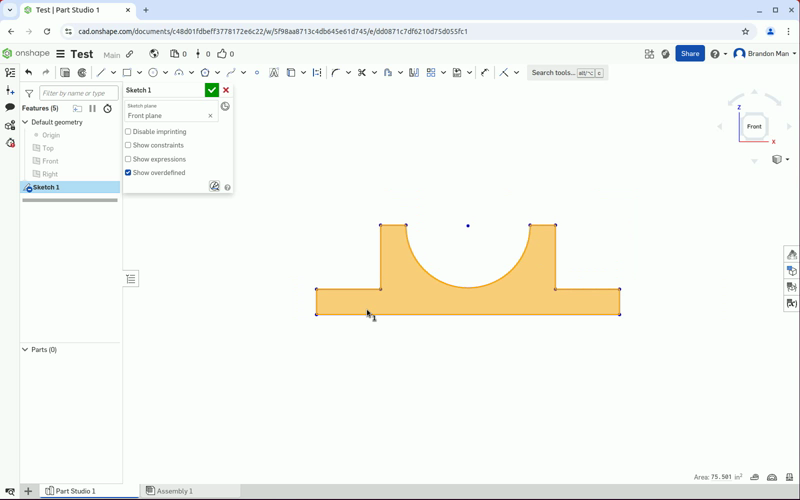
scroll(-6)
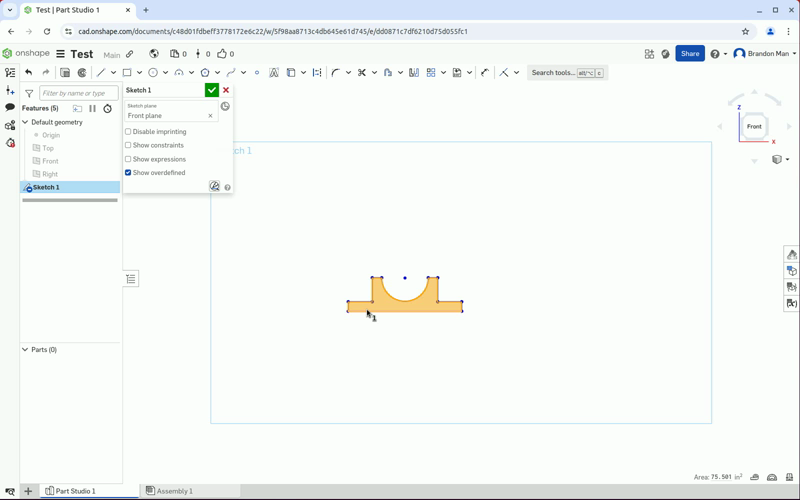
mouse_move(73, 352)
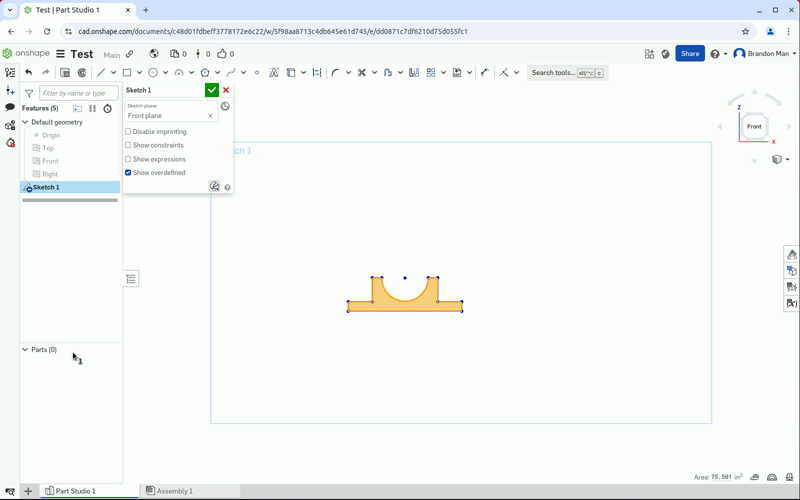
key(shift+y)
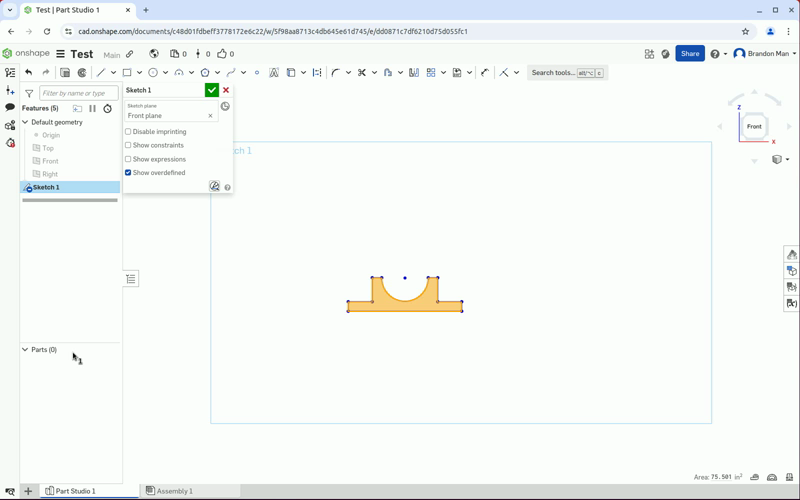
key(shift+e)
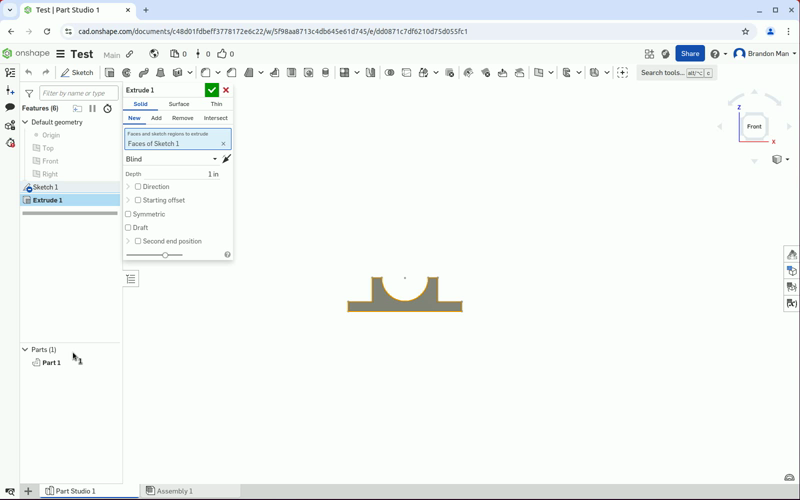
mouse_move(143, 106)
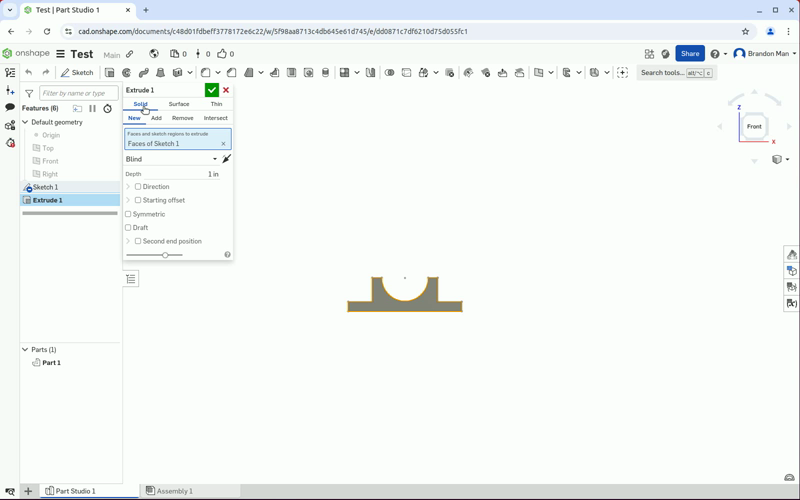
click(143, 106)
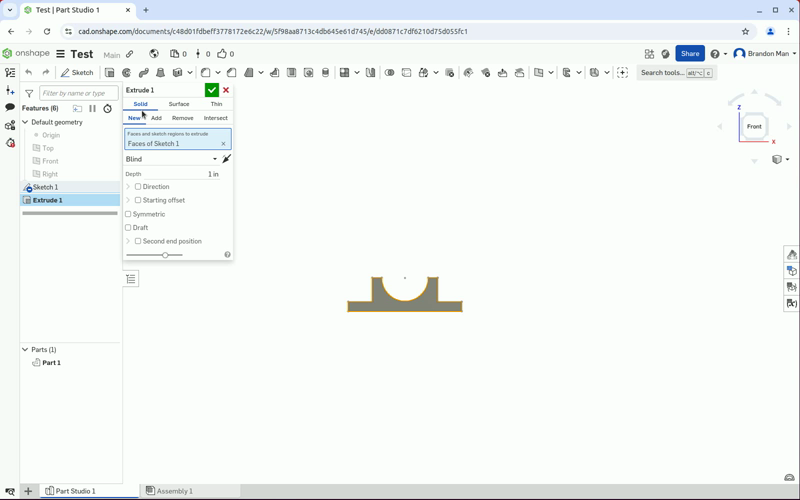
mouse_move(137, 120)
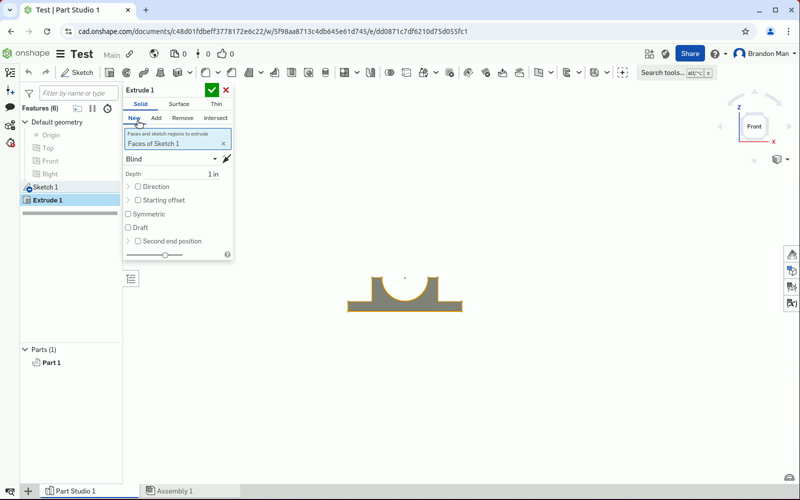
click(137, 120)
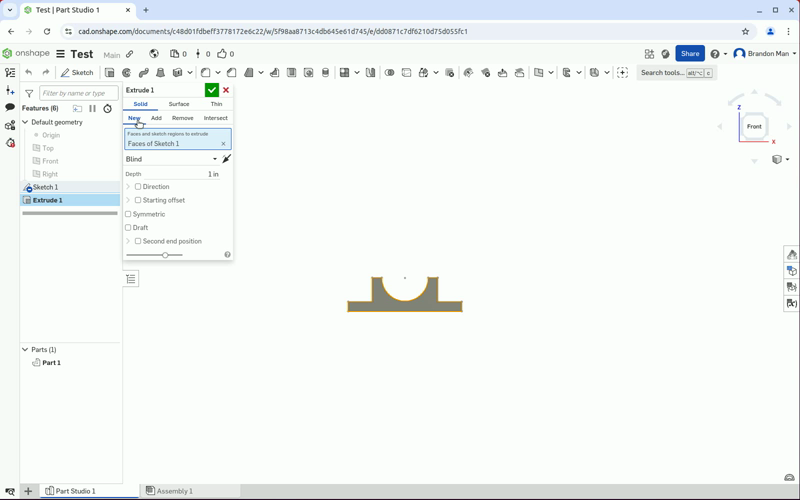
key(tab, 4)
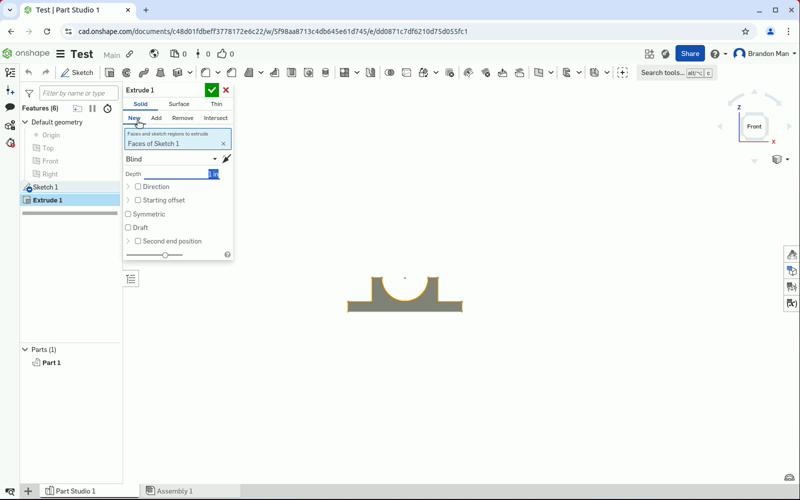
text(8.666)
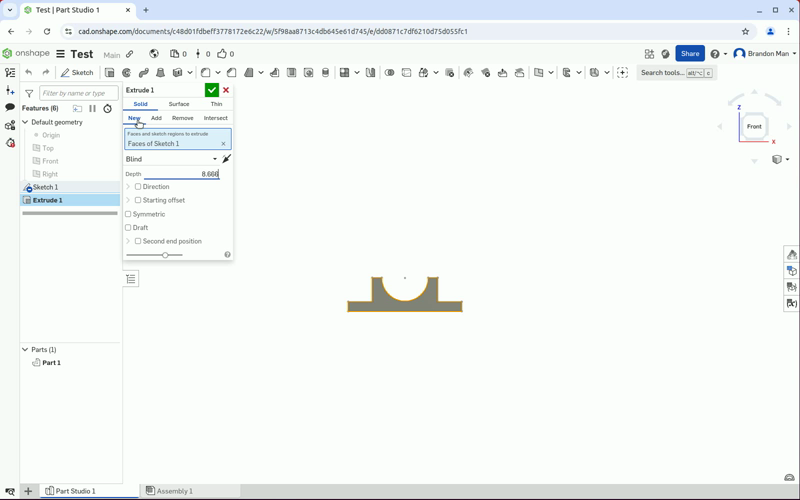
key(enter)
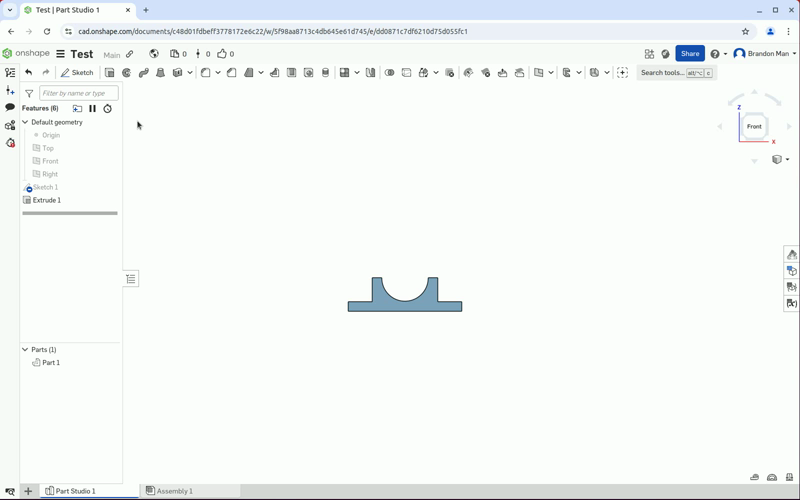
key(shift+h)
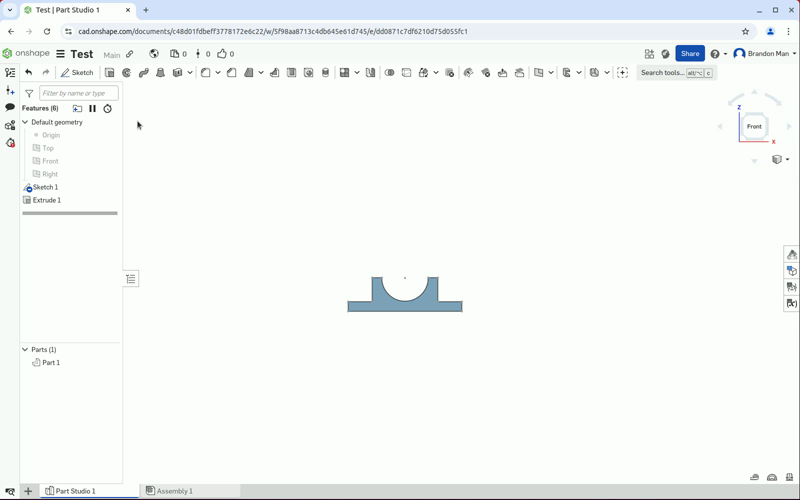
key(shift+h)
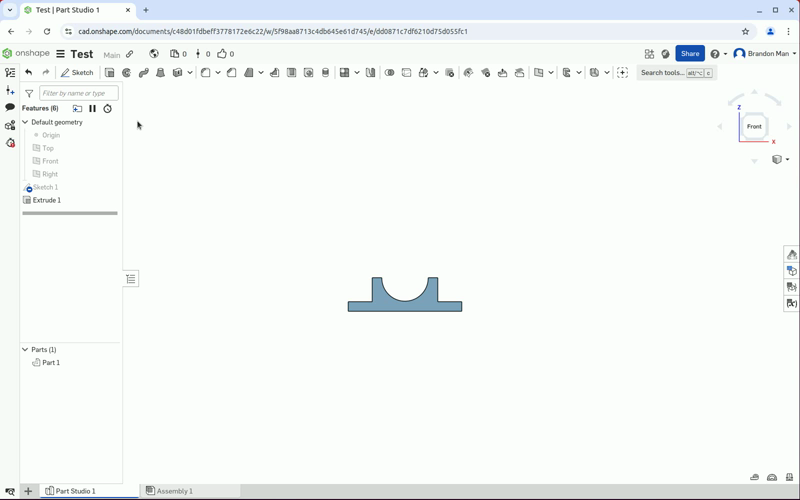
mouse_move(73, 189)
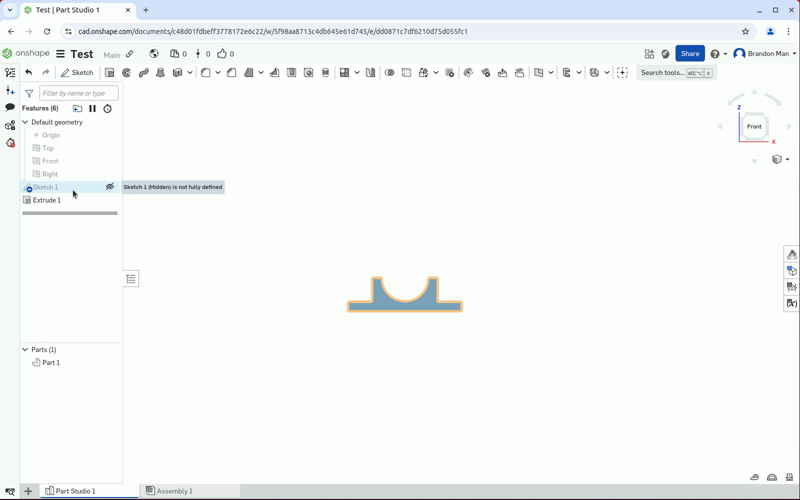
click(73, 189)
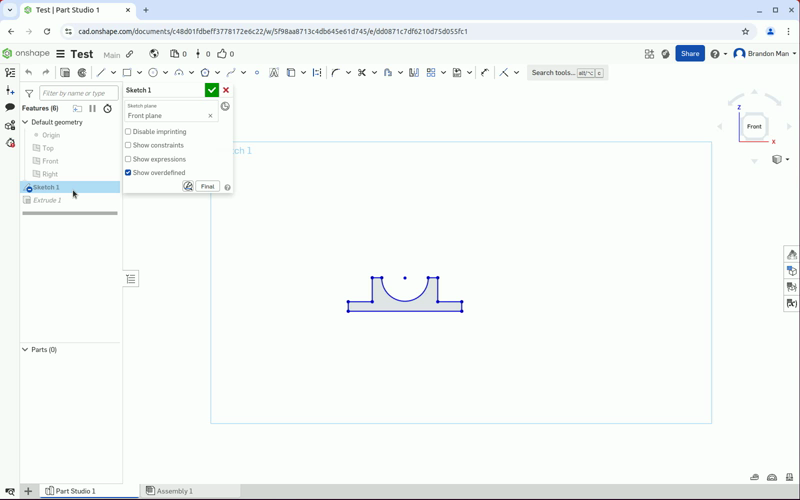
mouse_move(229, 92)
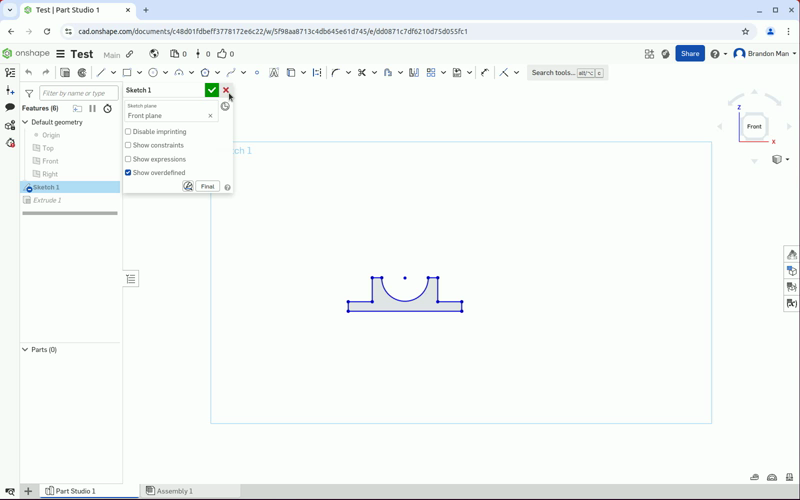
click(229, 92)
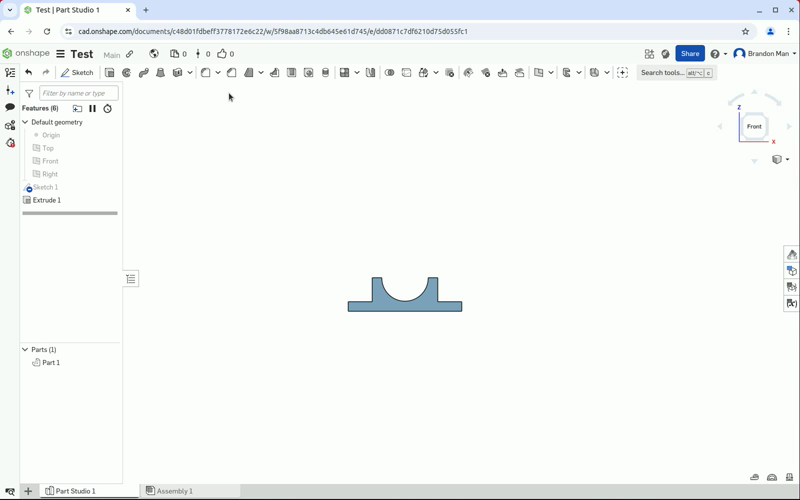
mouse_move(73, 352)
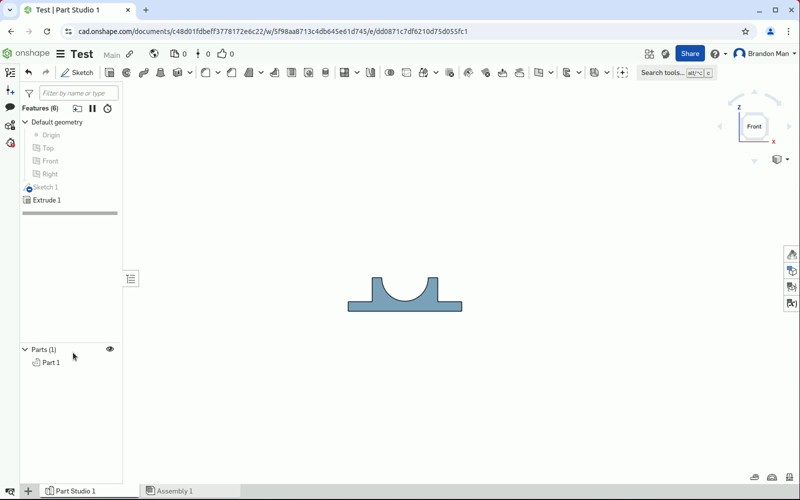
key(y)
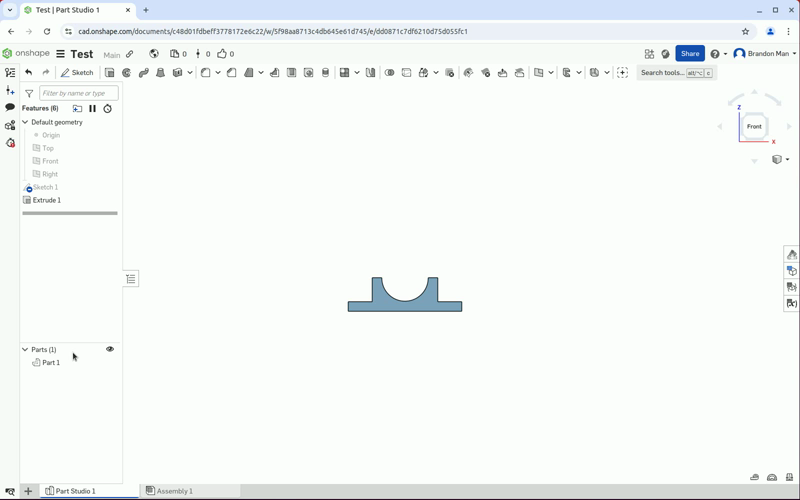
key(shift+p)
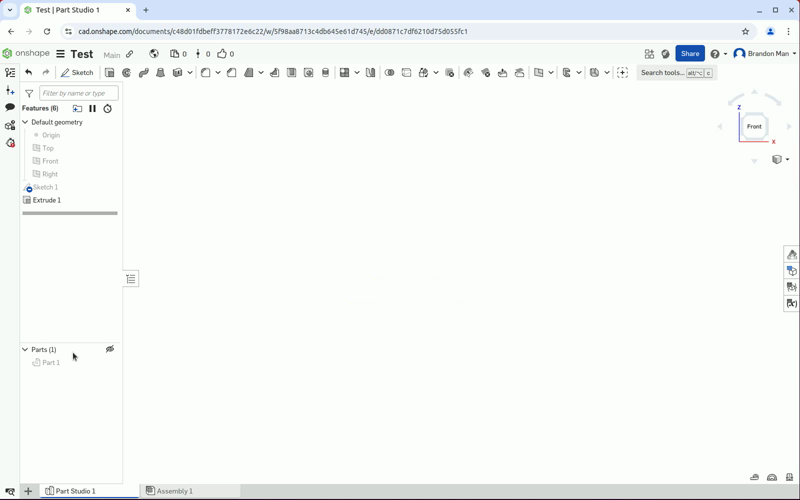
key(space)
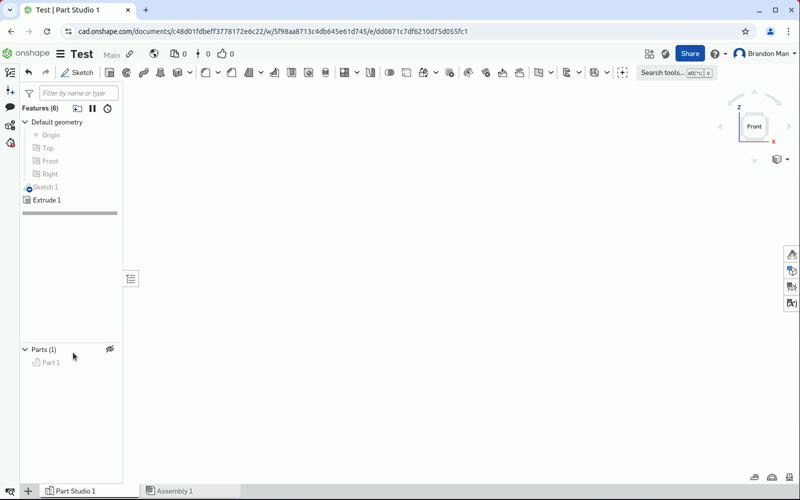
key_down(shift)
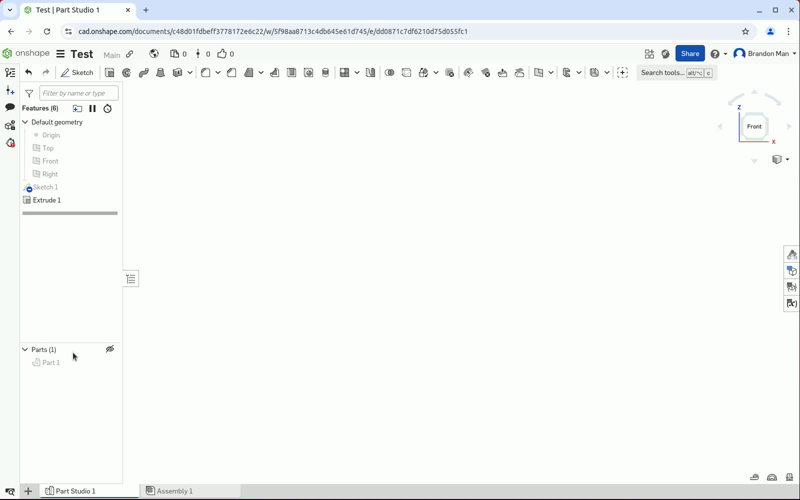
key(down)
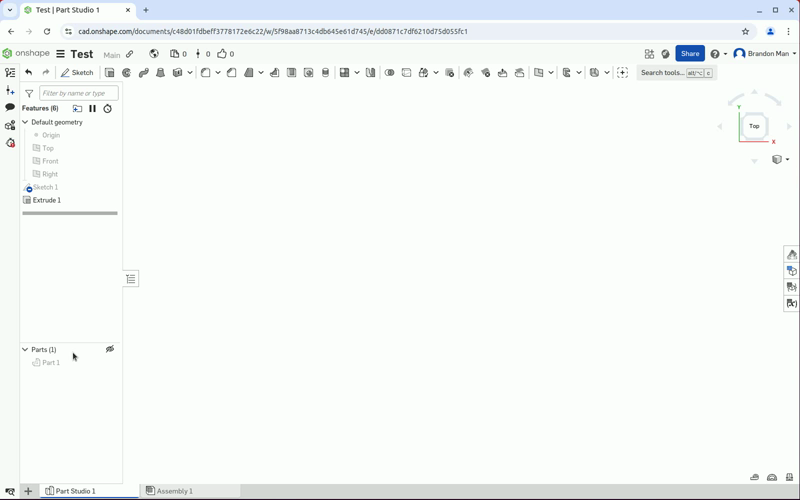
key_up(shift)
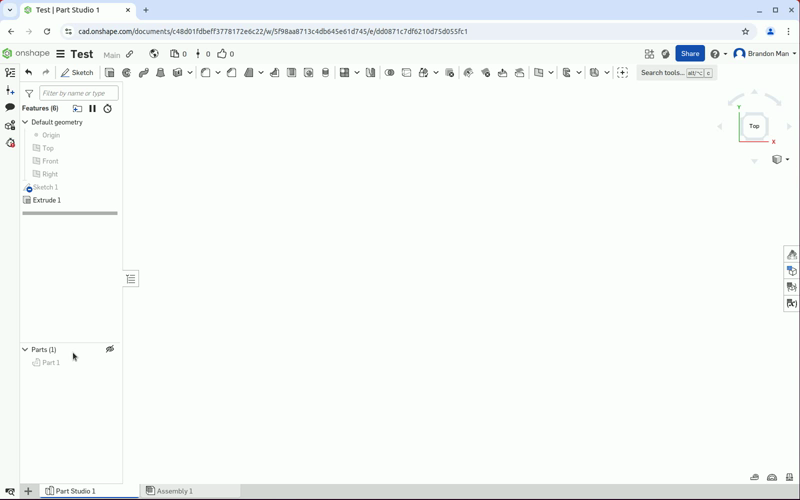
mouse_move(73, 352)
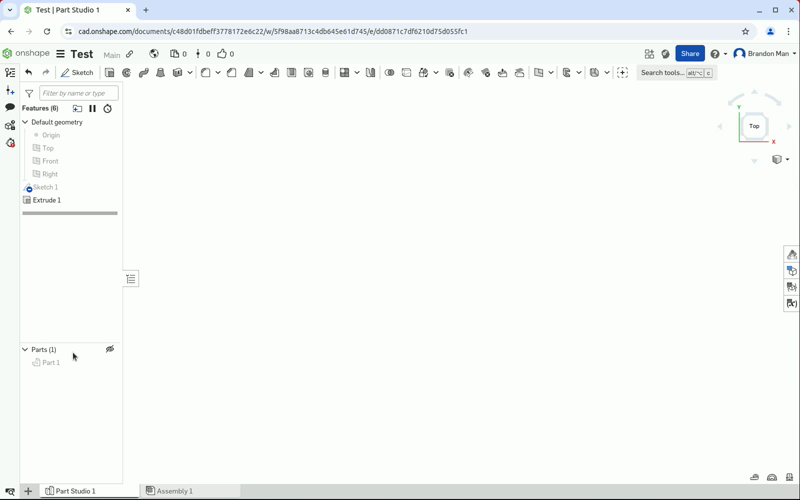
key(shift+y)
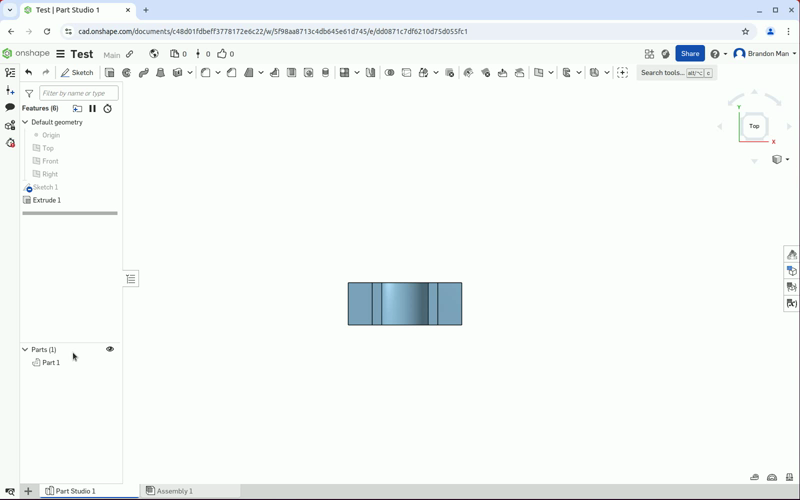
mouse_move(541, 75)
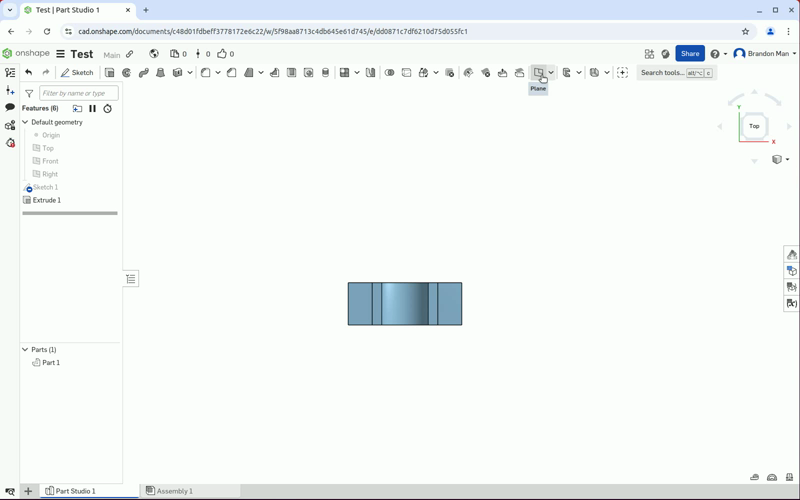
click(541, 75)
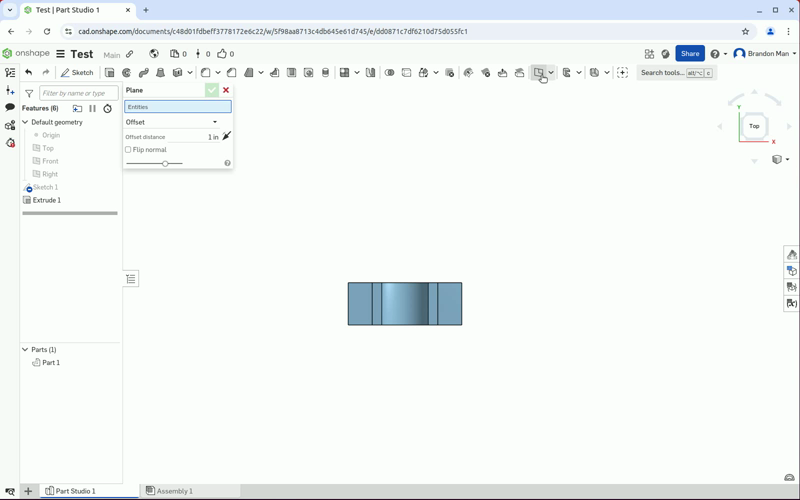
mouse_move(73, 150)
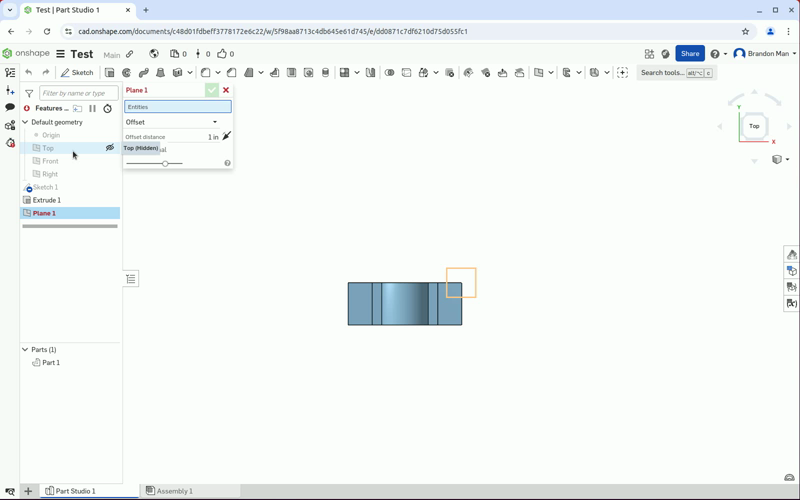
click(73, 150)
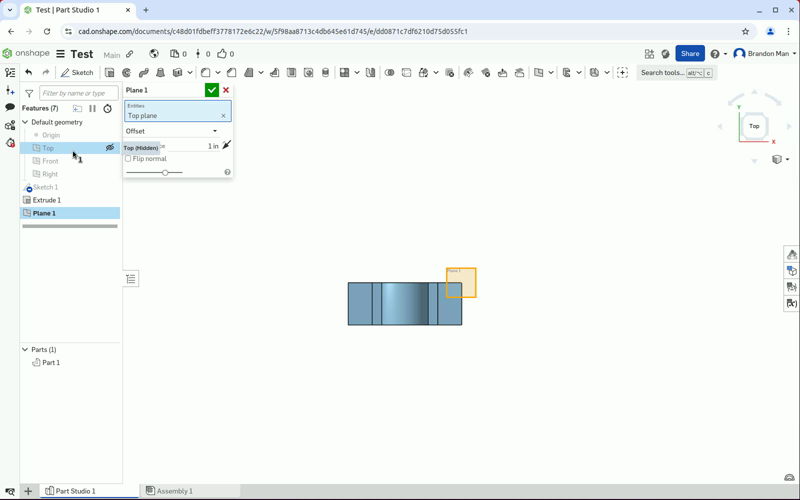
key(tab, 2)
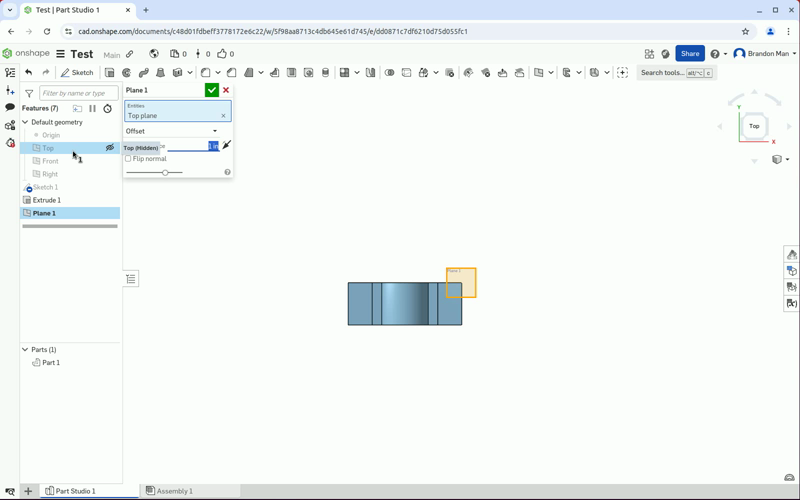
text(3.851)
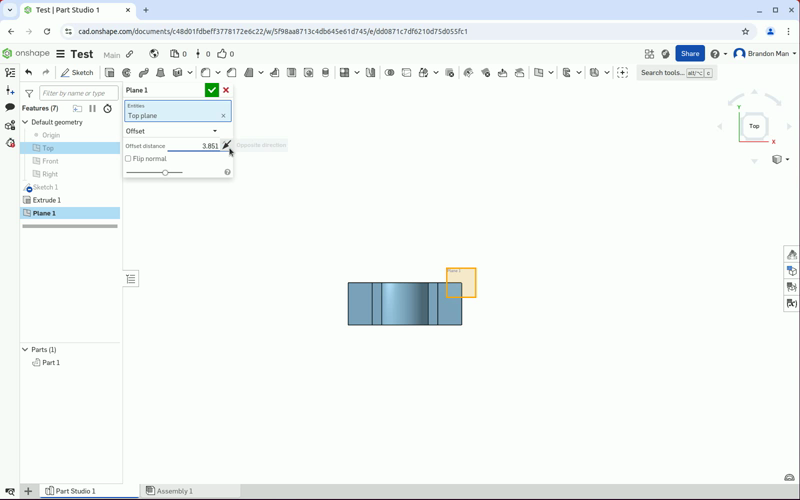
mouse_move(229, 147)
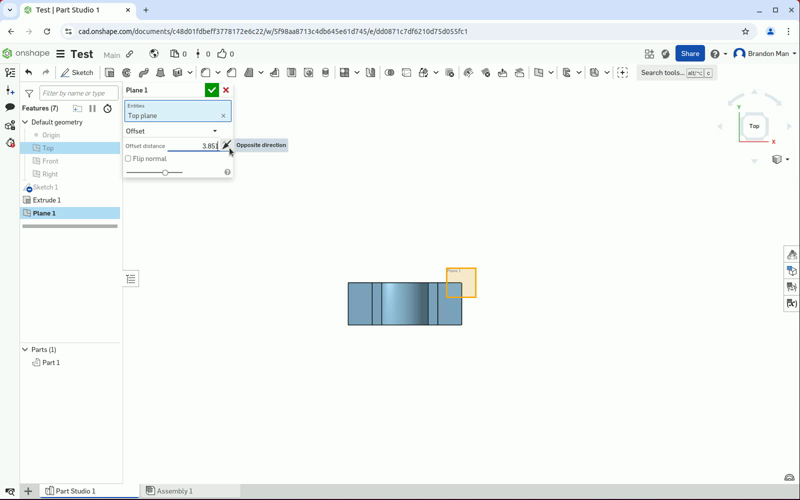
click(229, 147)
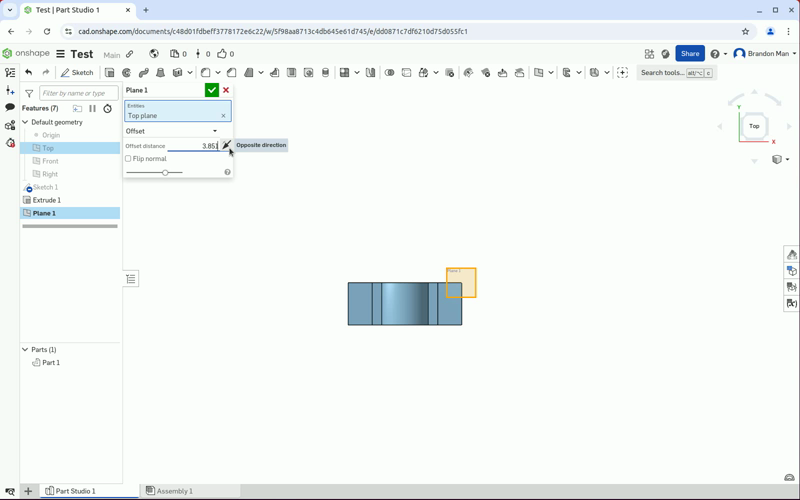
key(enter, 2)
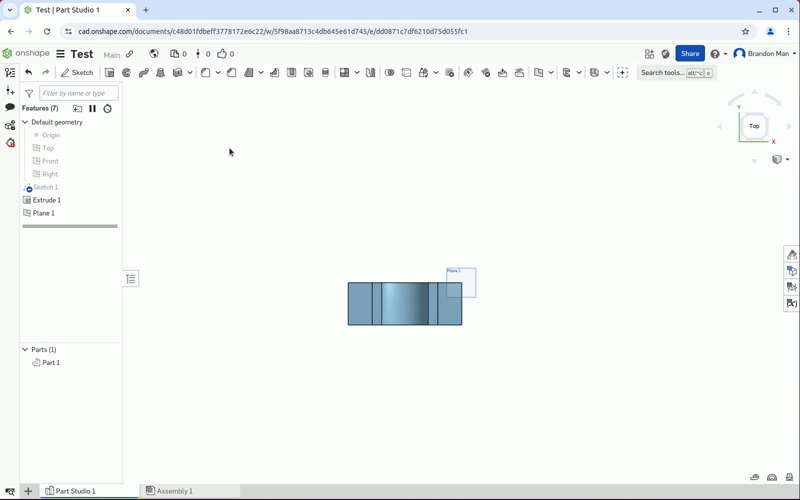
key(shift+s)
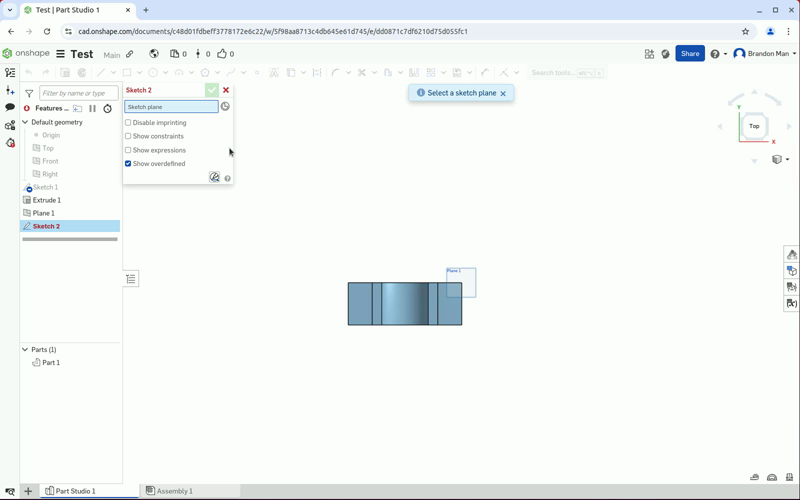
mouse_move(73, 215)
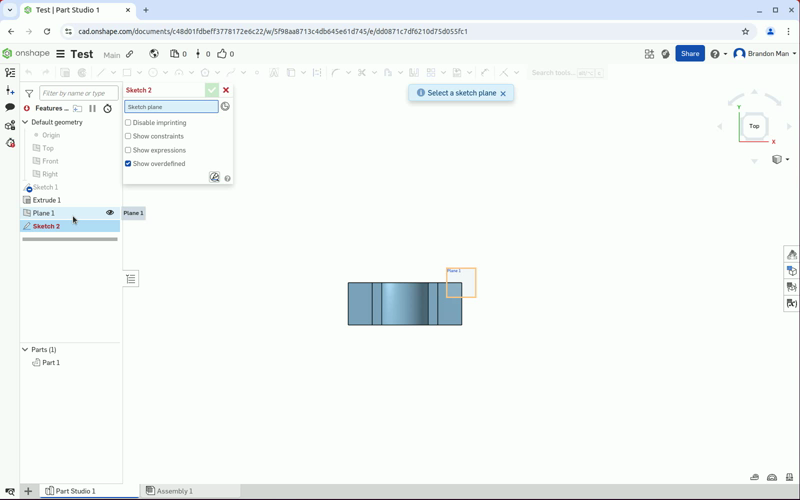
click(73, 215)
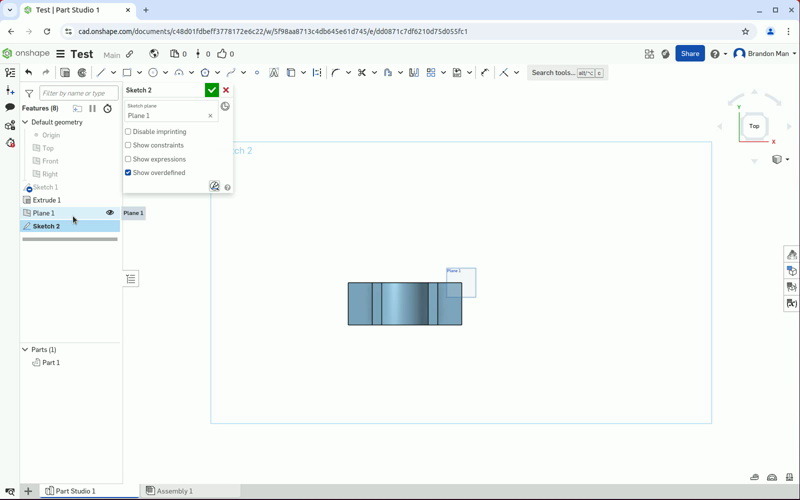
mouse_move(73, 352)
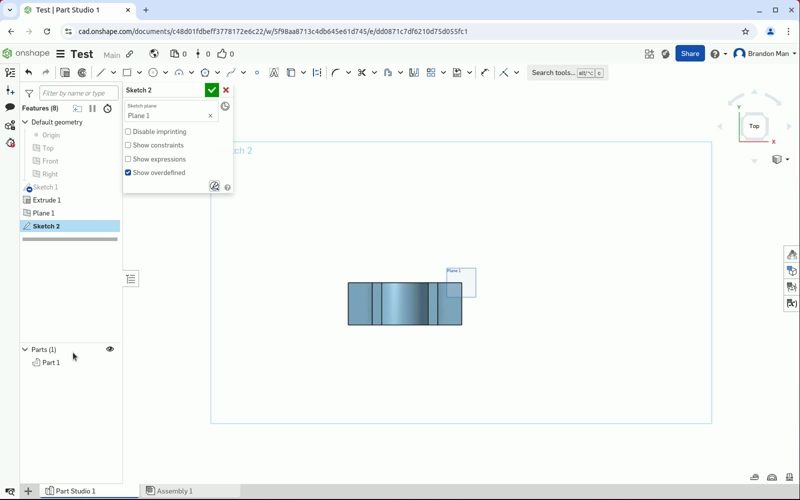
key(y)
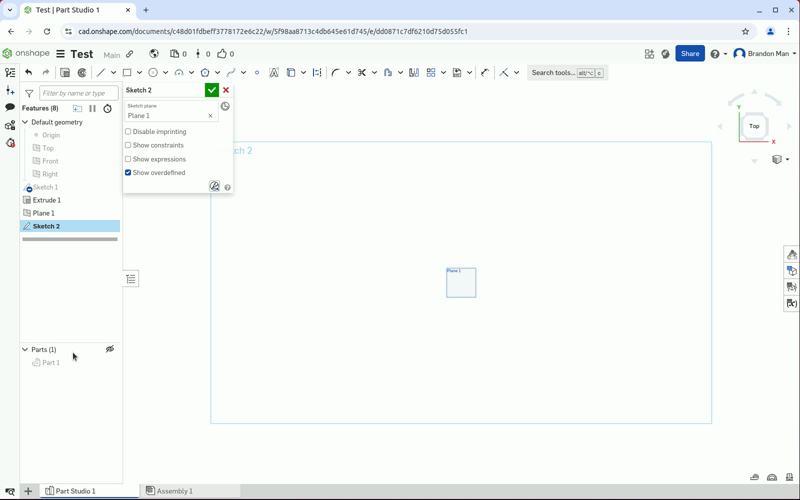
key(c)
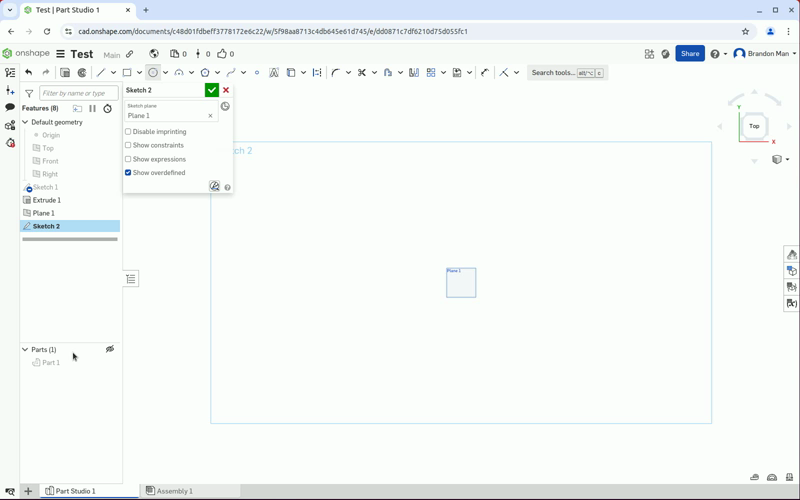
key_down(shift)
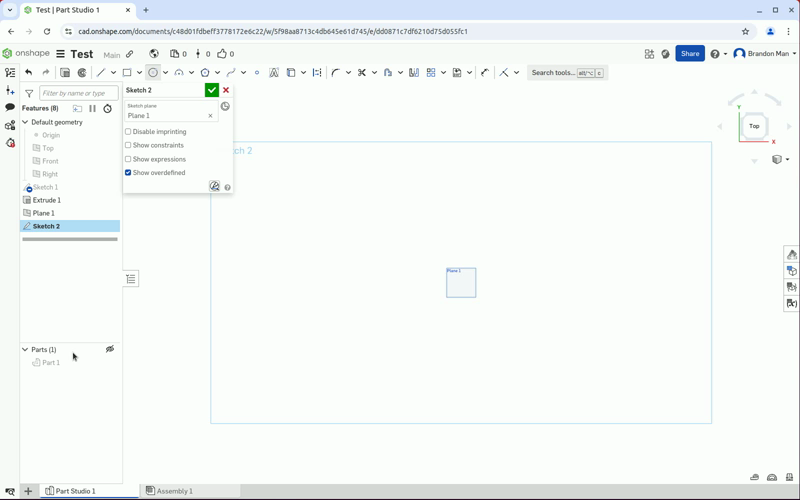
mouse_move(360, 305)
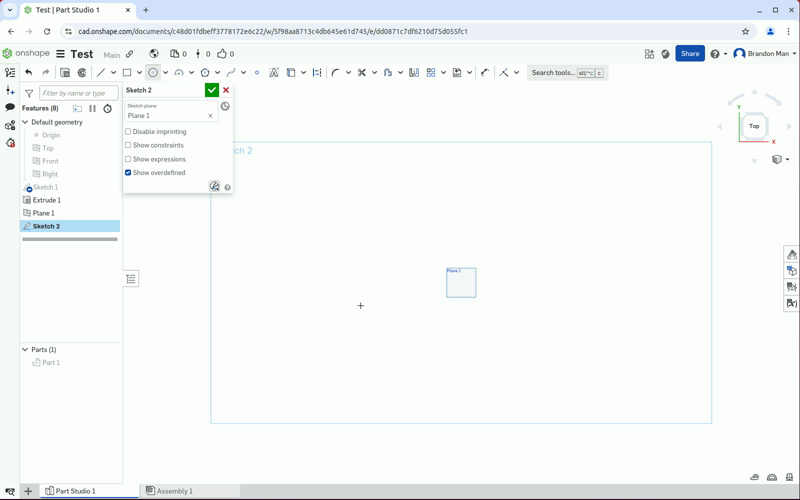
click(360, 305)
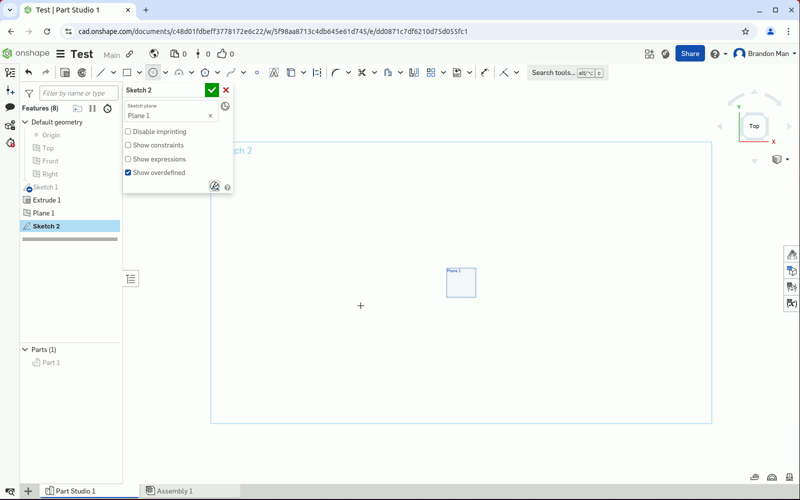
key_up(shift)
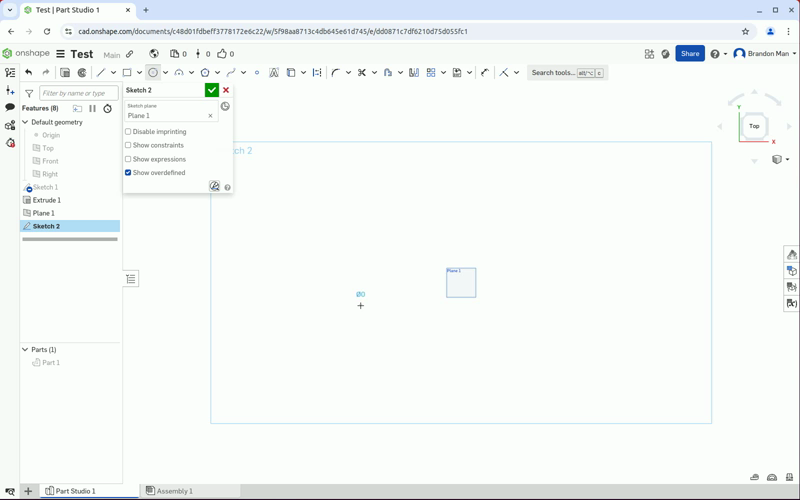
mouse_move(365, 305)
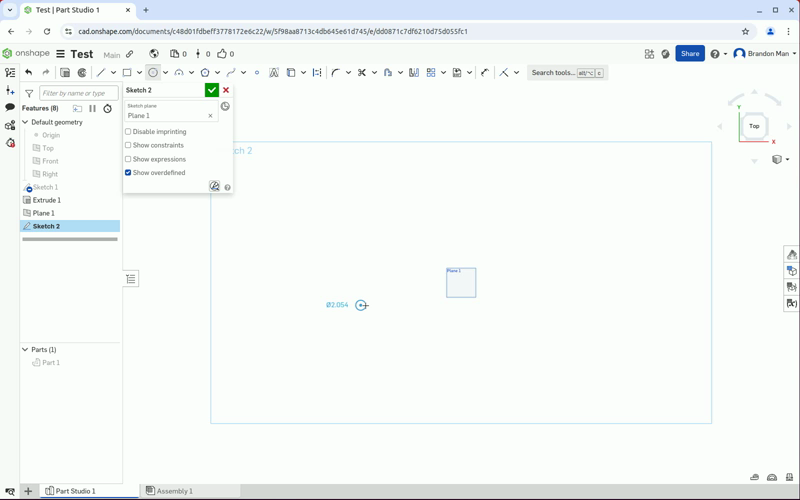
click(365, 305)
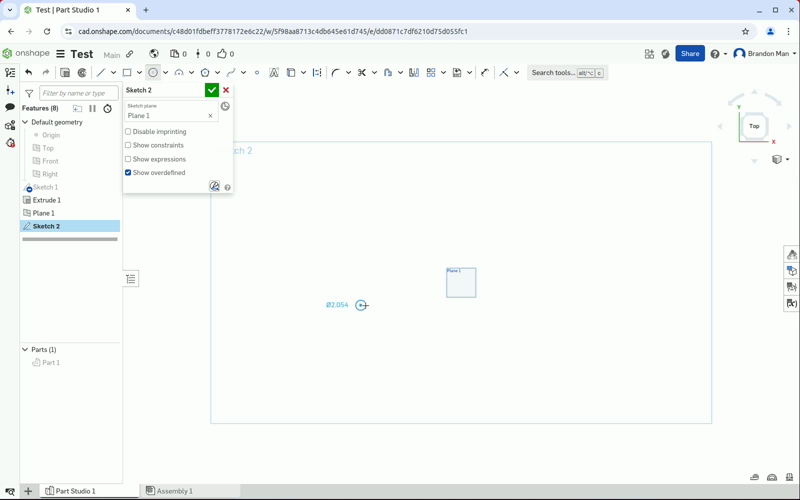
key(esc)
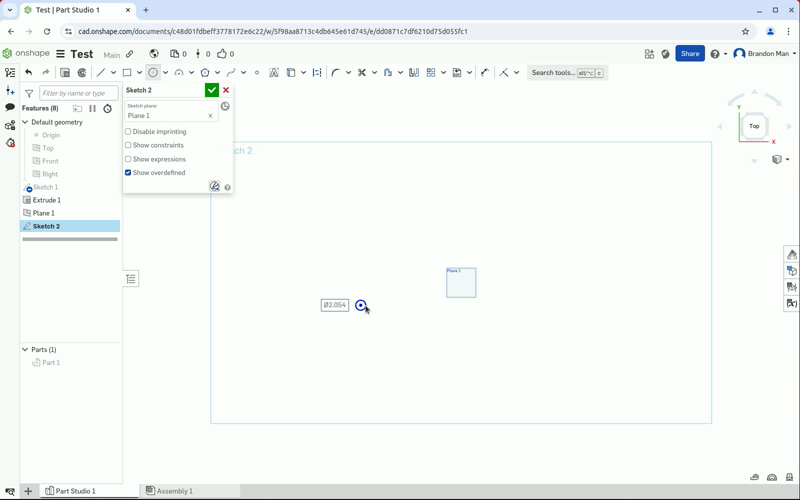
mouse_move(362, 302)
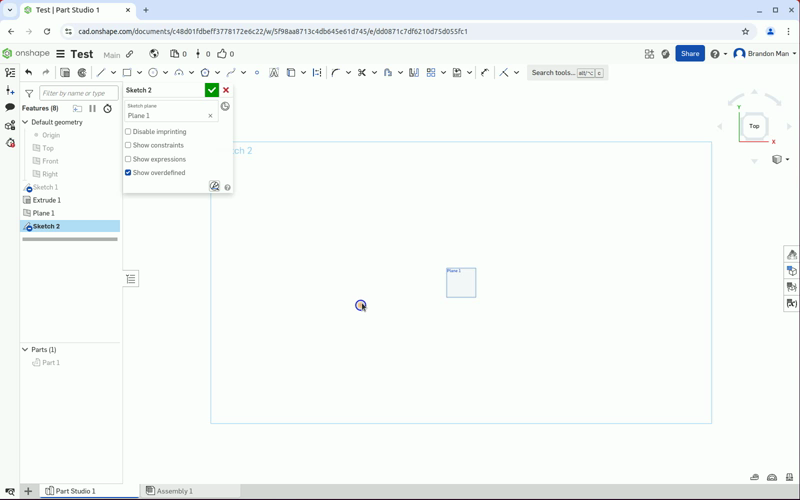
scroll(6)
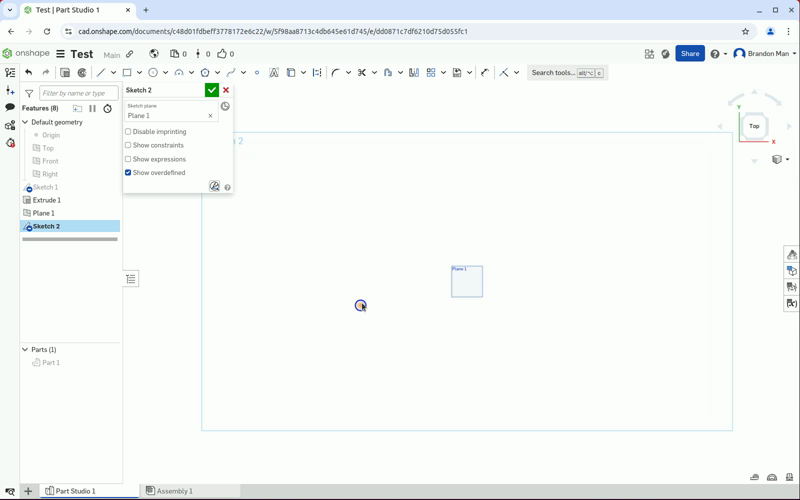
scroll(6)
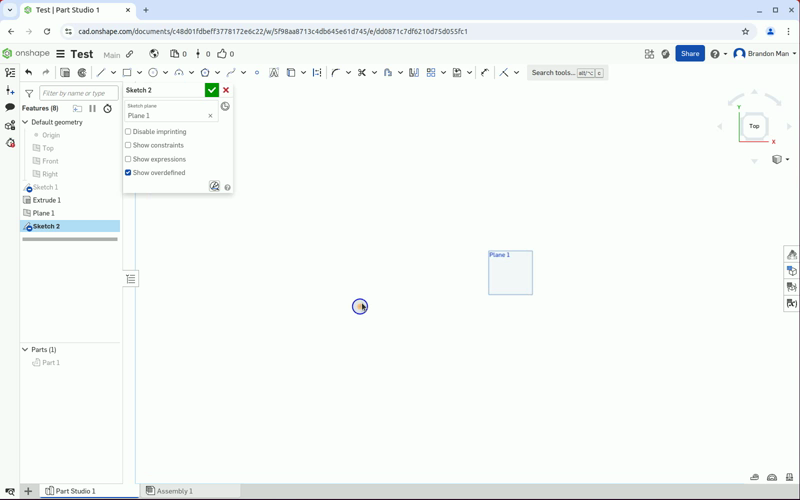
scroll(6)
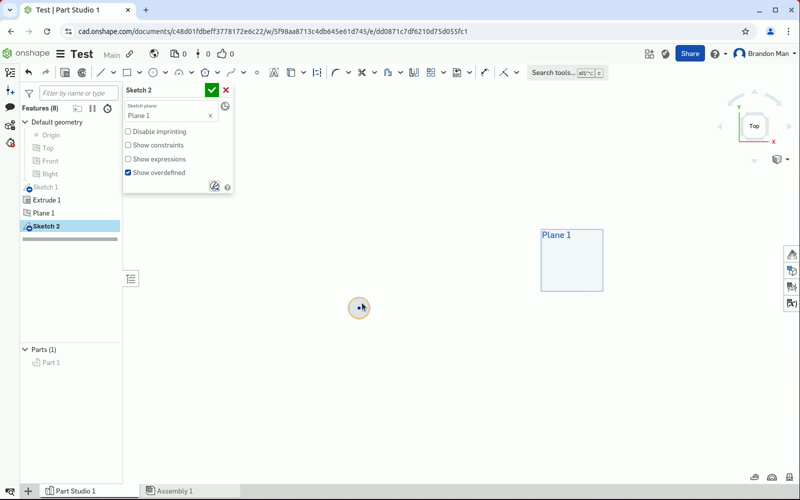
scroll(6)
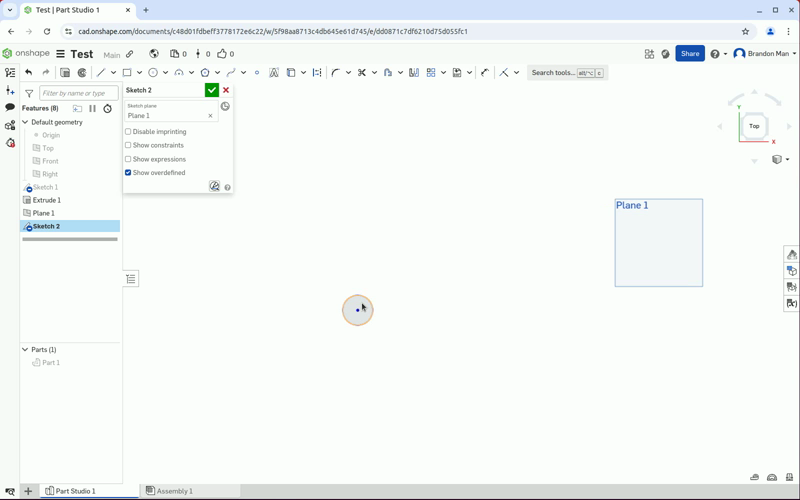
scroll(6)
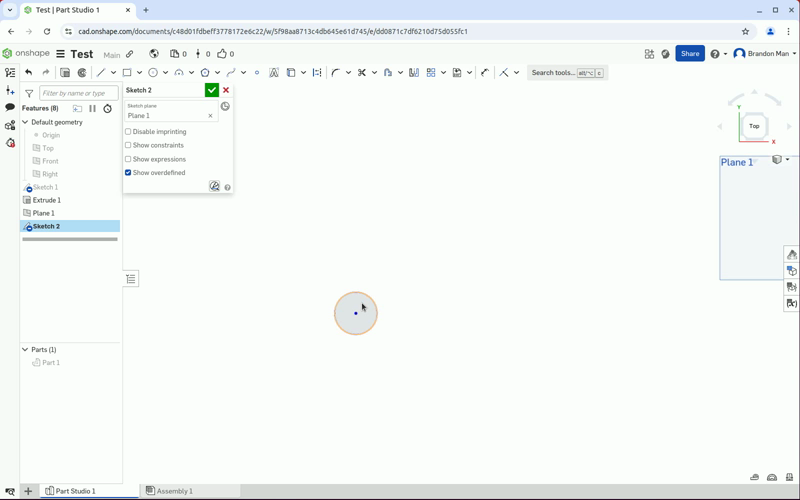
scroll(6)
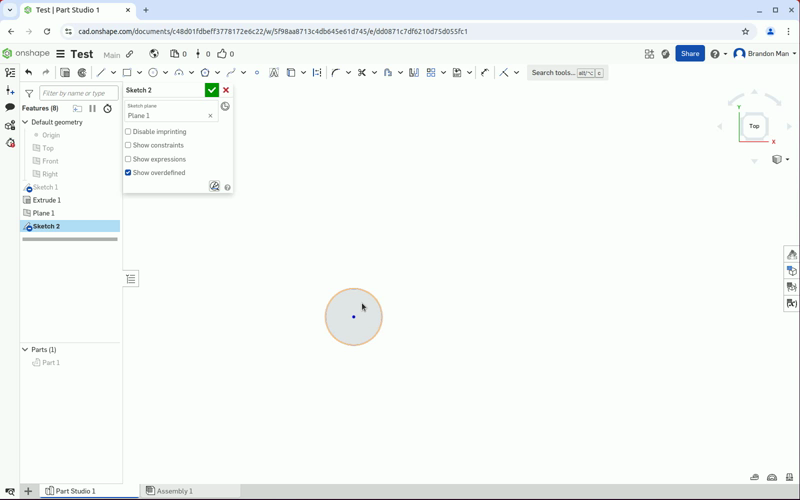
scroll(6)
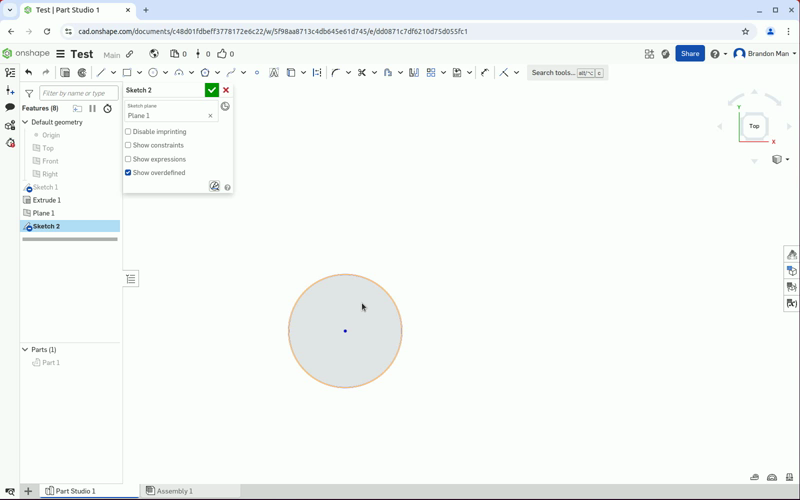
click(362, 302)
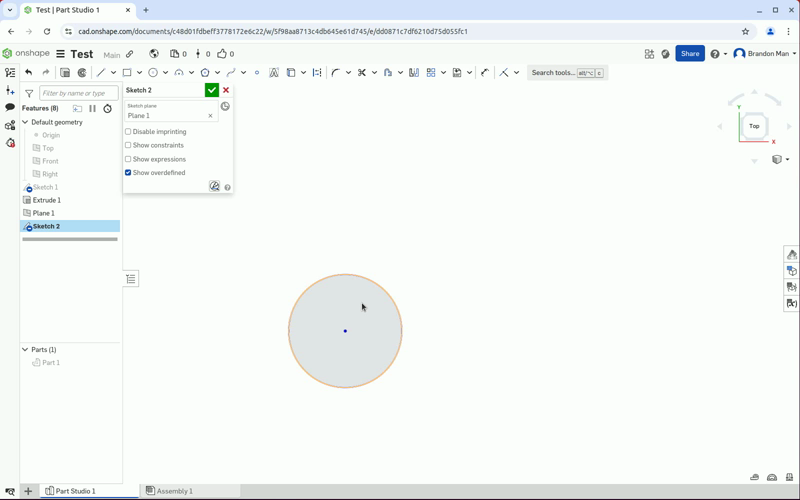
scroll(-6)
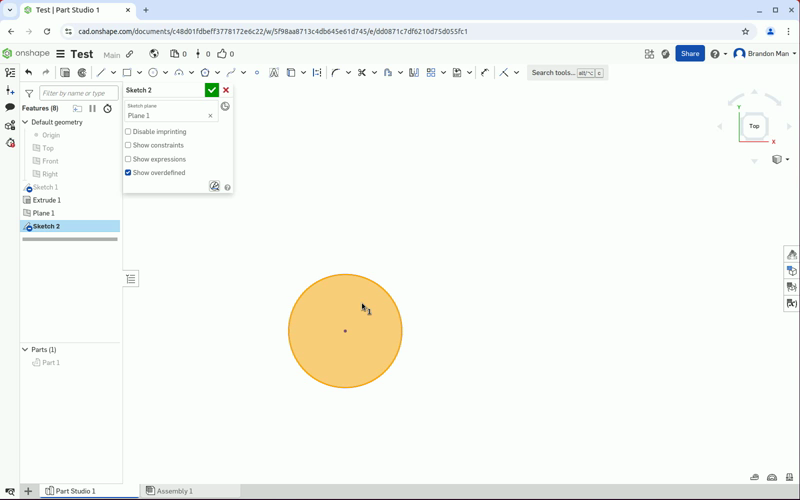
scroll(-6)
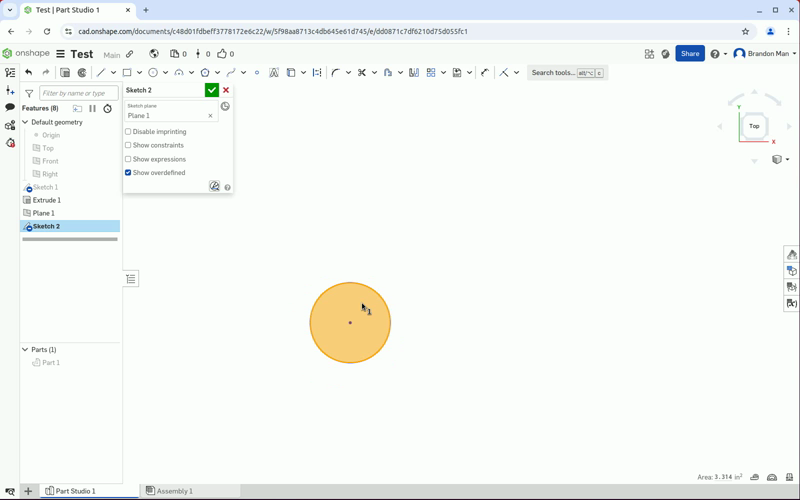
scroll(-6)
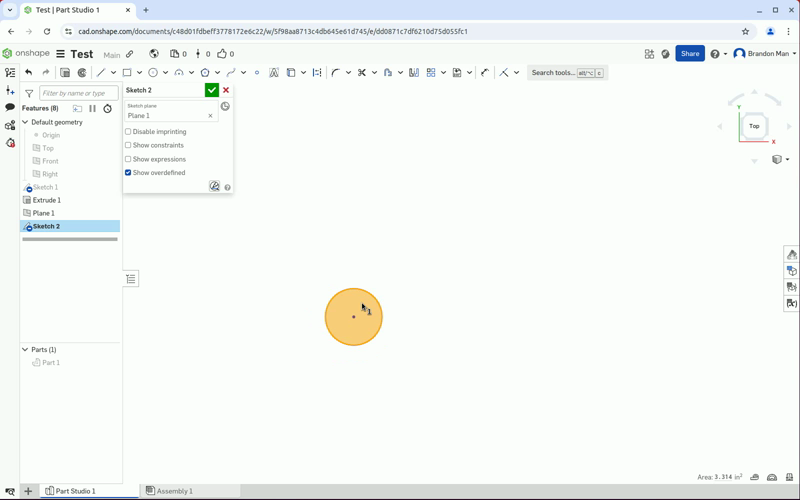
scroll(-6)
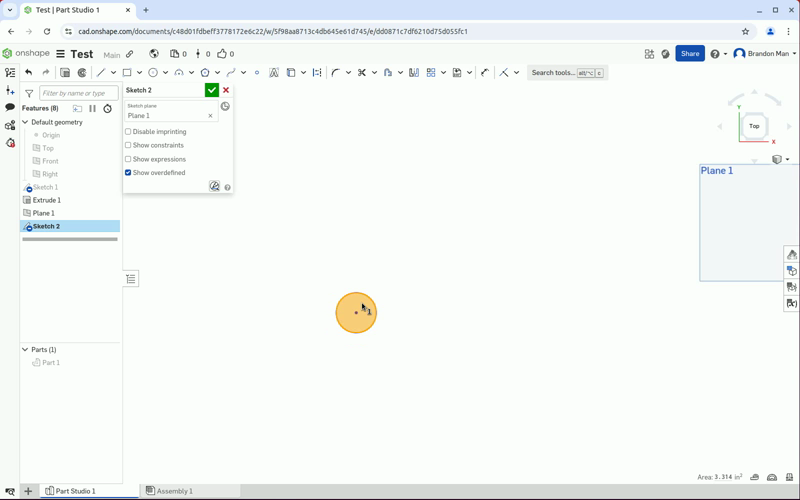
scroll(-6)
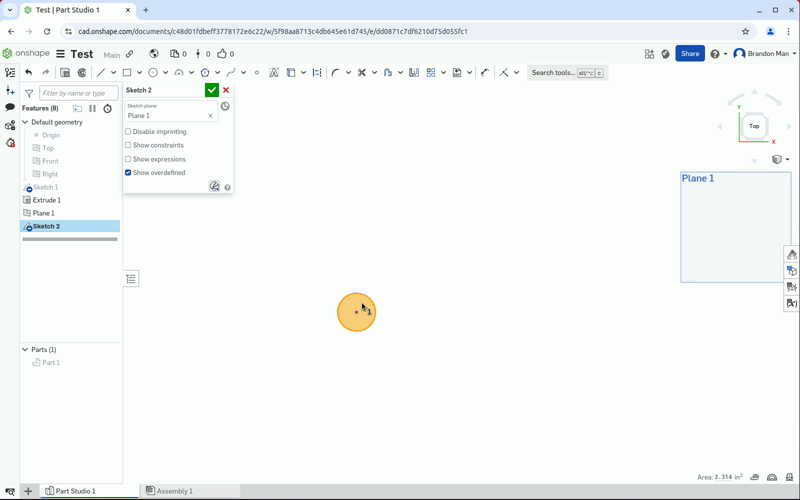
scroll(-6)
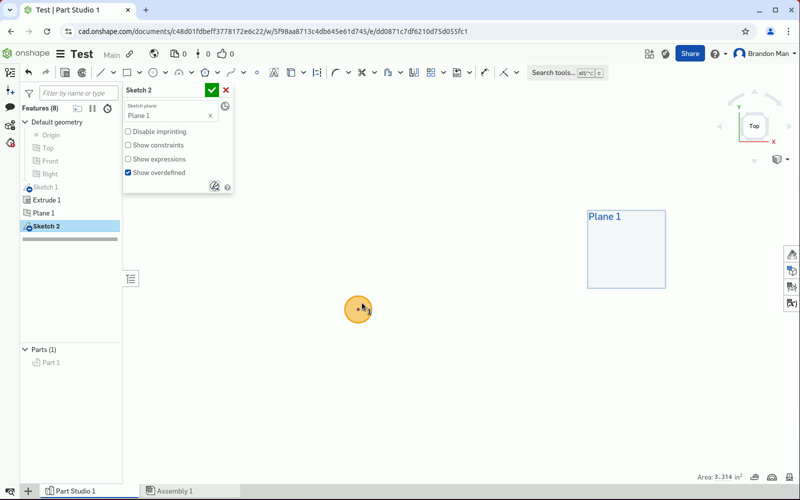
scroll(-6)
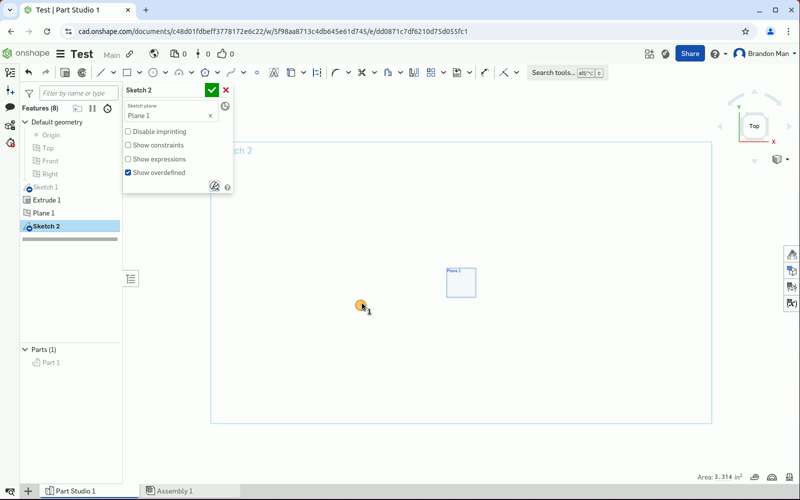
mouse_move(73, 352)
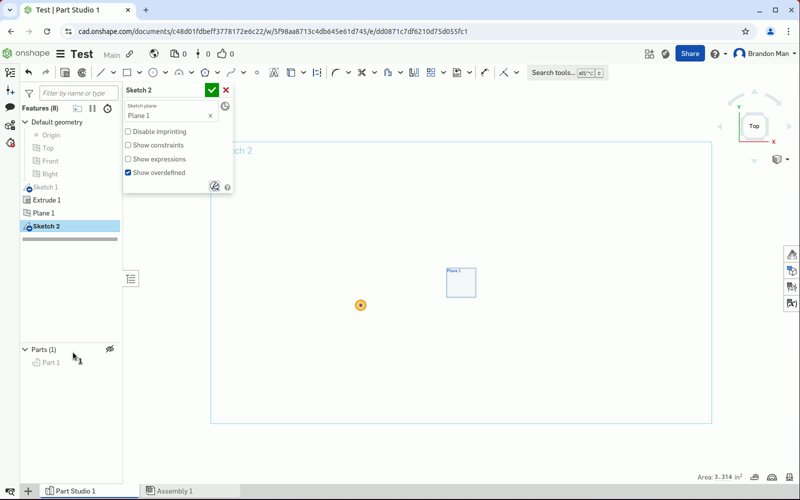
key(shift+y)
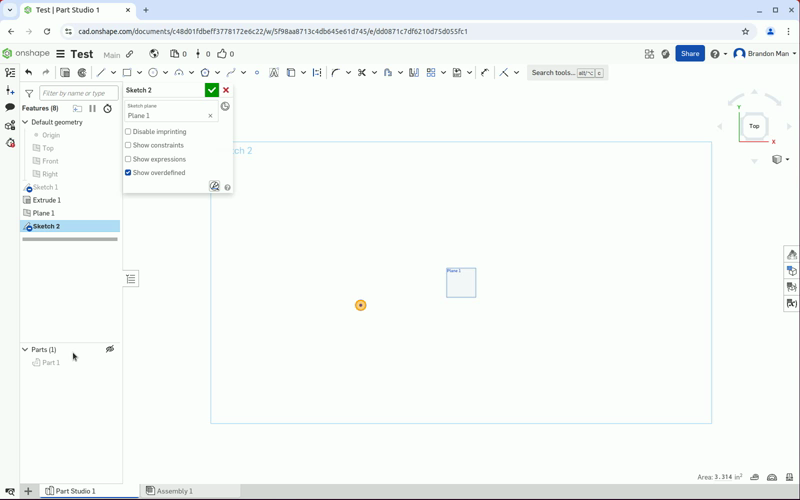
key(shift+e)
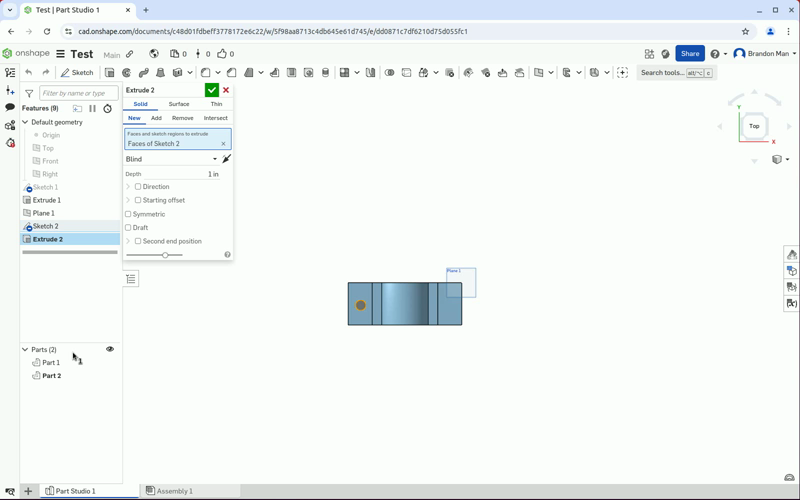
mouse_move(143, 106)
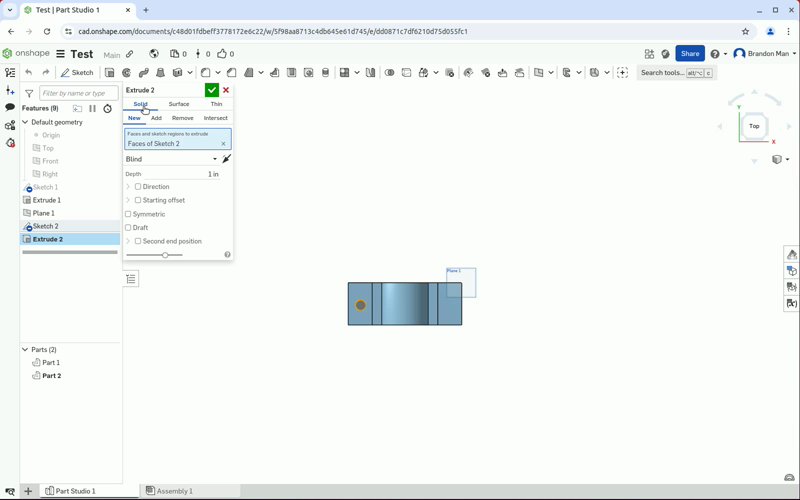
click(143, 106)
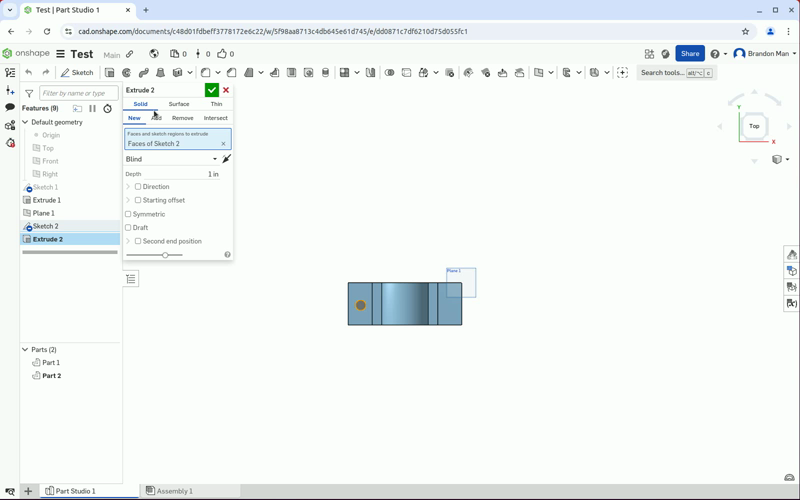
mouse_move(186, 120)
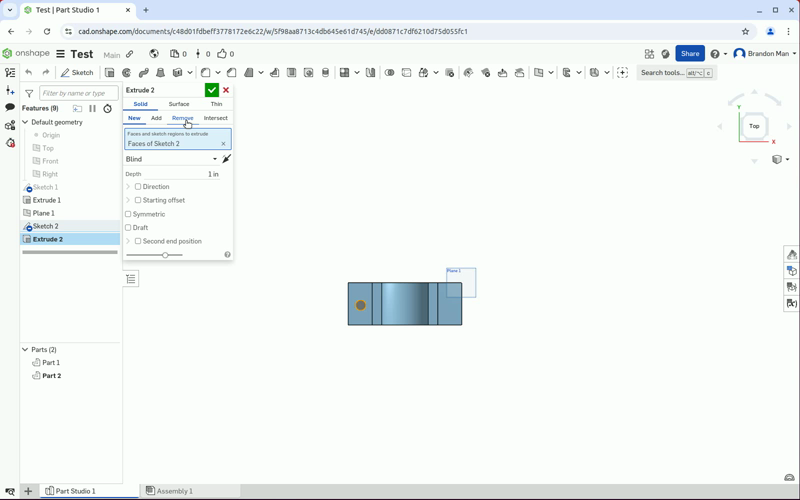
click(186, 120)
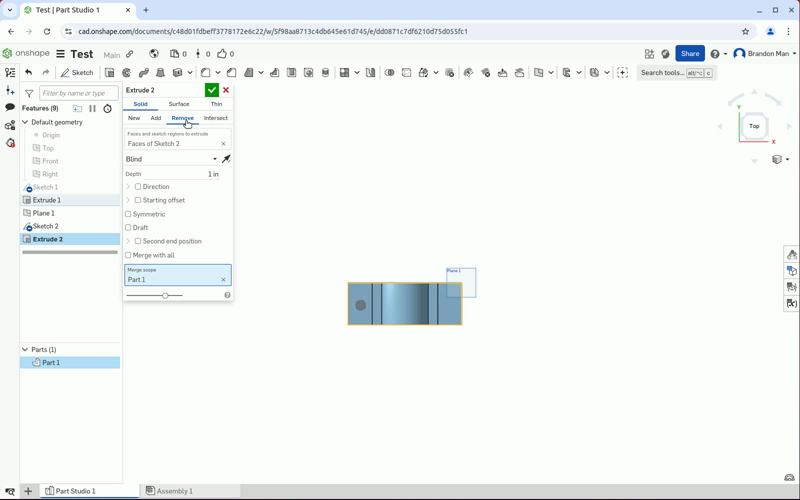
key(tab, 4)
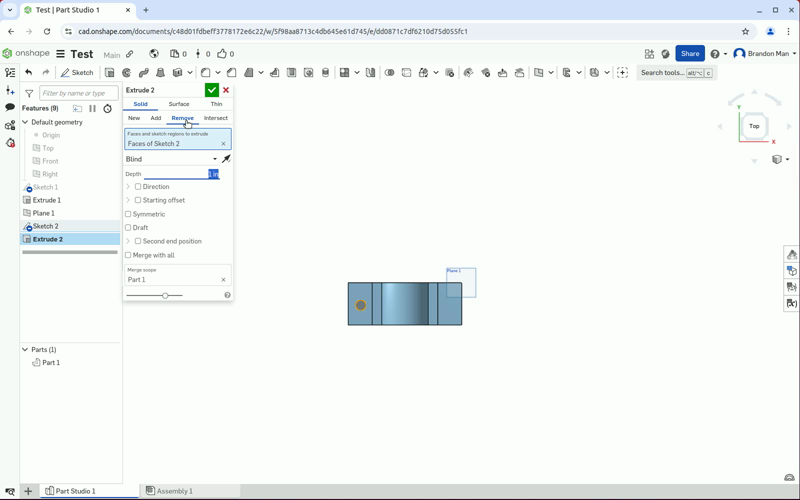
text(9.628)
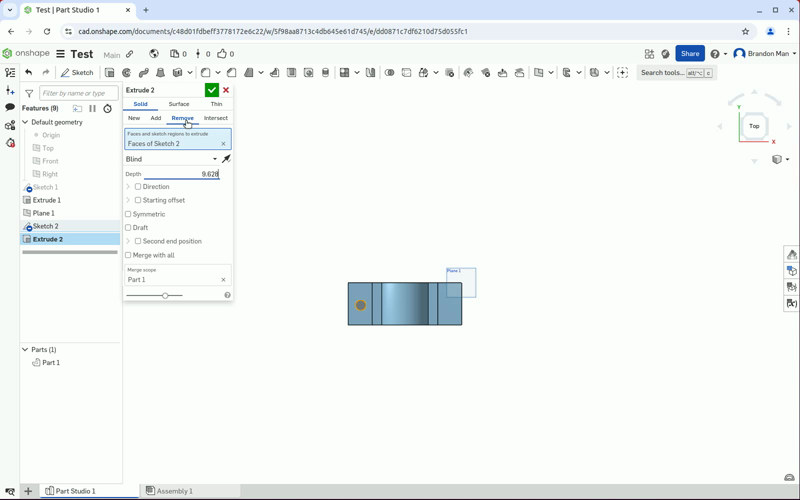
key(tab, 6)
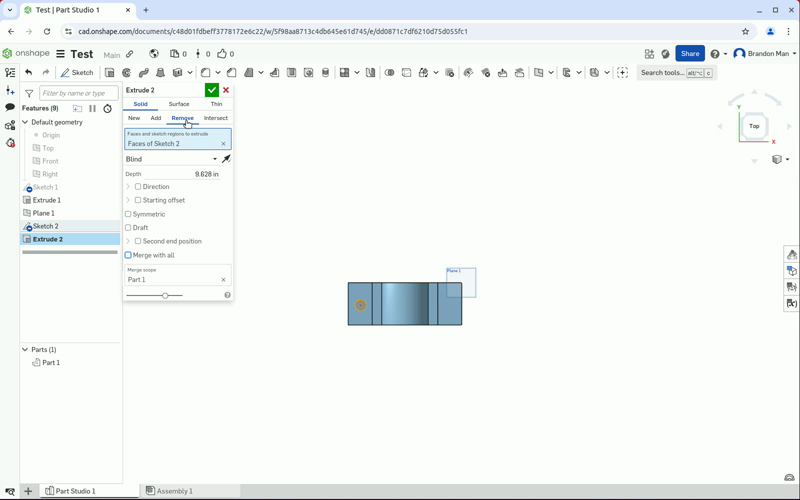
key(space)
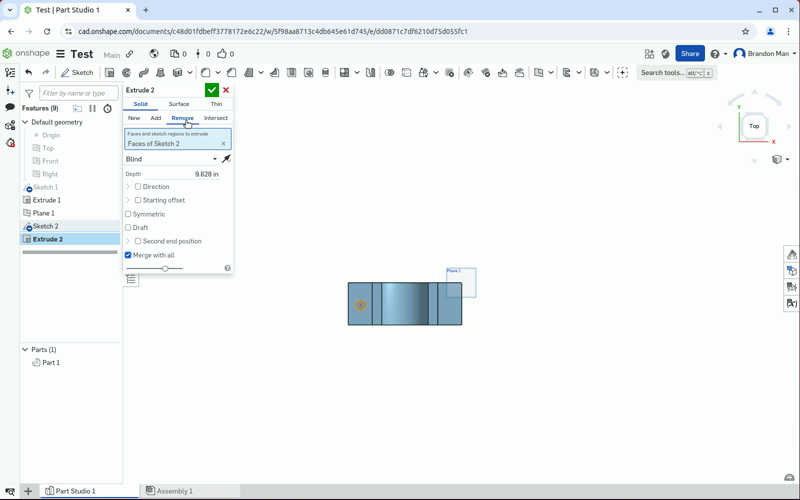
key(enter)
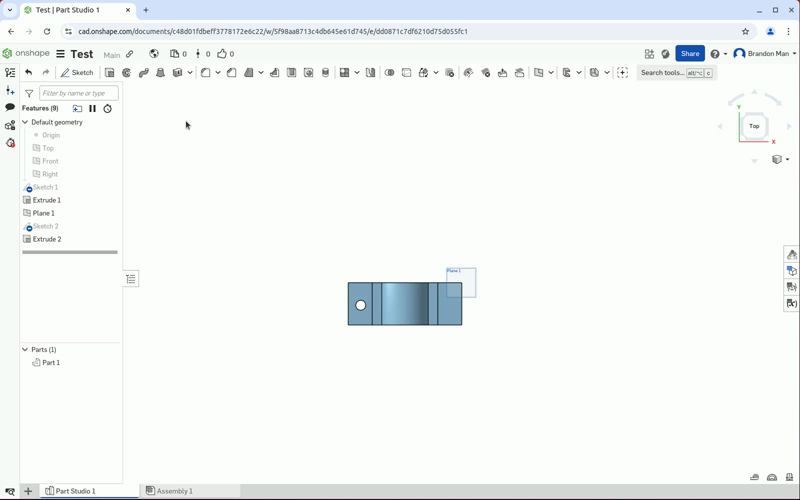
key(shift+h)
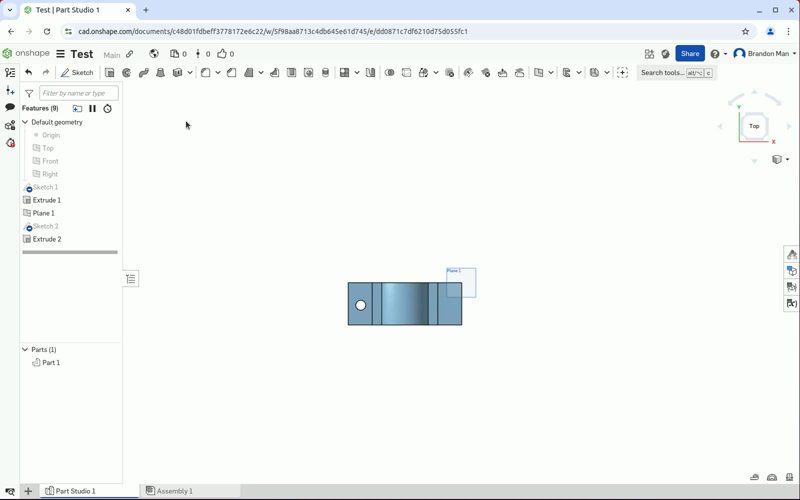
key(shift+h)
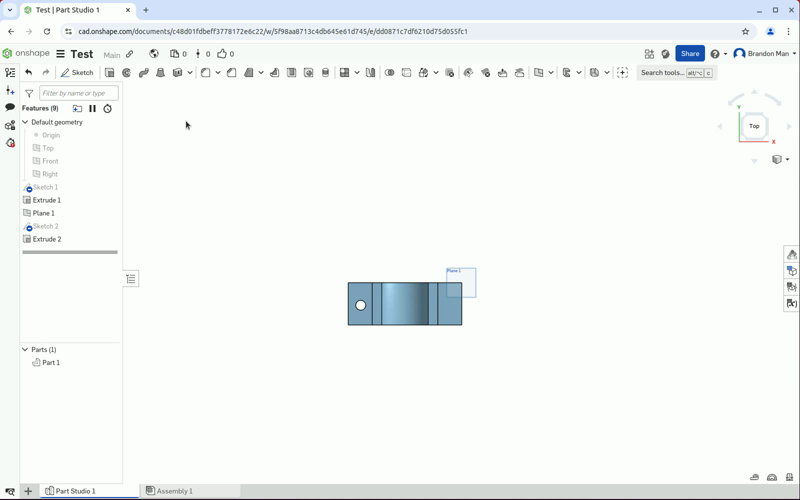
mouse_move(73, 189)
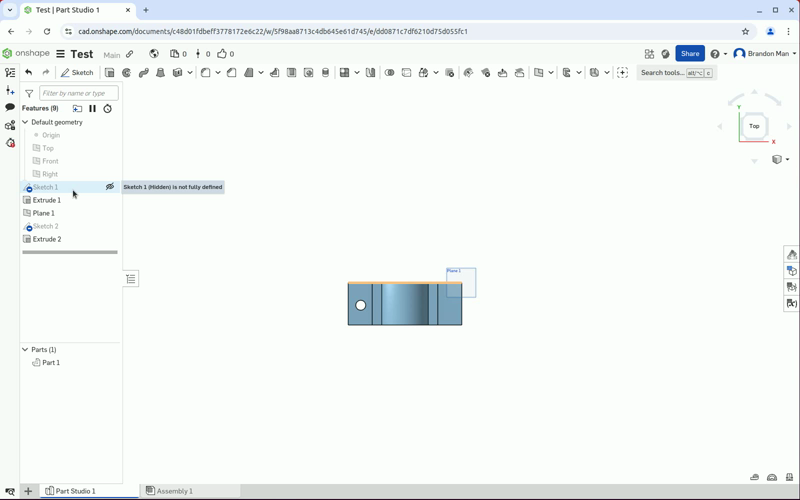
click(73, 189)
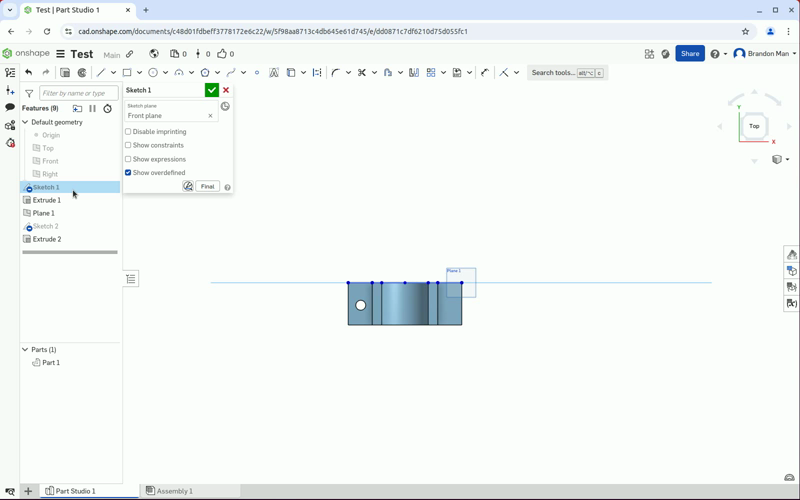
mouse_move(229, 92)
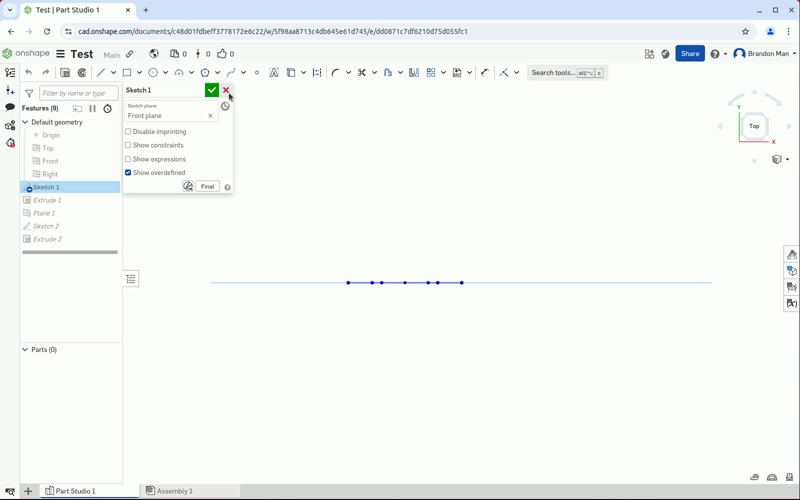
click(229, 92)
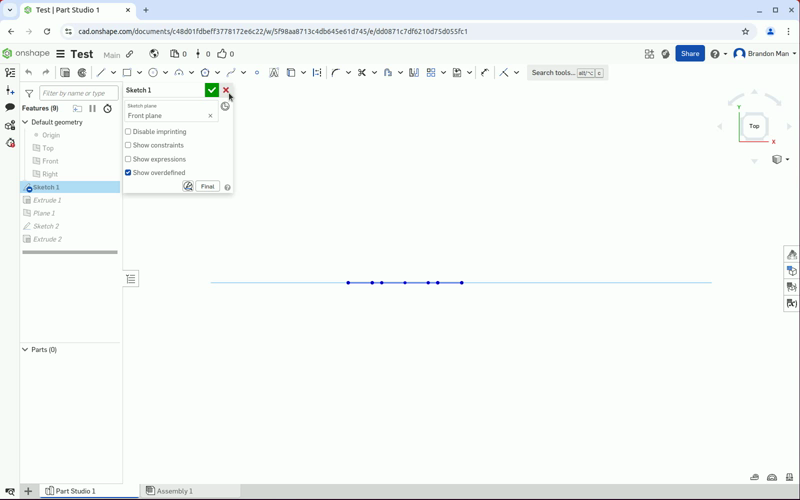
key(shift+s)
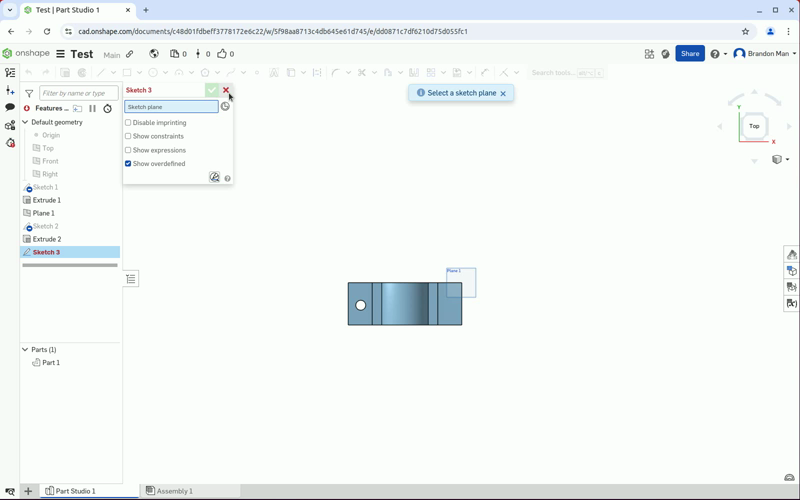
mouse_move(73, 215)
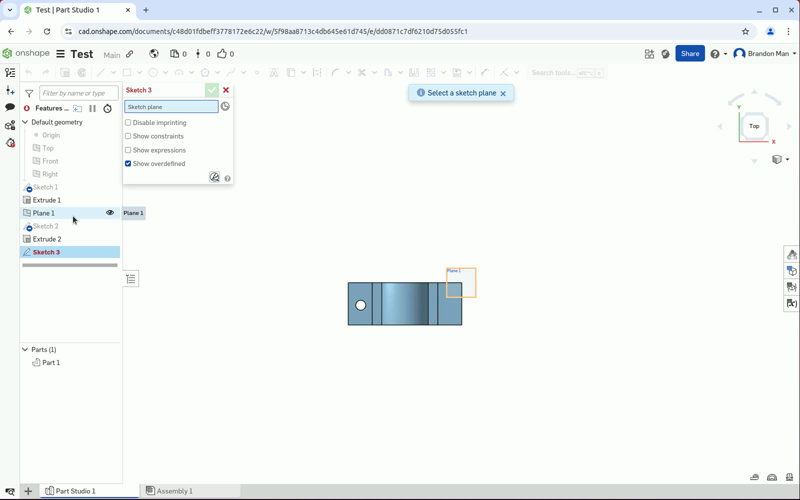
click(73, 215)
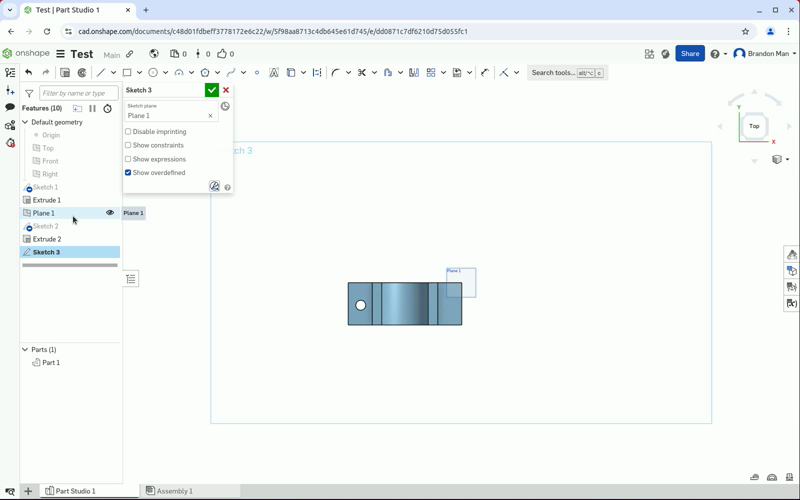
mouse_move(73, 352)
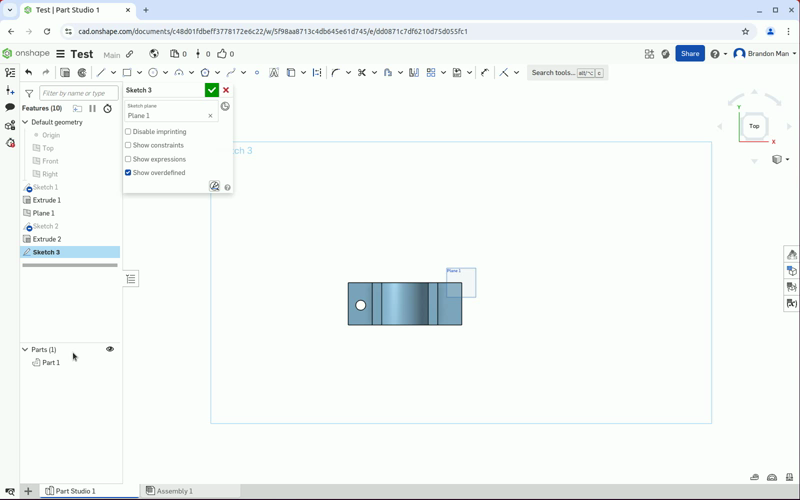
key(y)
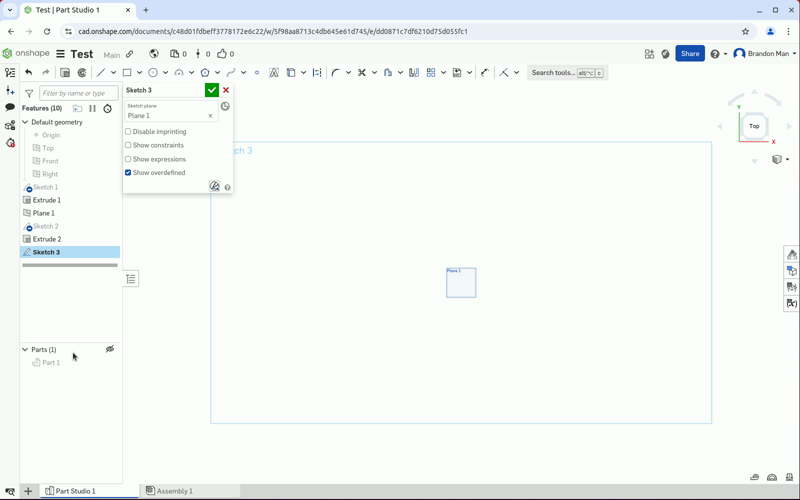
key(c)
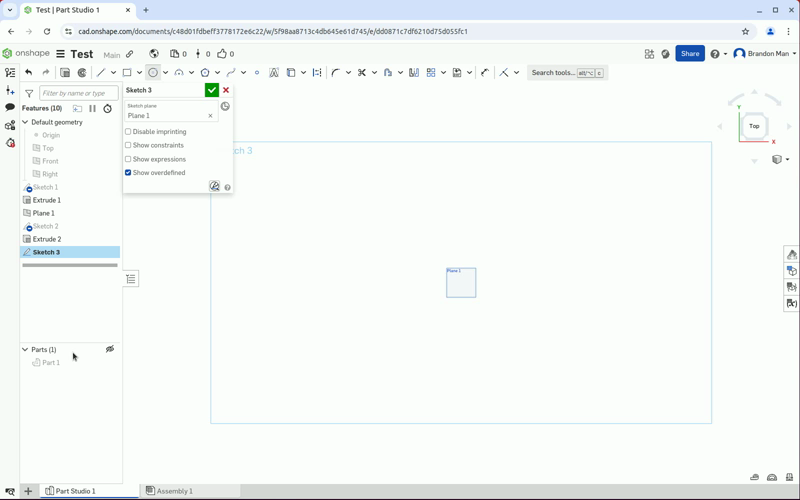
key_down(shift)
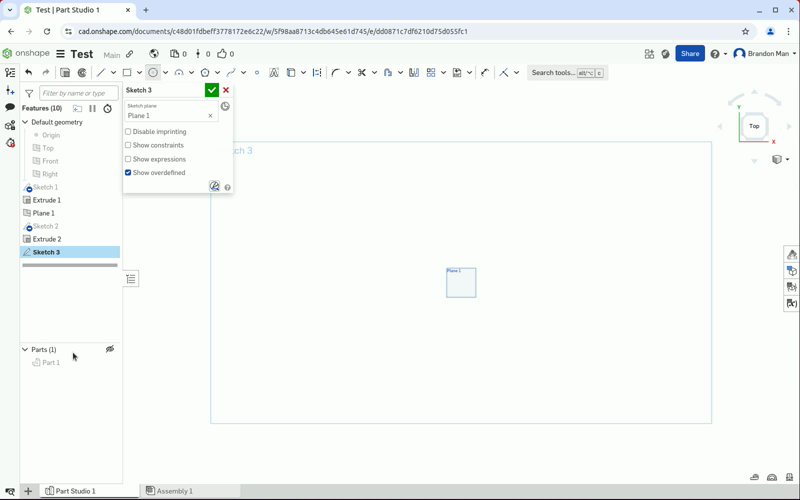
mouse_move(450, 305)
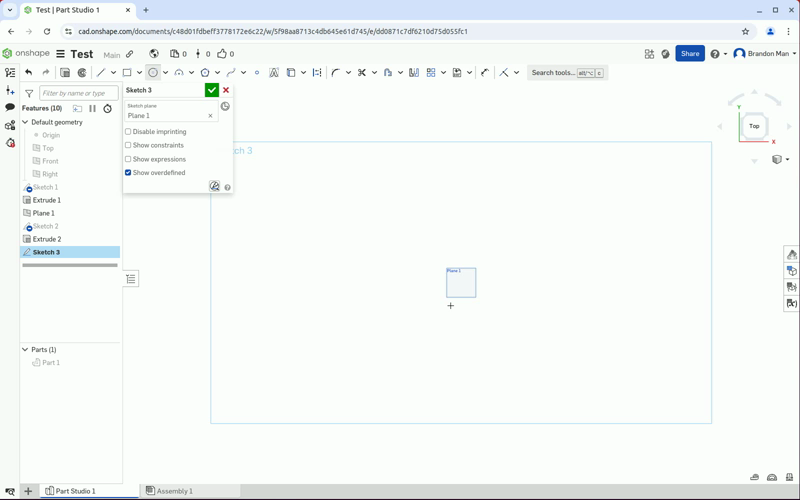
click(450, 305)
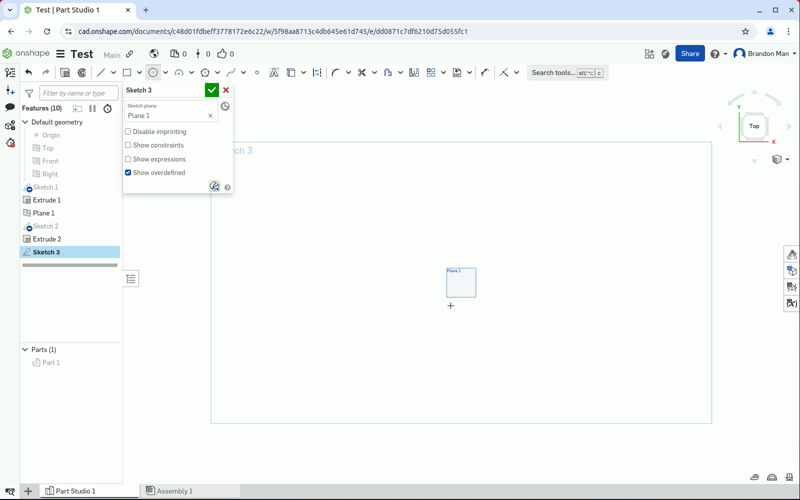
key_up(shift)
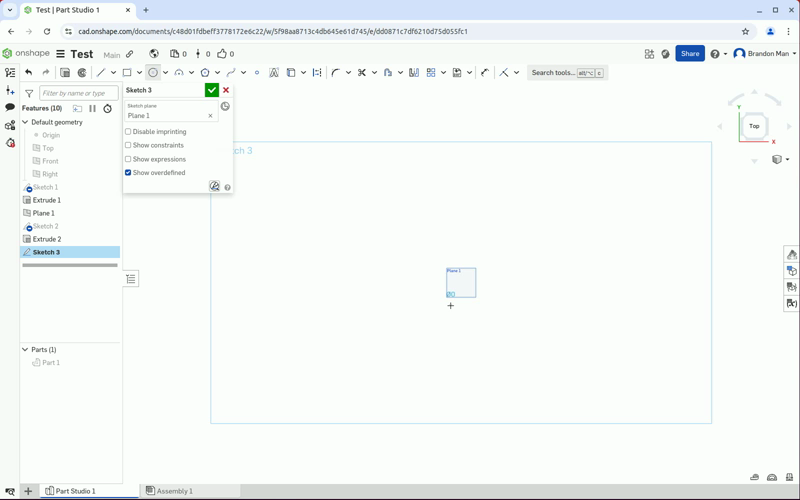
mouse_move(456, 305)
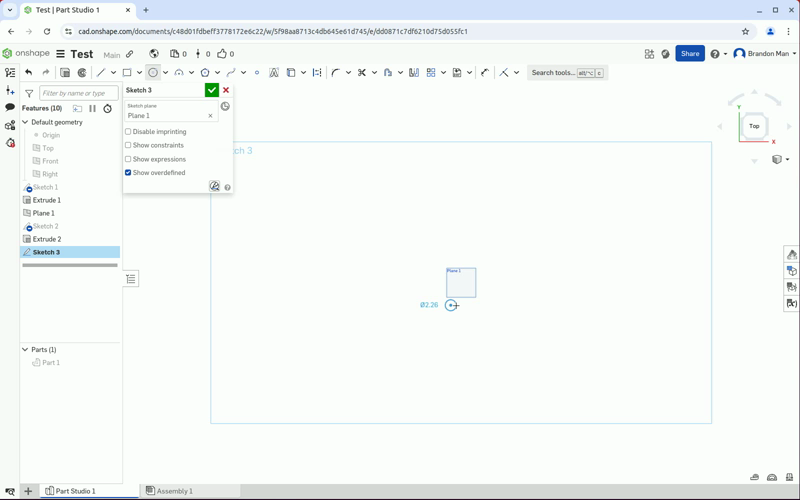
click(456, 305)
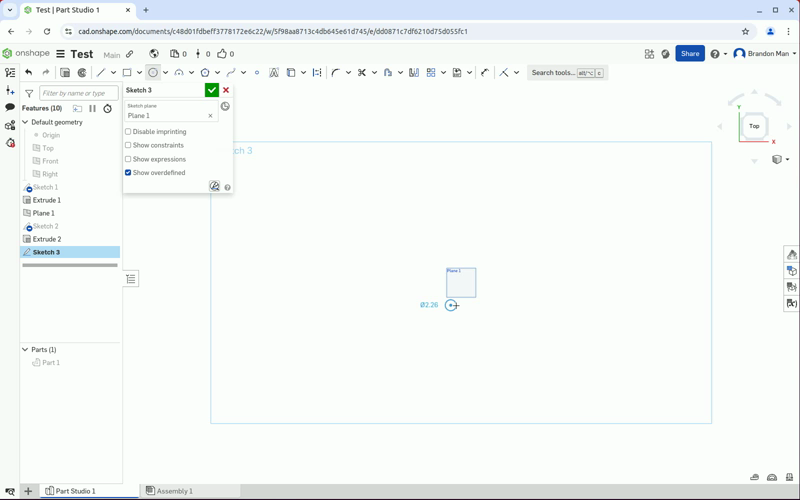
key(esc)
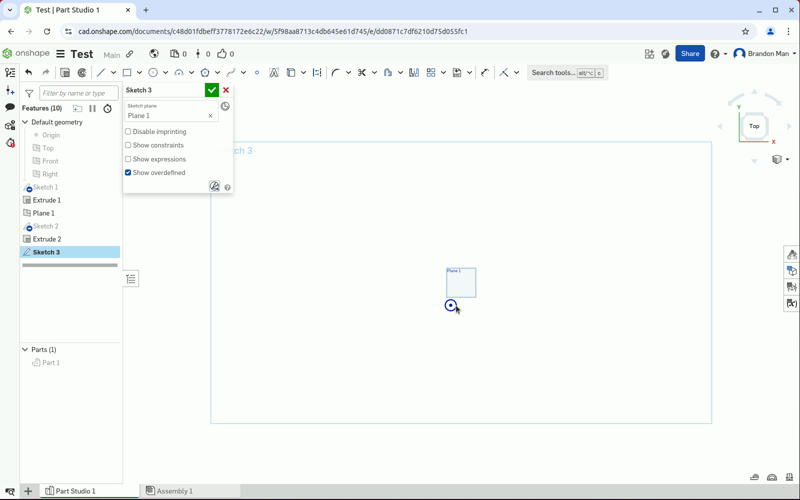
mouse_move(448, 305)
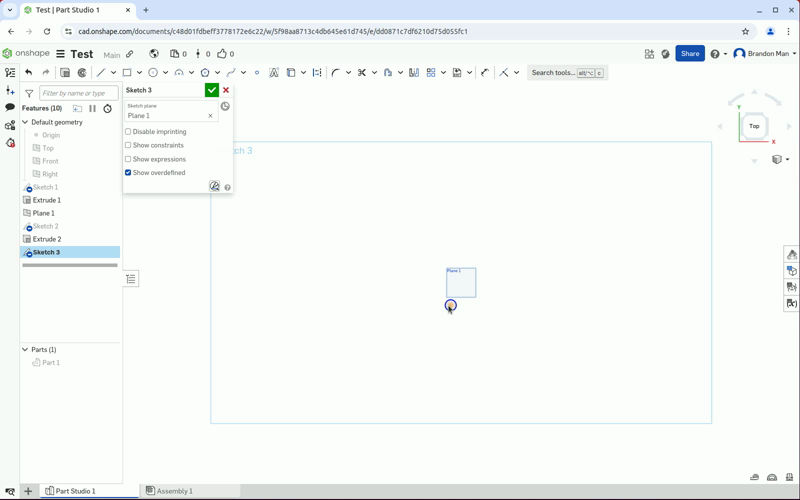
scroll(6)
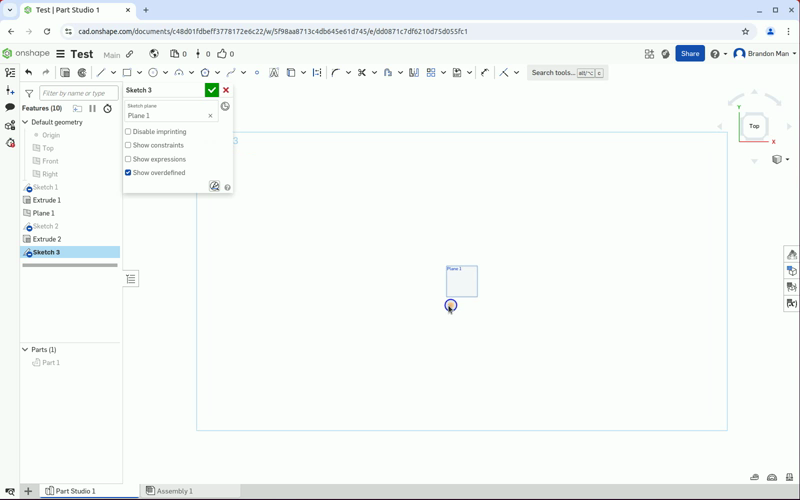
scroll(6)
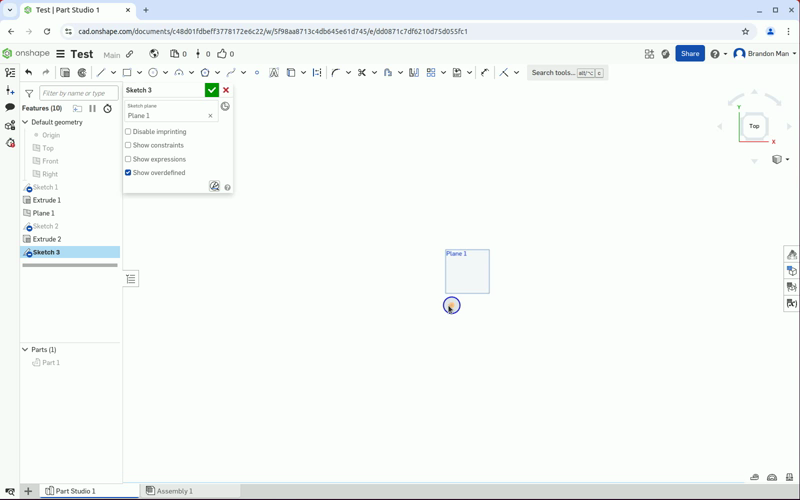
scroll(6)
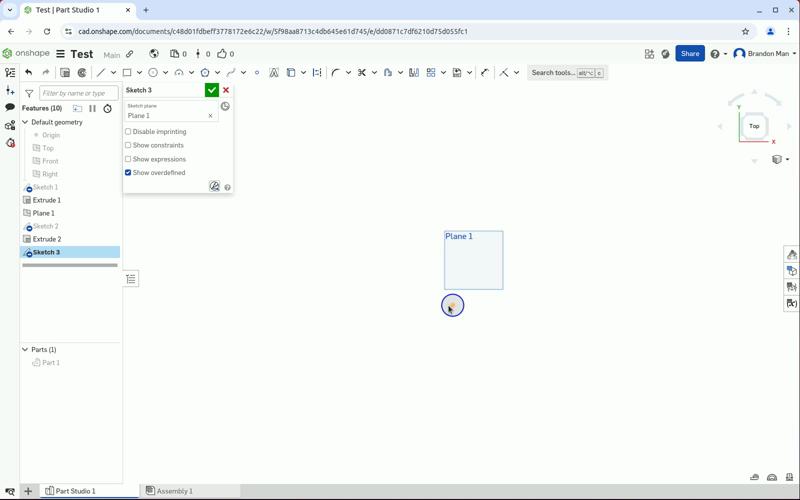
scroll(6)
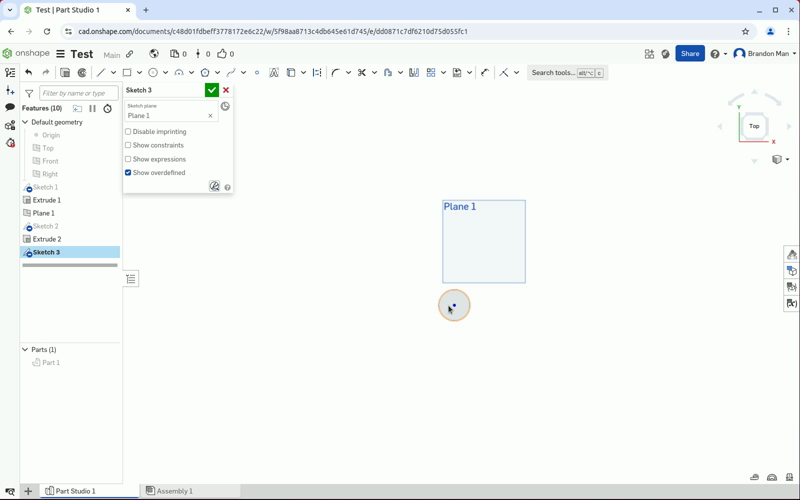
scroll(6)
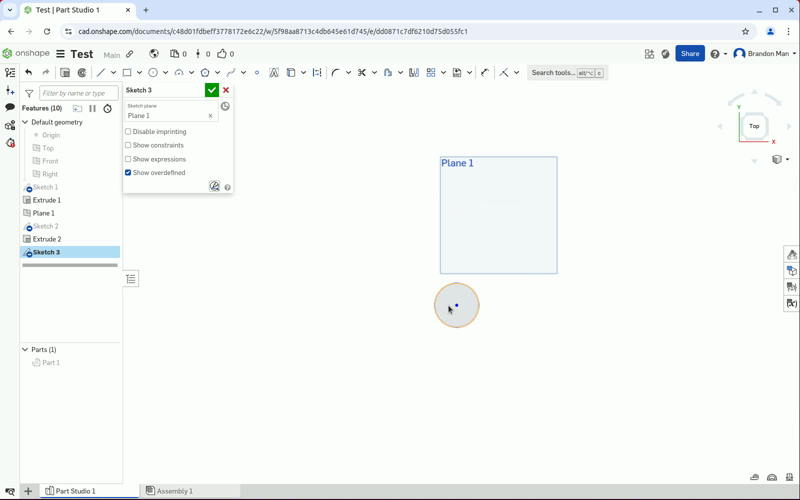
scroll(6)
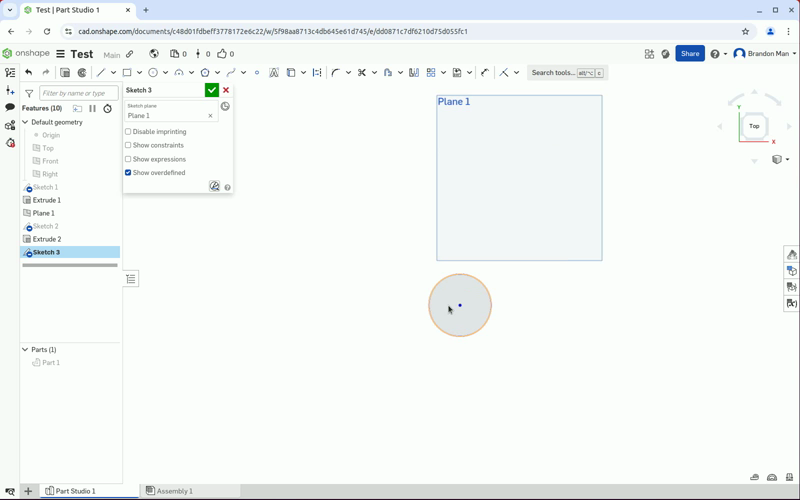
scroll(6)
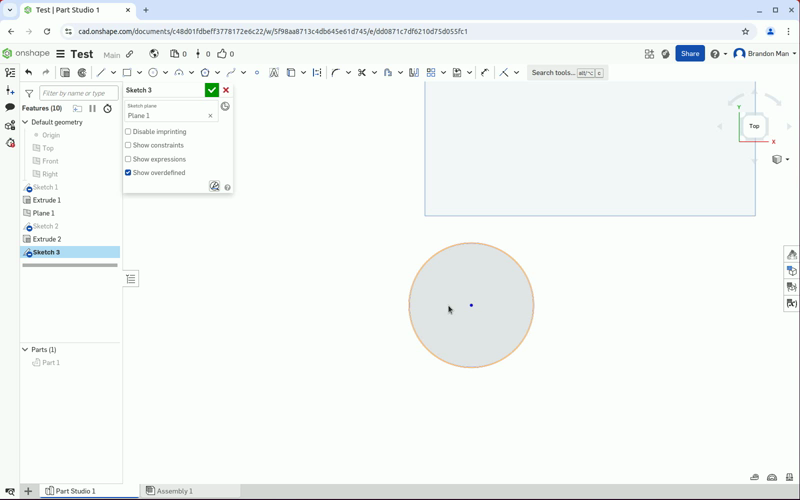
click(448, 305)
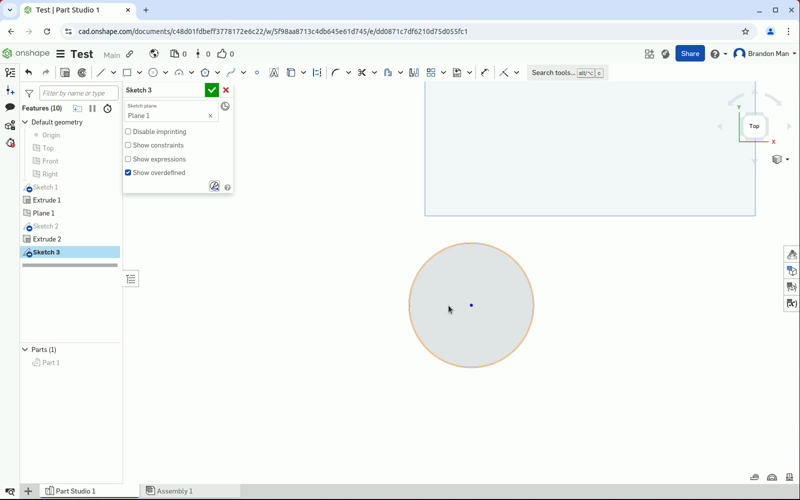
scroll(-6)
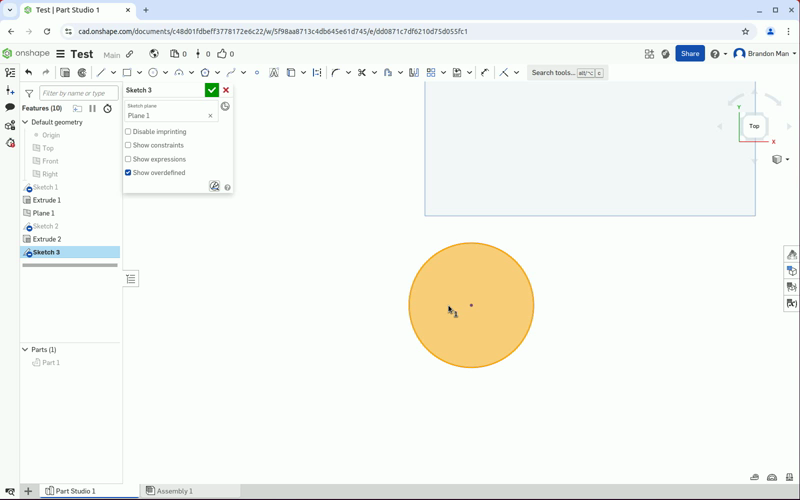
scroll(-6)
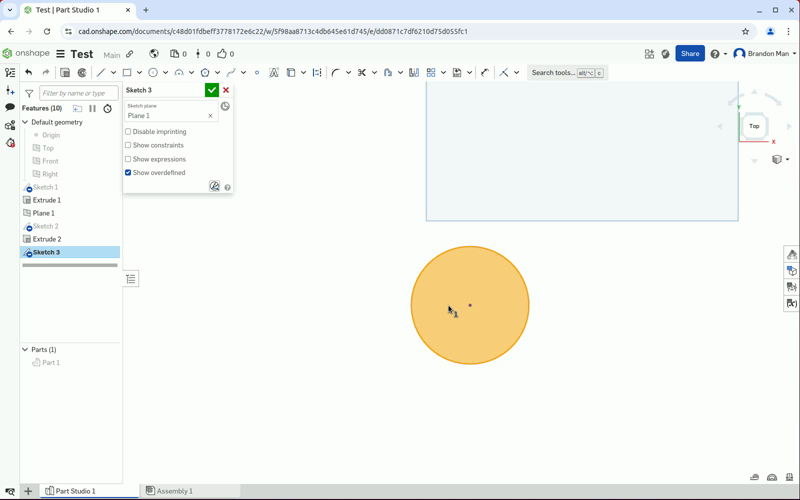
scroll(-6)
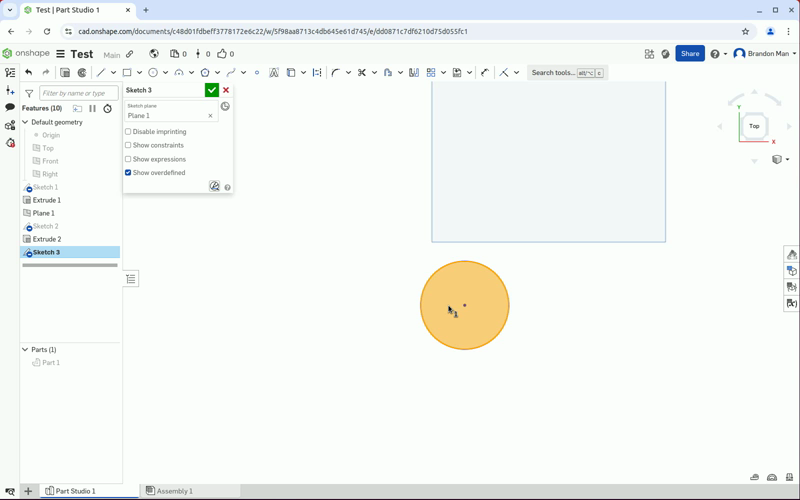
scroll(-6)
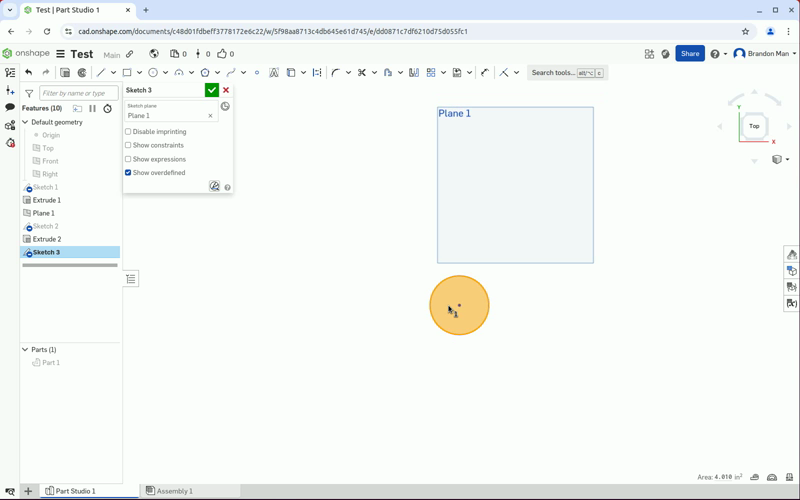
scroll(-6)
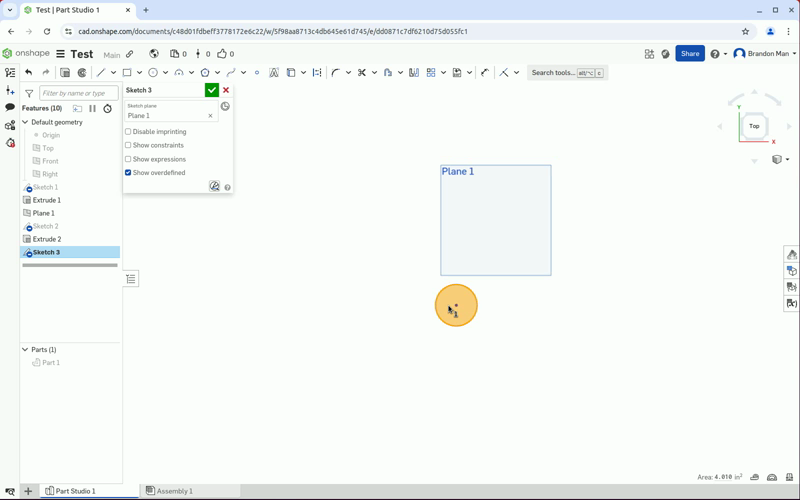
scroll(-6)
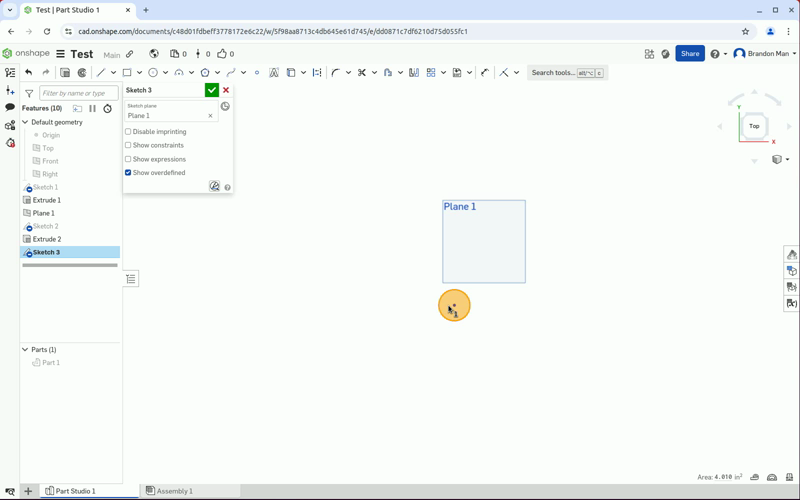
scroll(-6)
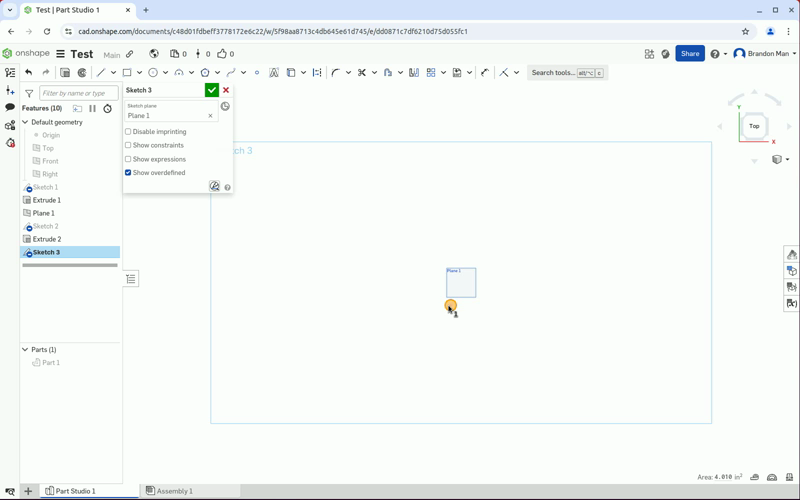
mouse_move(73, 352)
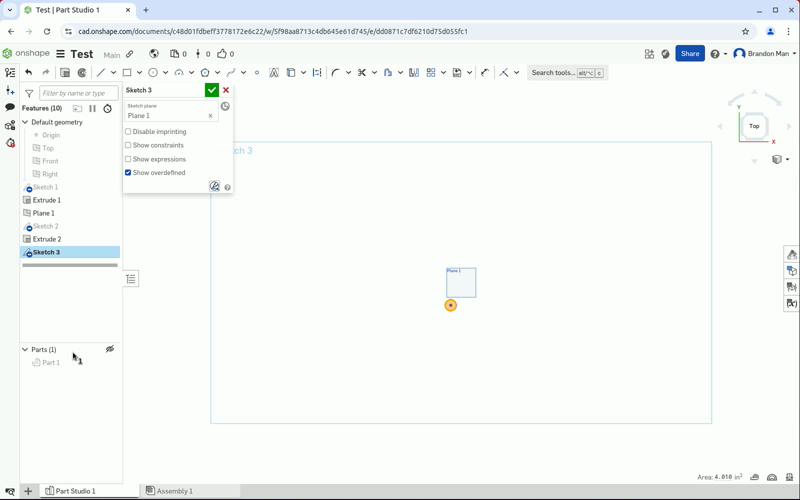
key(shift+y)
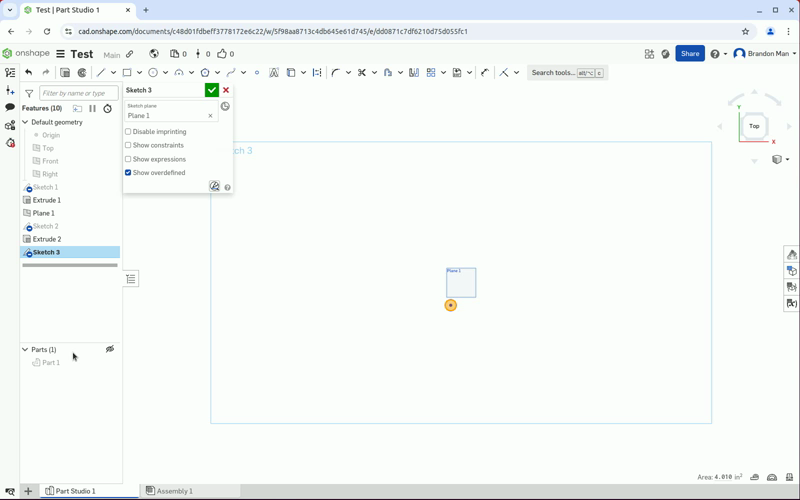
key(shift+e)
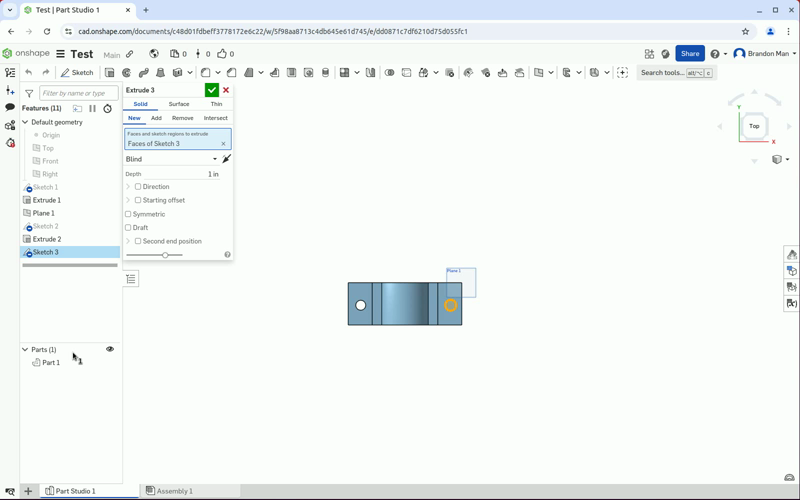
mouse_move(143, 106)
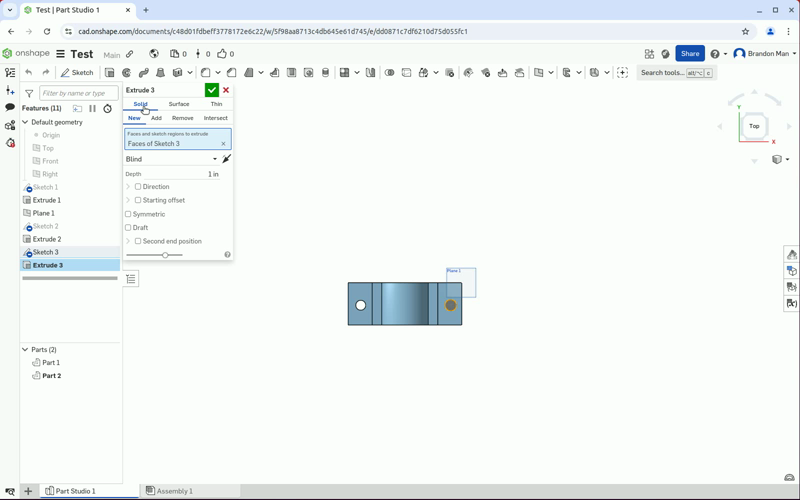
click(143, 106)
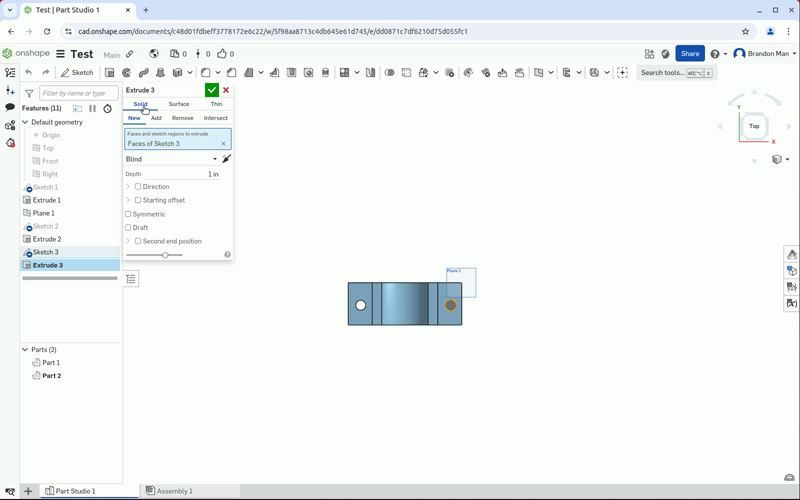
mouse_move(186, 120)
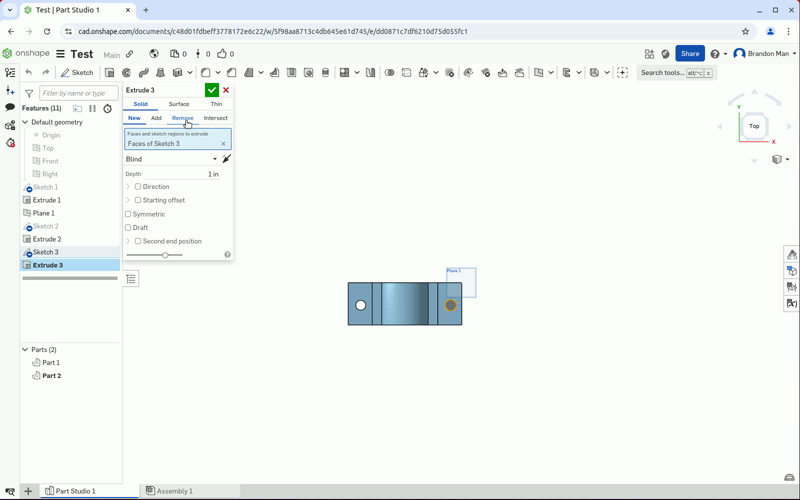
click(186, 120)
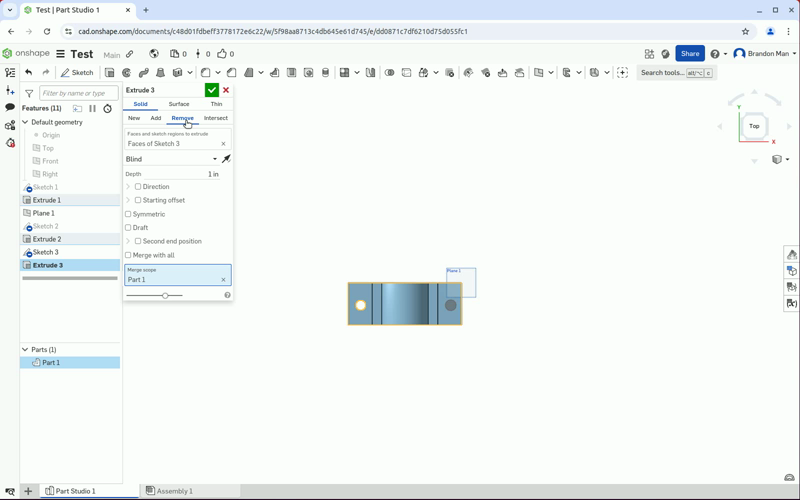
key(tab, 4)
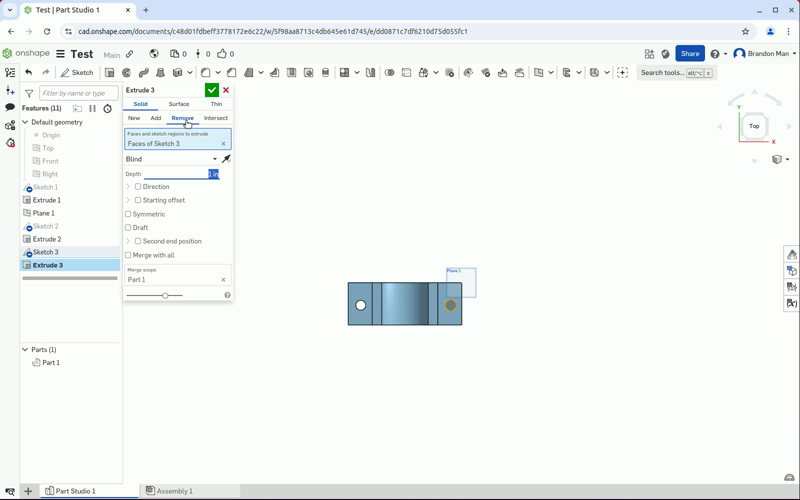
text(9.628)
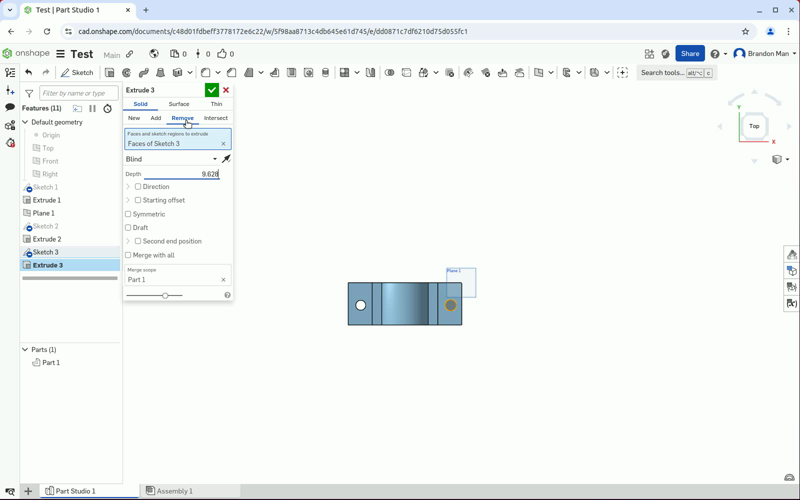
key(tab, 6)
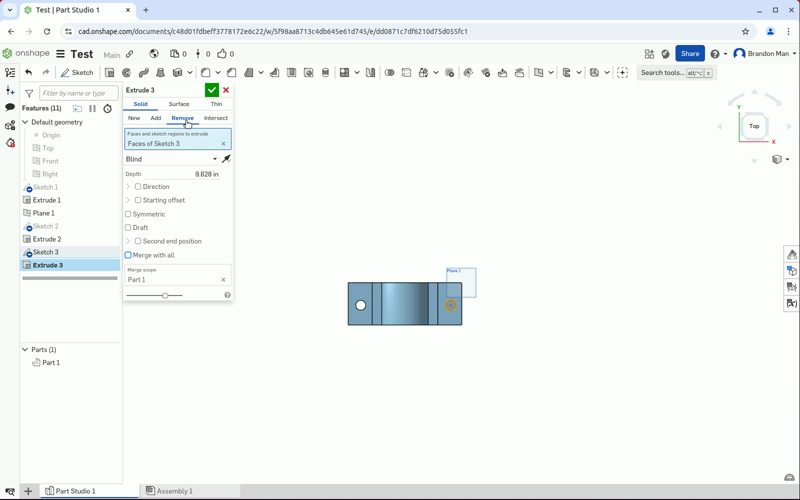
key(space)
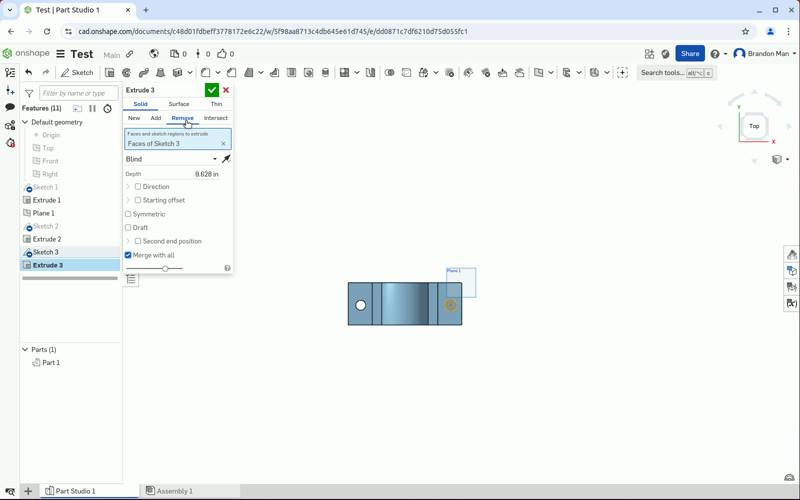
key(enter)
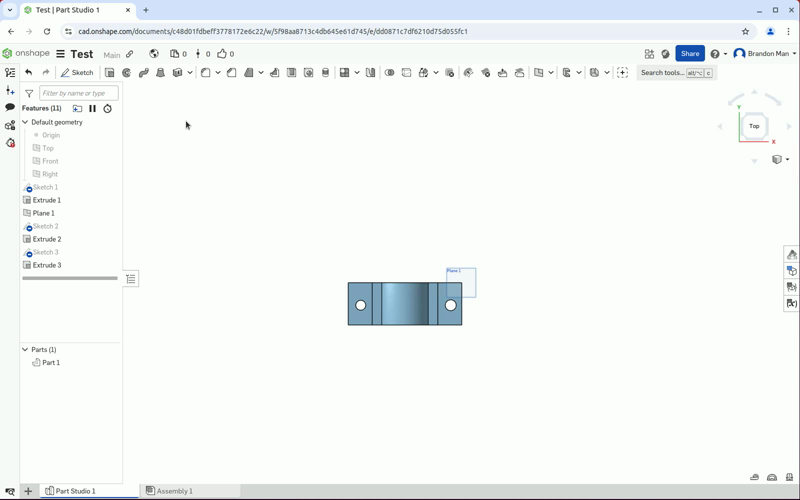
key(shift+h)
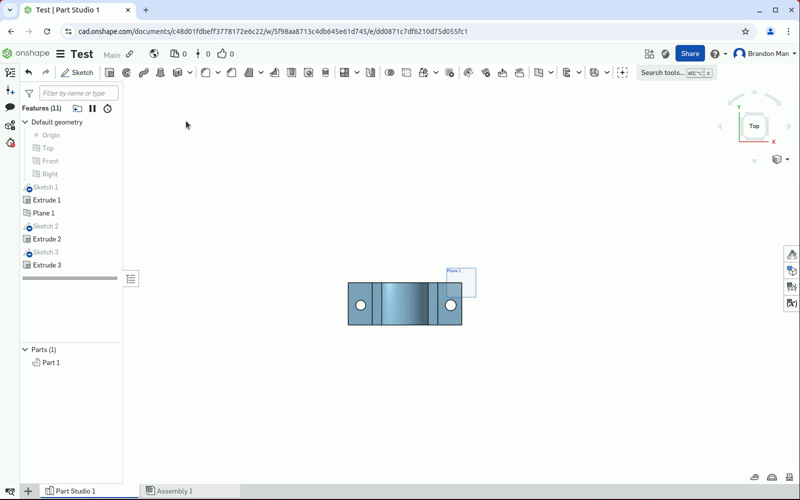
key(shift+h)
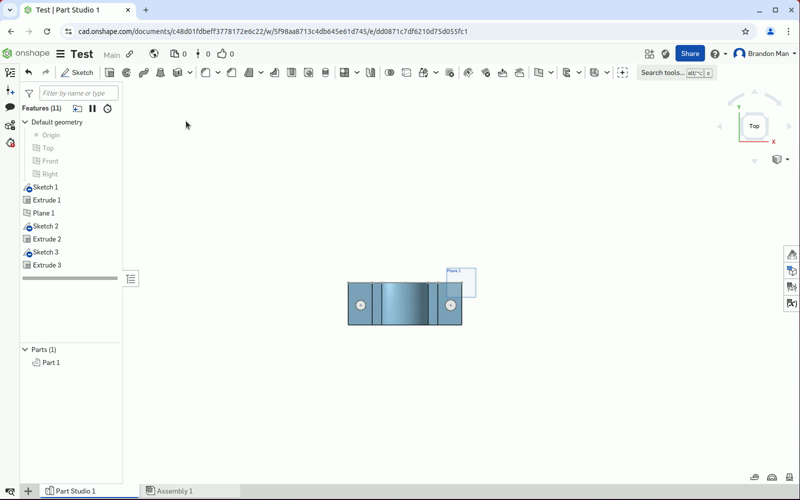
key(shift+7)
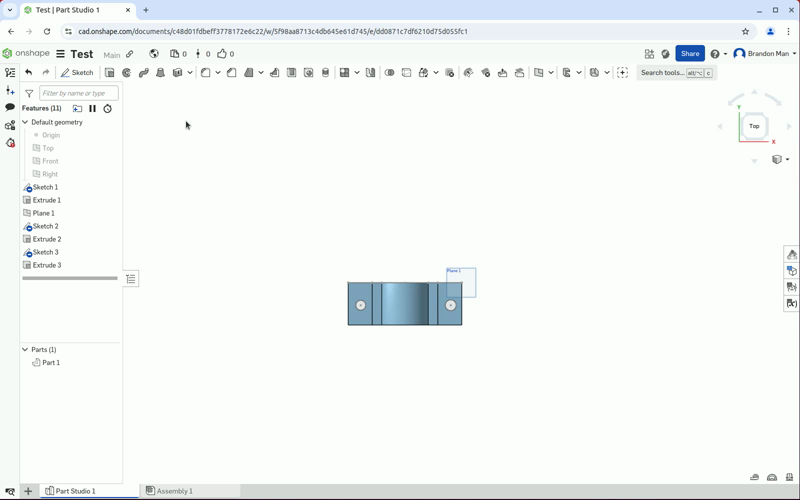
key(up, 3)
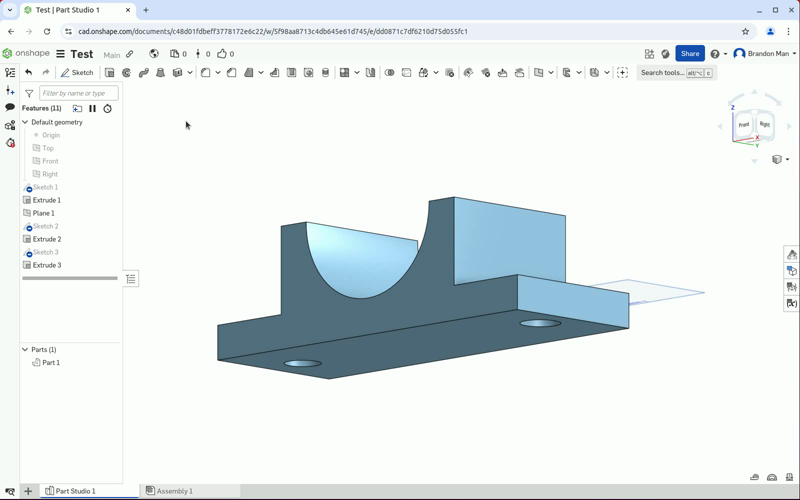
key(left, 3)
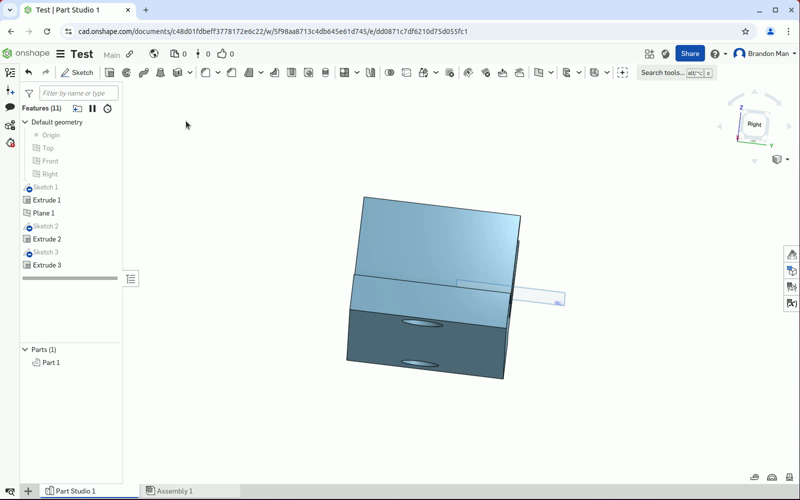
key(right, 3)
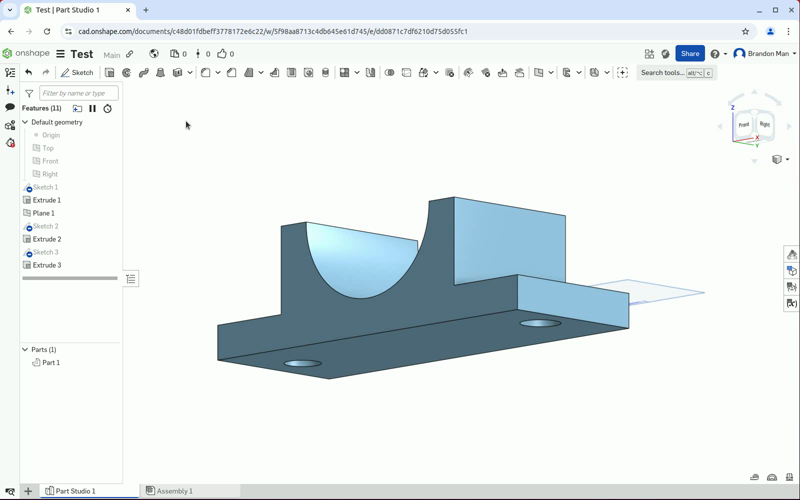
key(down, 3)
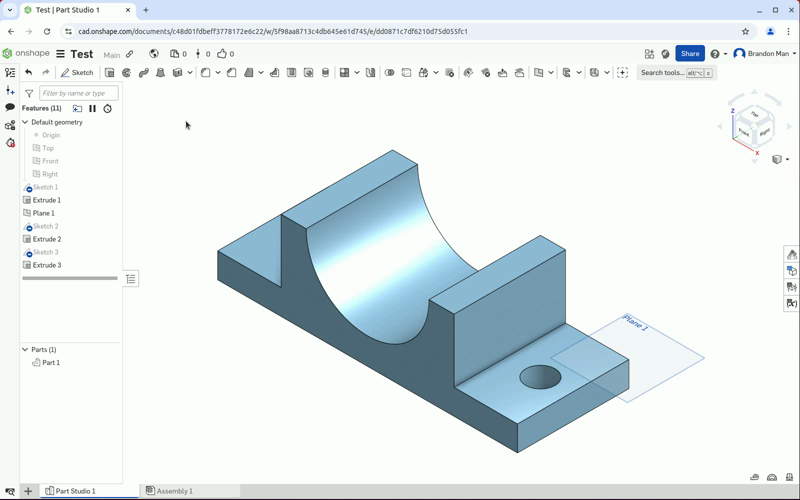
mouse_move(73, 189)
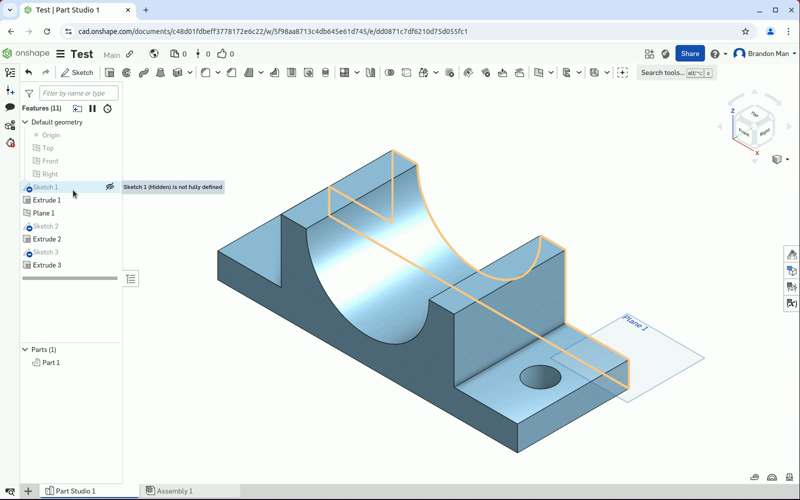
click(73, 189)